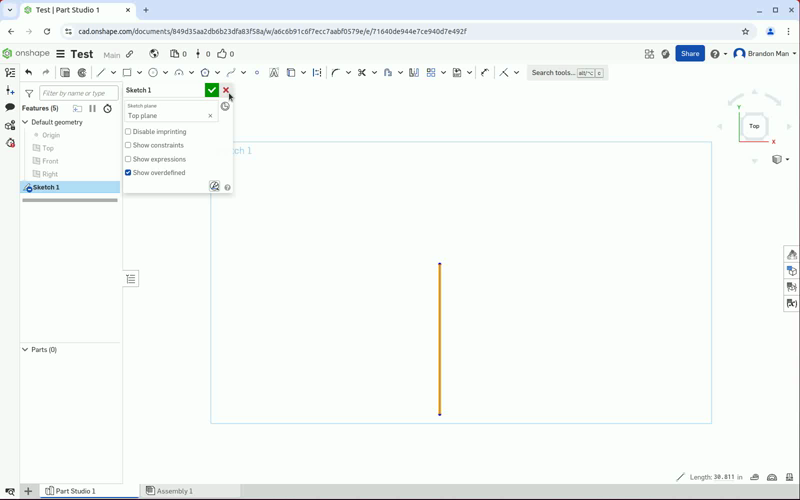
key(shift+h)
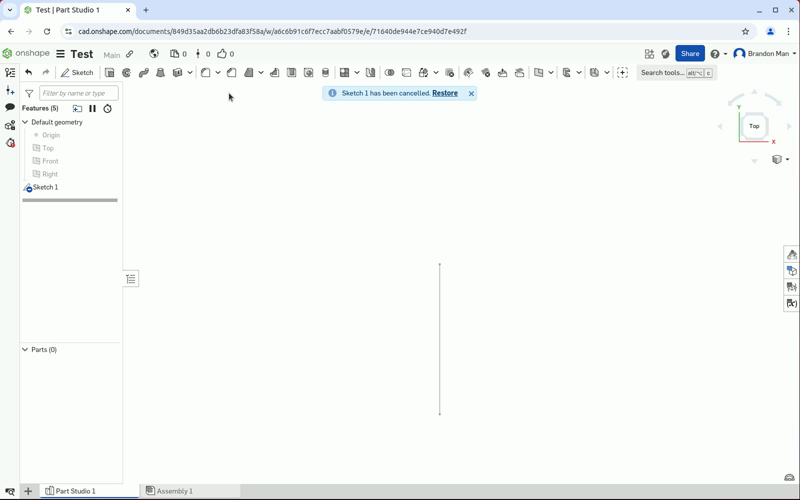
mouse_move(73, 352)
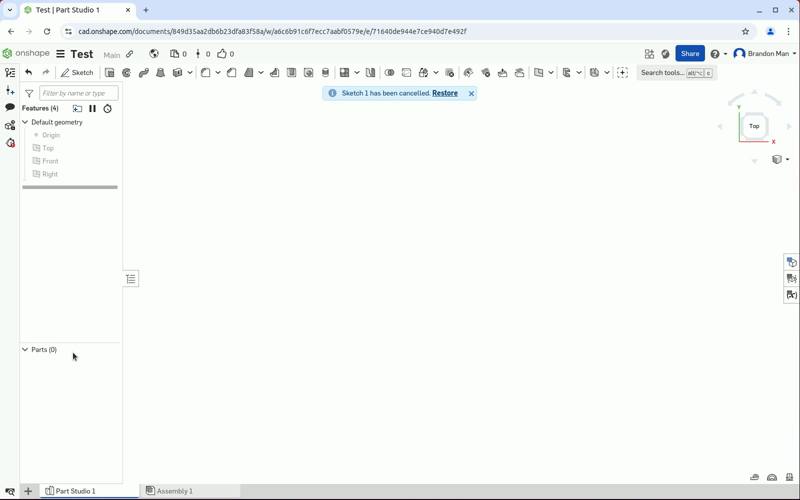
key(y)
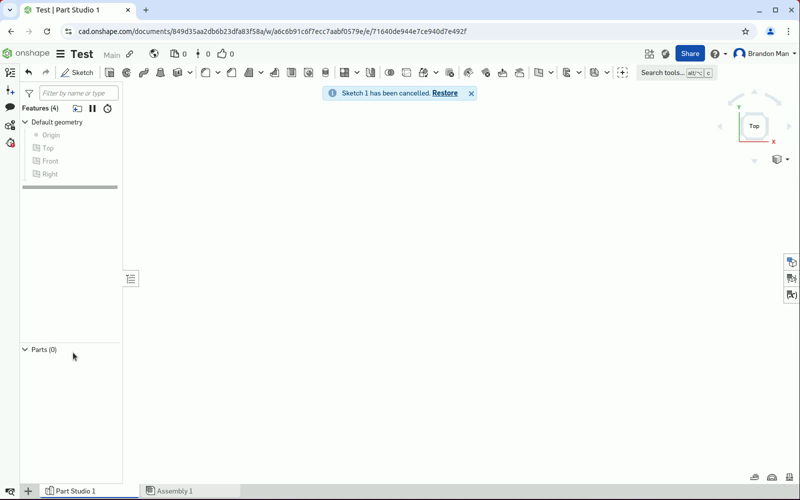
key(shift+p)
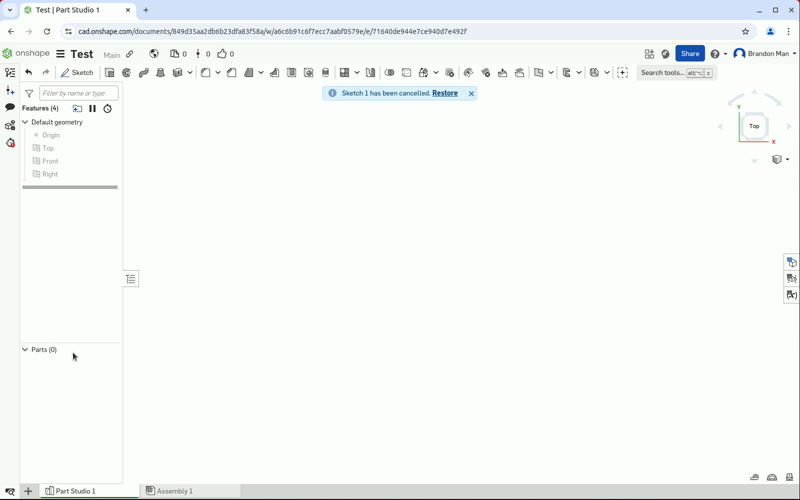
key(space)
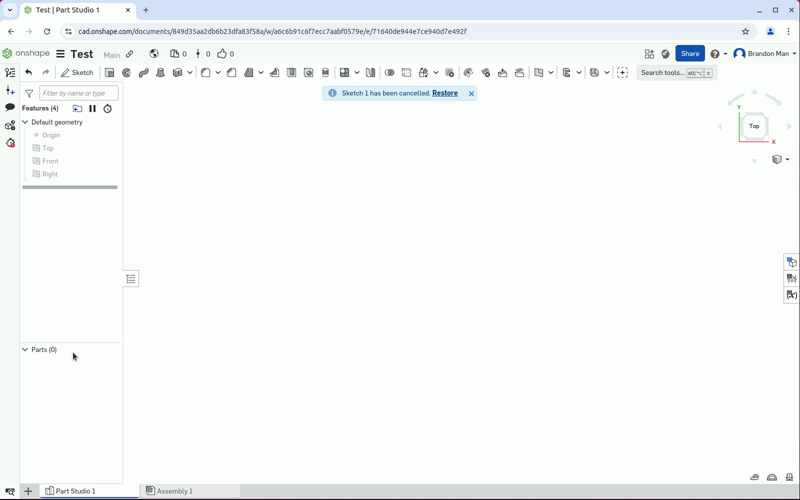
key_down(shift)
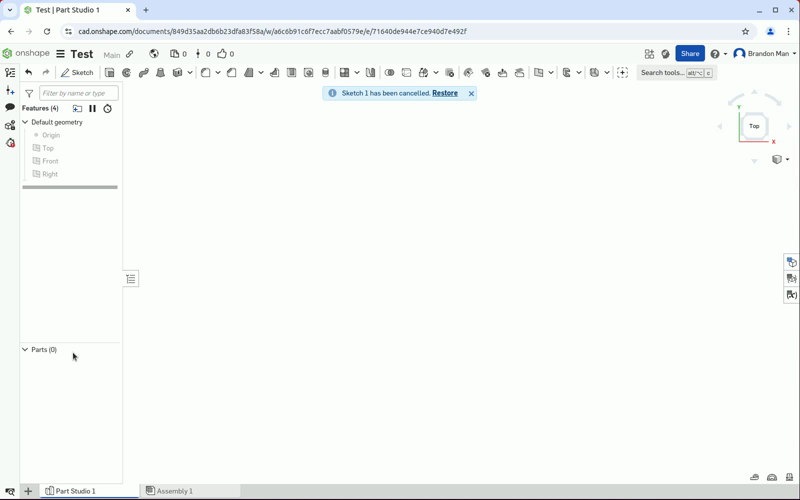
key(up)
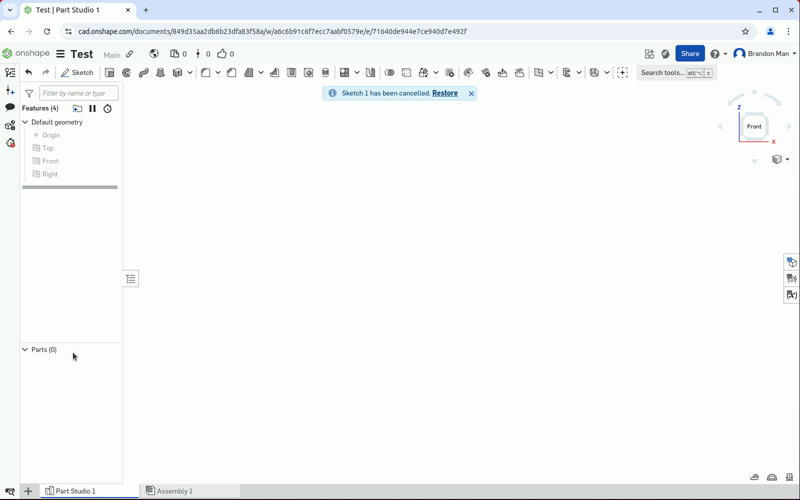
key_up(shift)
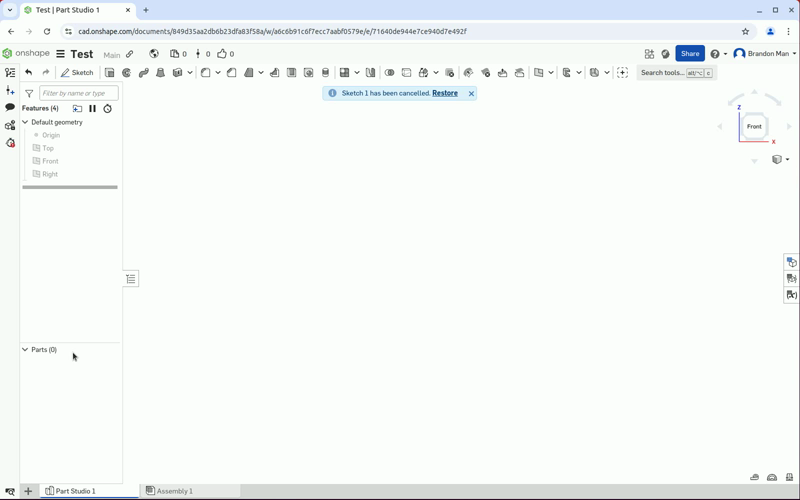
mouse_move(73, 352)
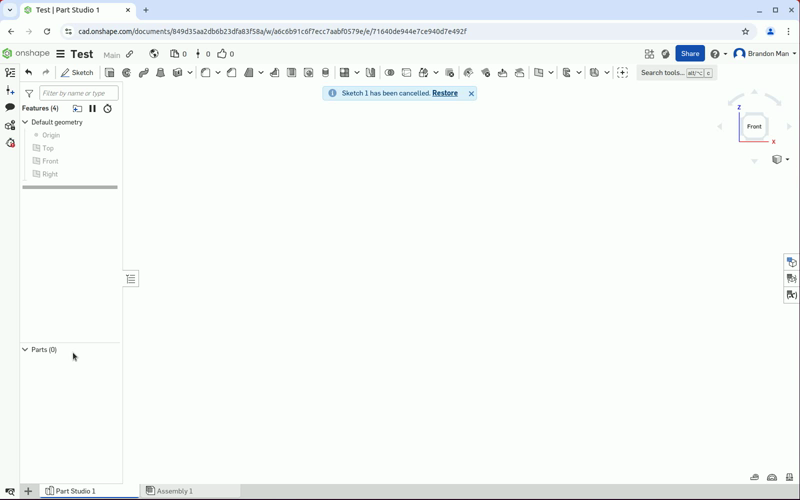
key(shift+y)
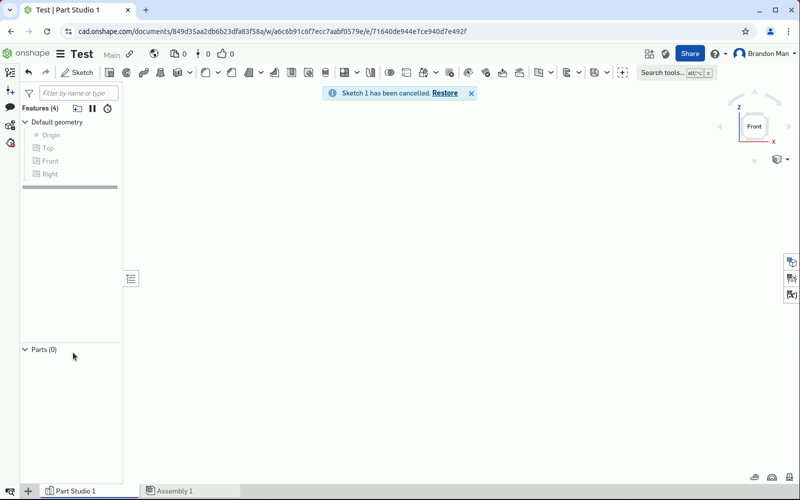
key(shift+s)
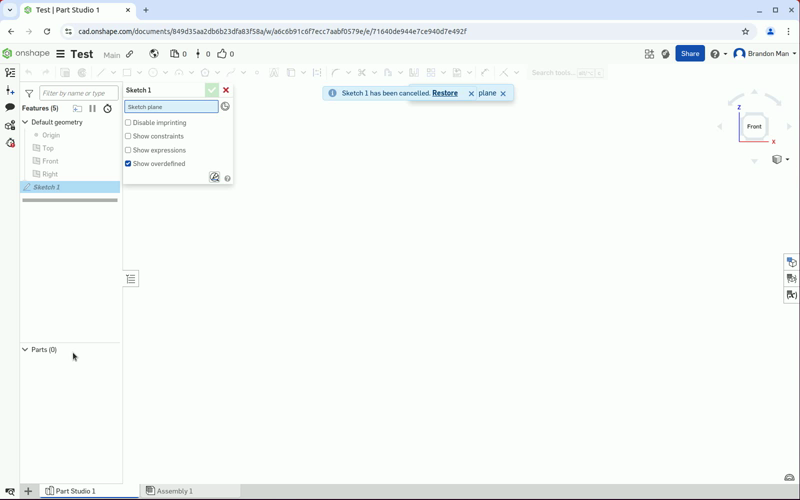
mouse_move(73, 163)
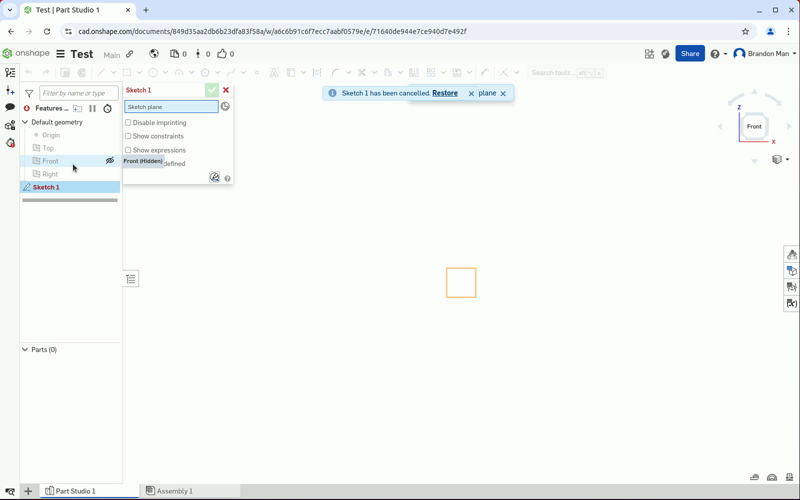
click(73, 163)
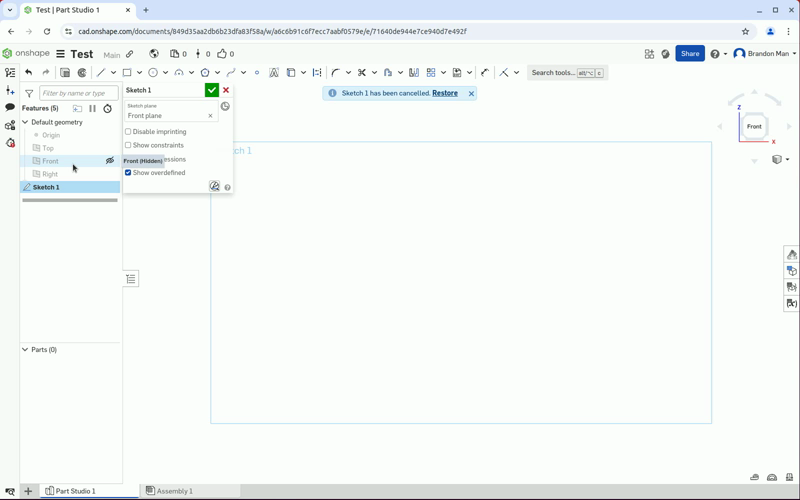
mouse_move(73, 352)
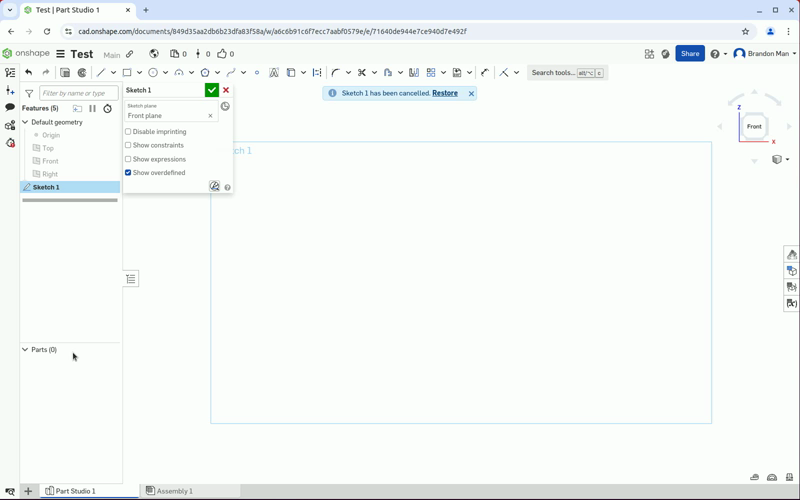
key(y)
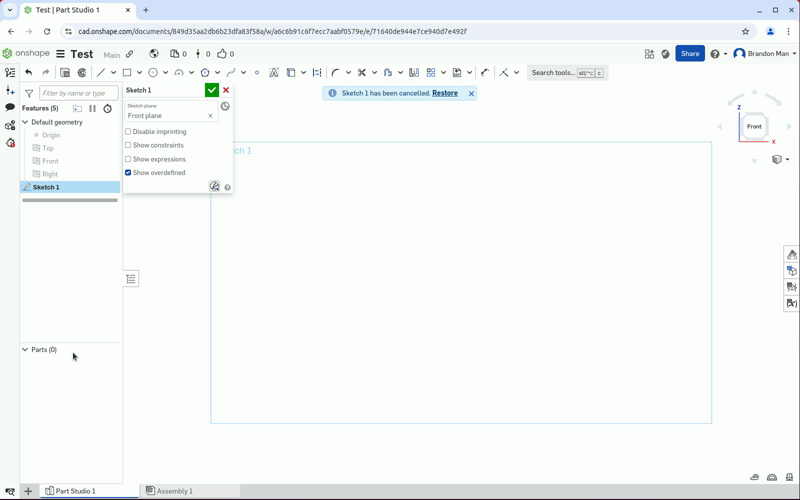
key(l)
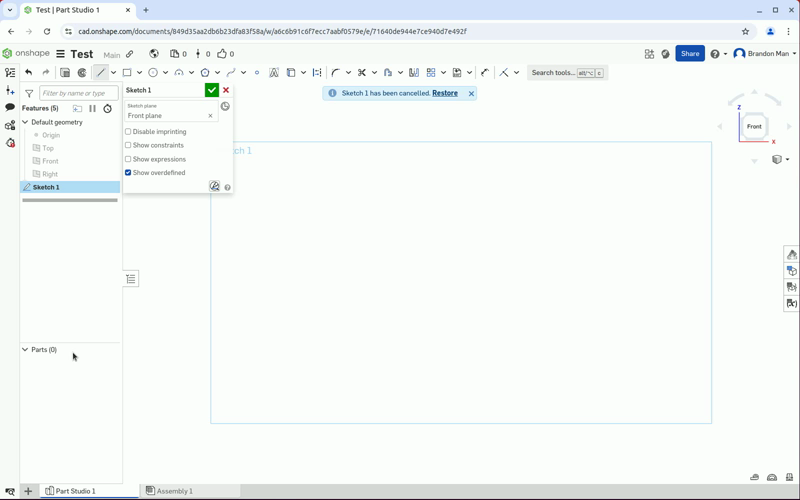
key_down(shift)
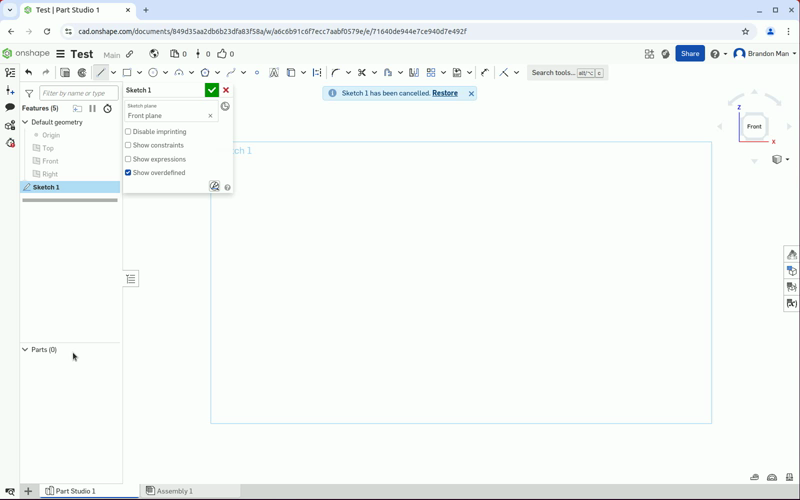
mouse_move(460, 357)
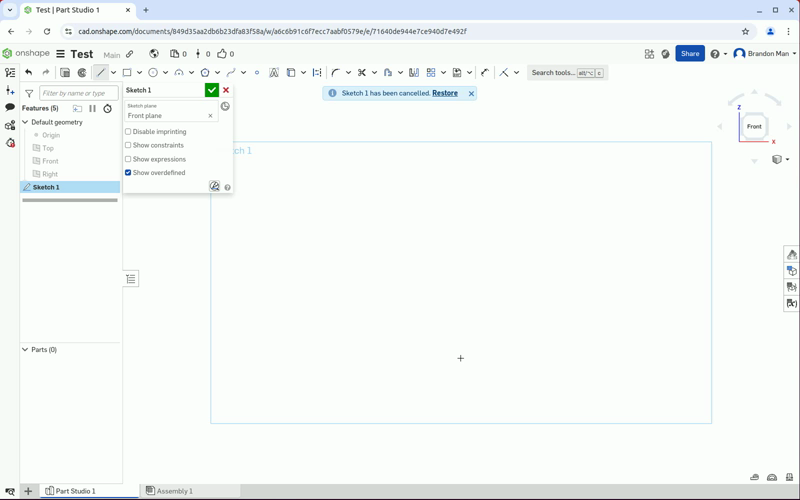
click(460, 357)
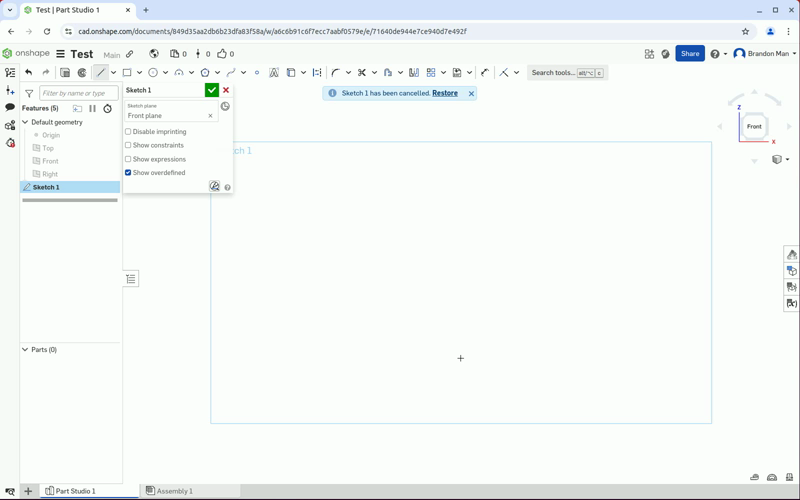
key_up(shift)
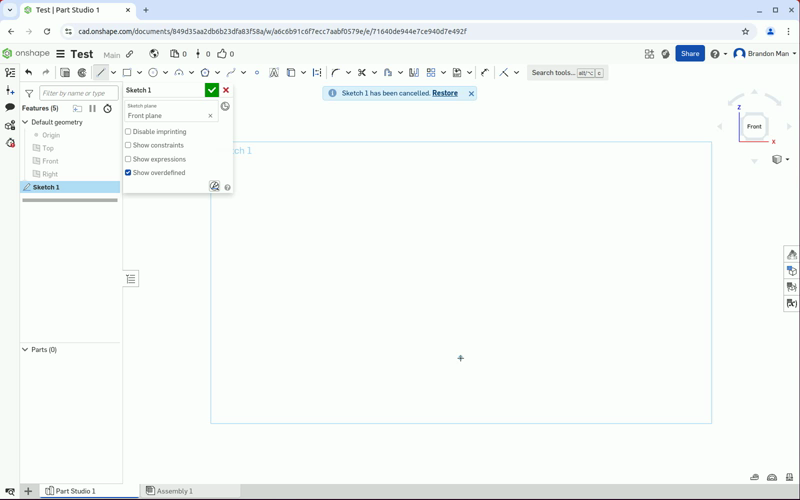
key_down(shift)
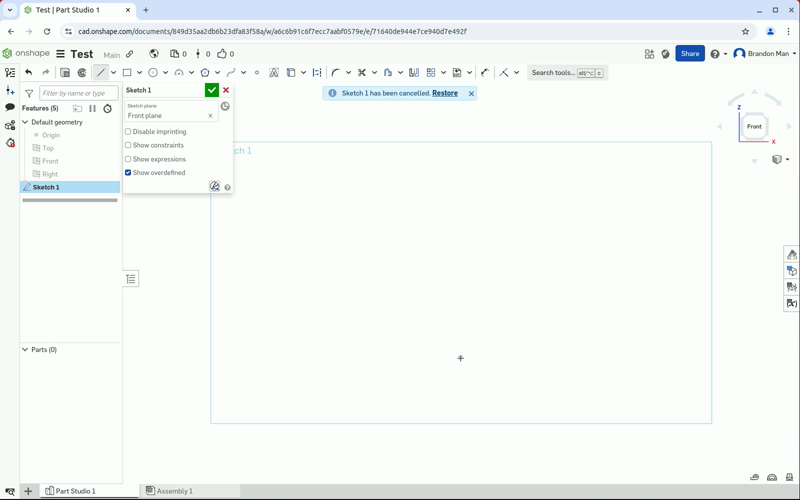
mouse_move(572, 357)
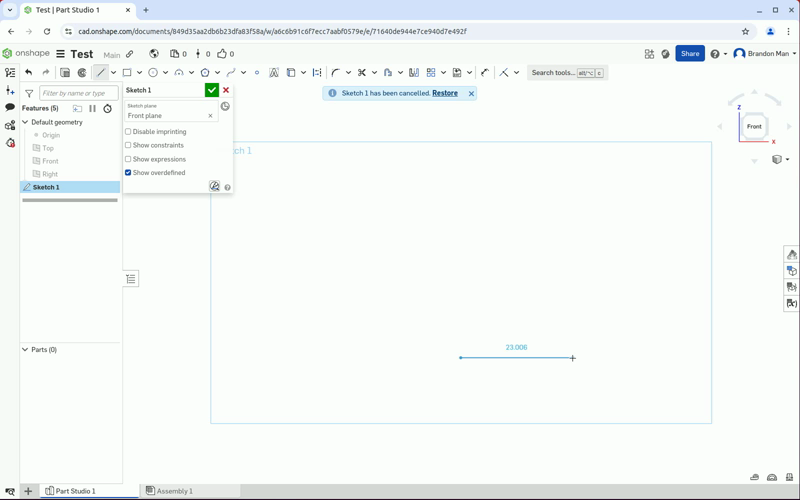
click(572, 357)
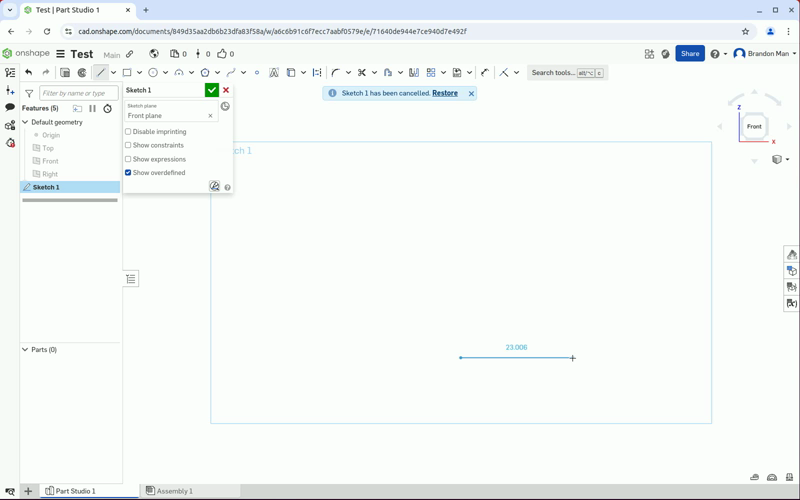
key_up(shift)
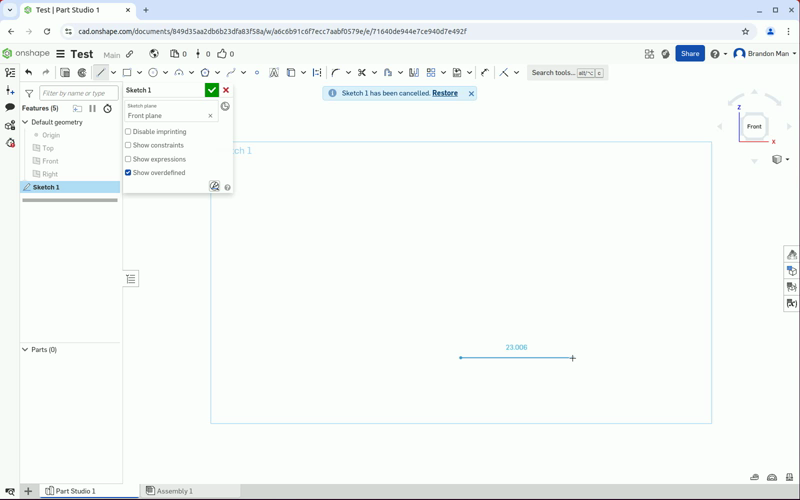
key_down(shift)
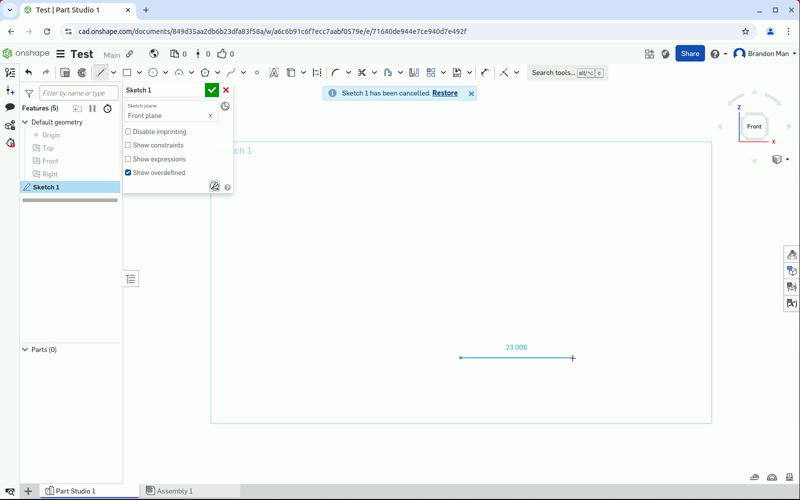
mouse_move(589, 357)
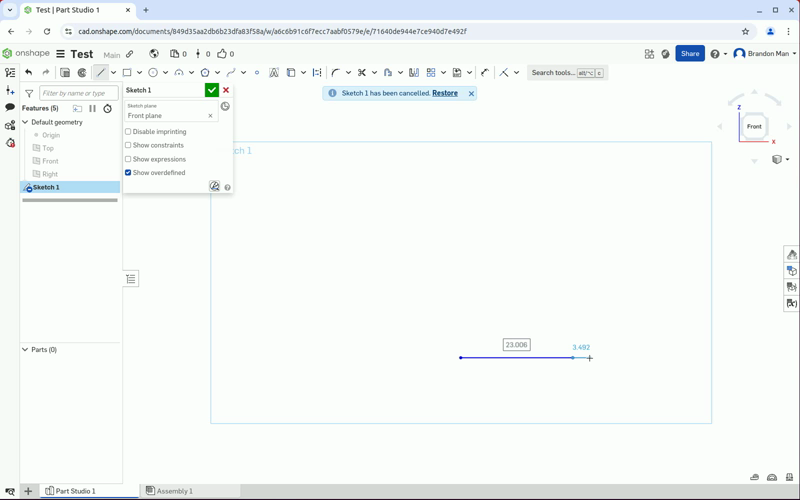
mouse_move(572, 320)
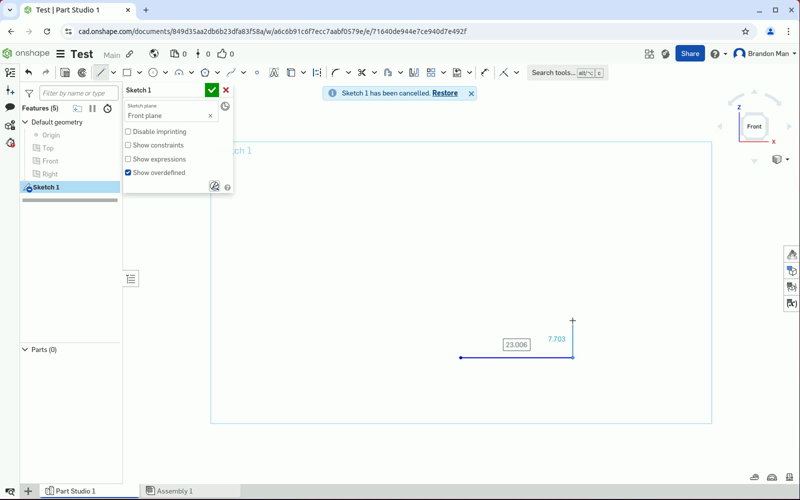
click(572, 320)
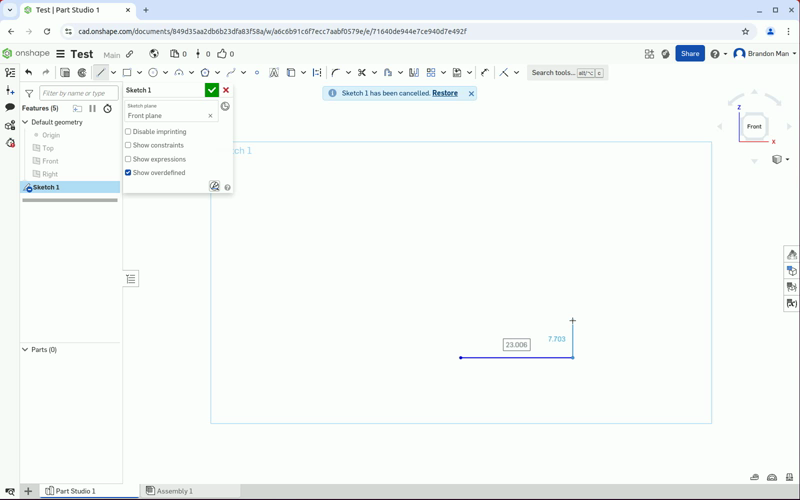
key_up(shift)
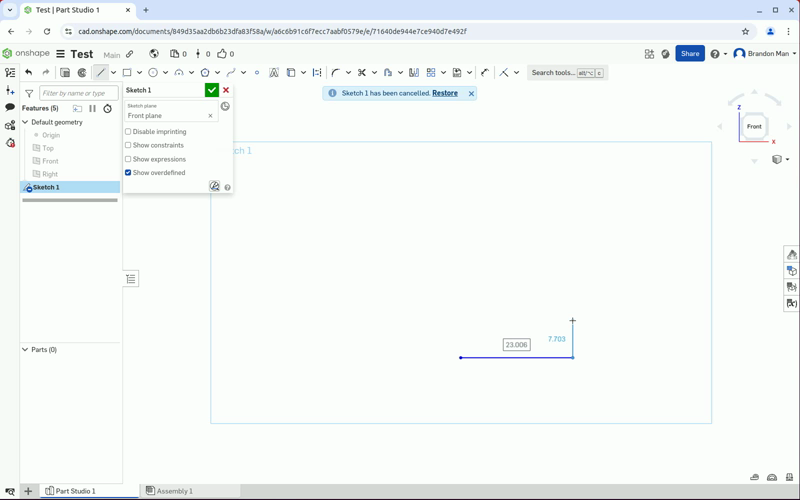
key_down(shift)
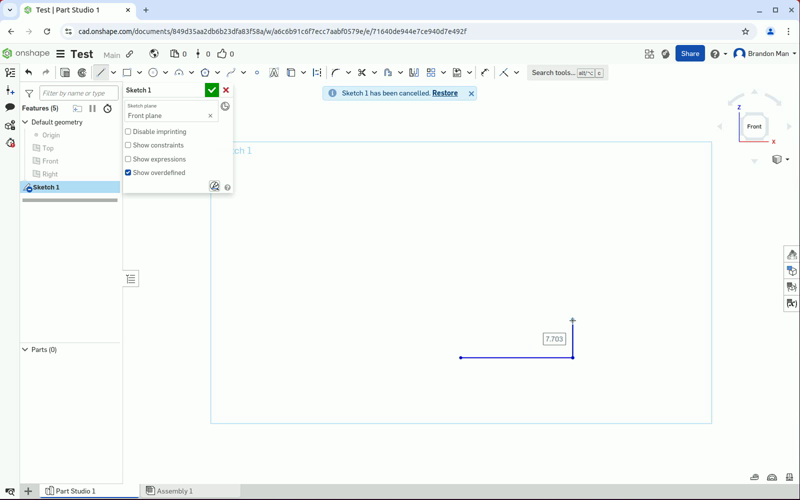
mouse_move(498, 320)
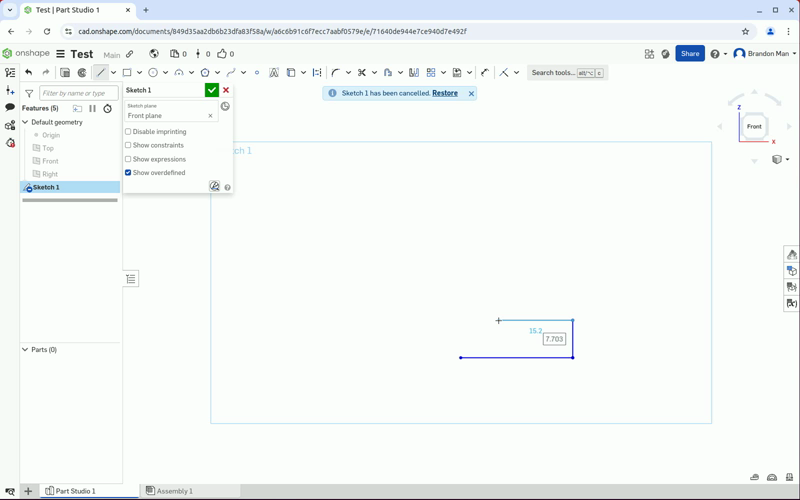
click(498, 320)
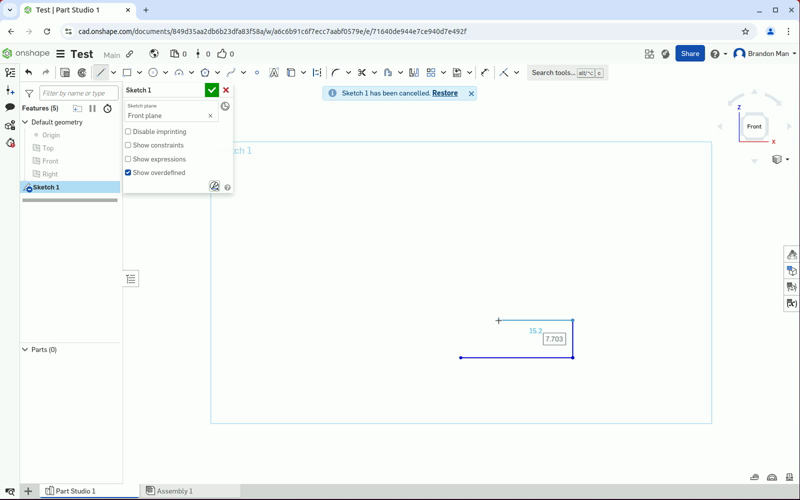
key_up(shift)
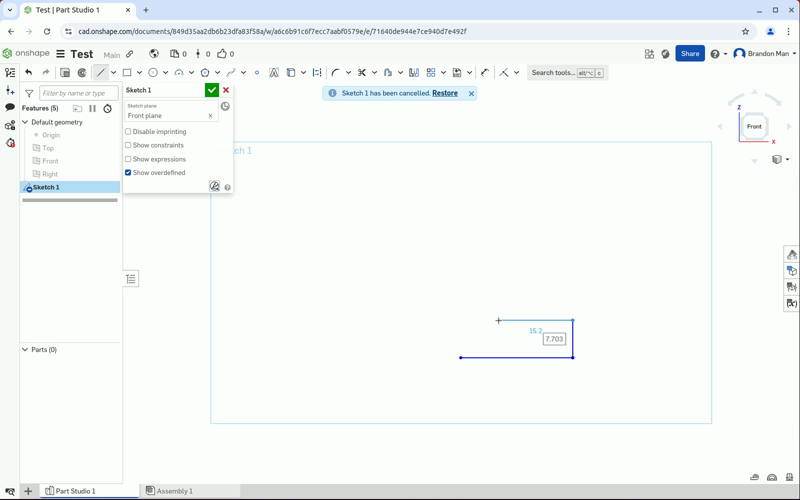
key_down(shift)
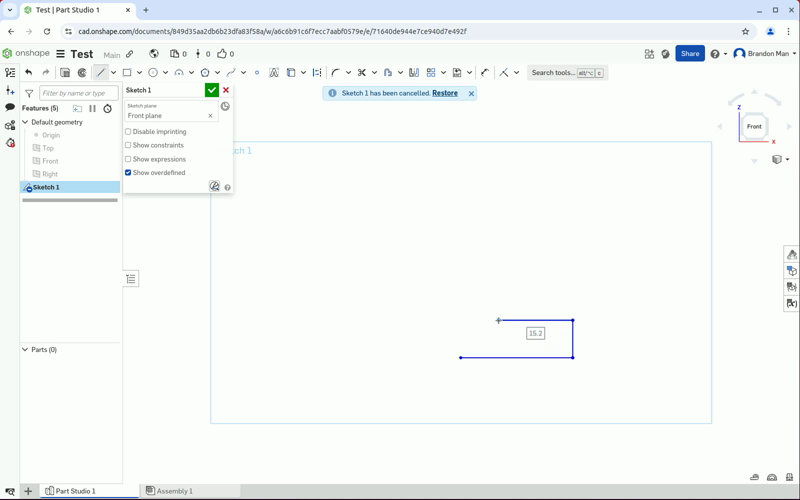
mouse_move(498, 208)
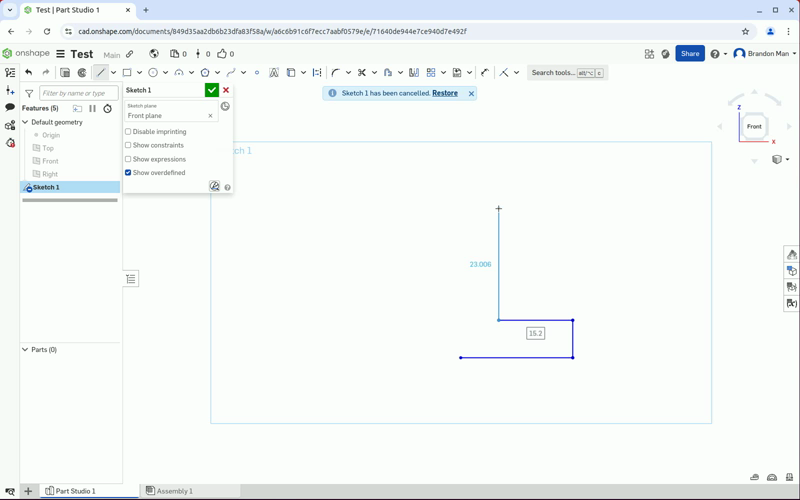
click(498, 208)
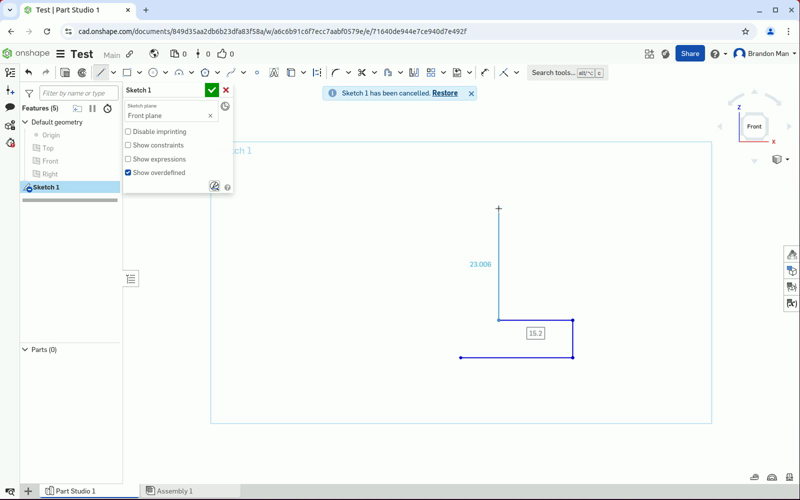
key_up(shift)
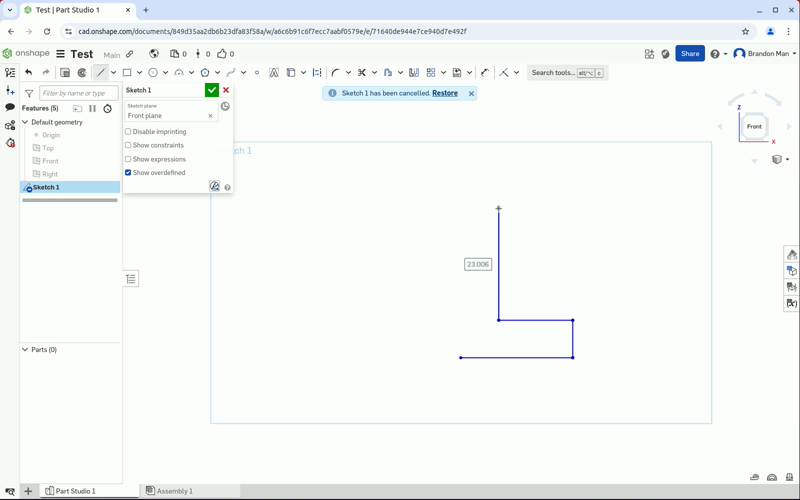
key_down(shift)
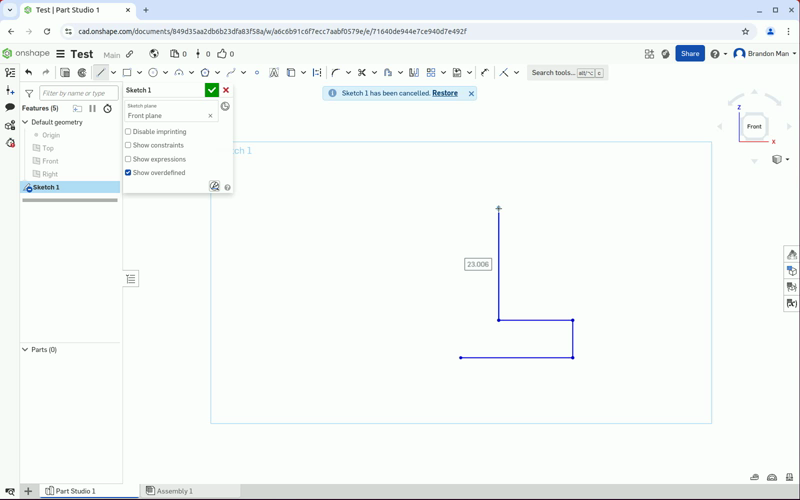
mouse_move(528, 208)
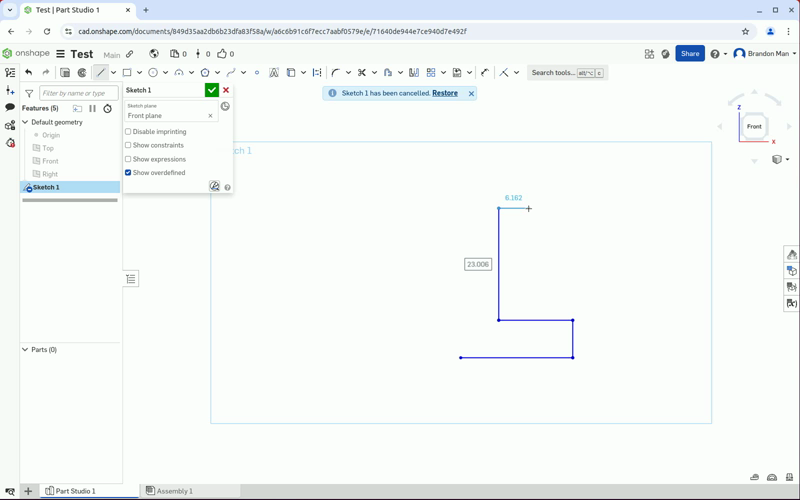
mouse_move(460, 208)
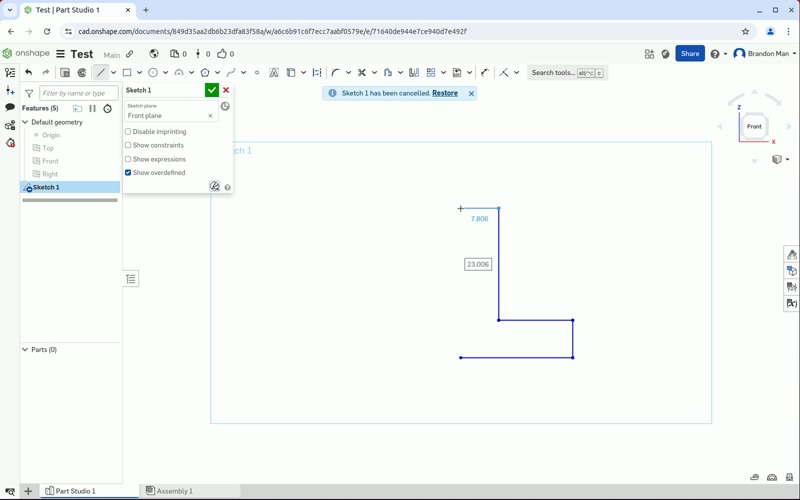
click(460, 208)
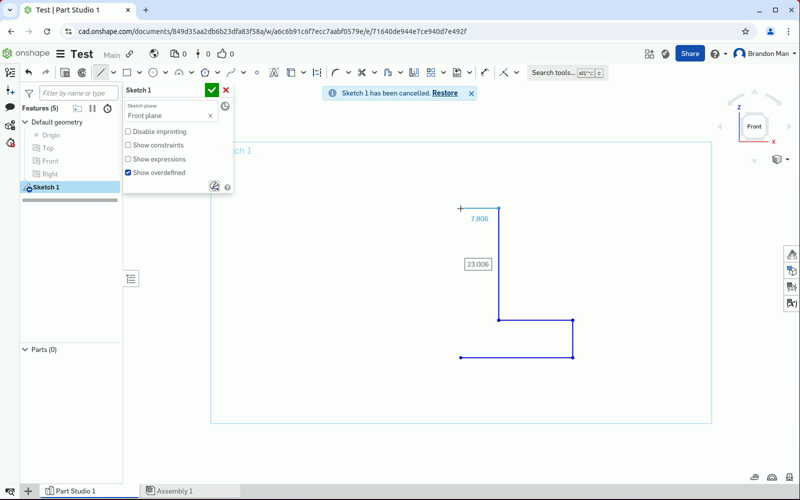
key_up(shift)
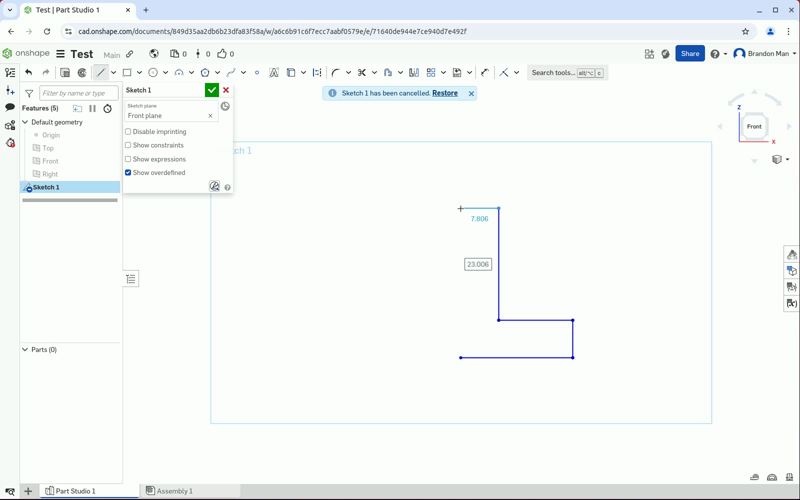
key_down(shift)
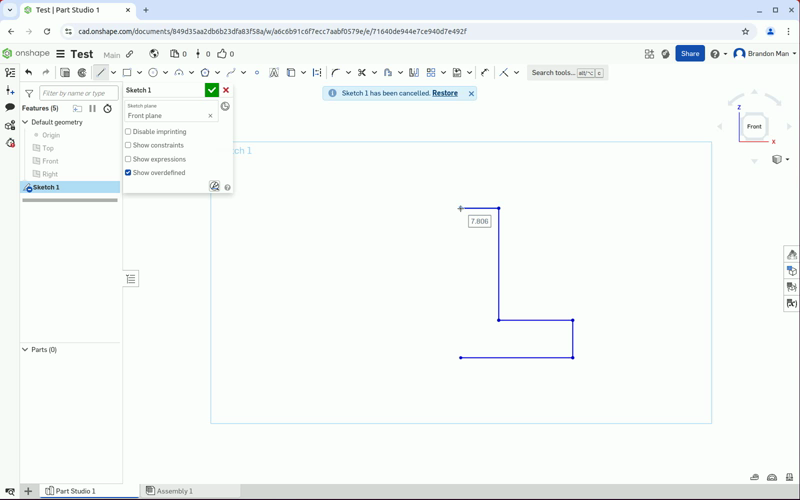
mouse_move(460, 357)
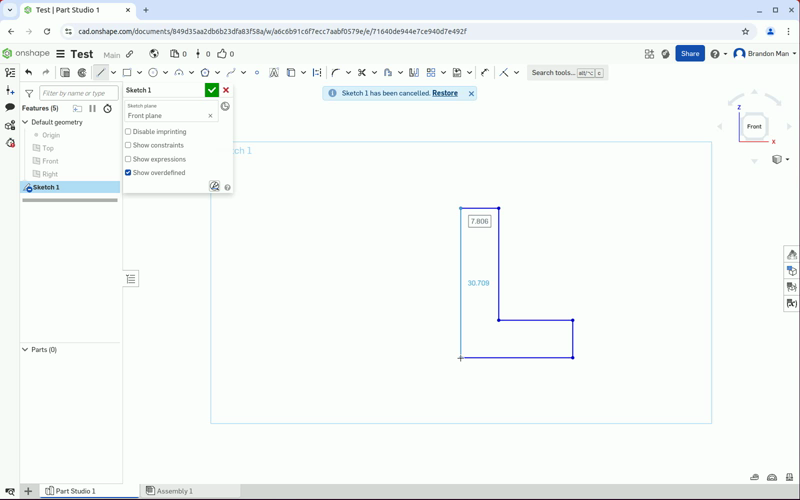
key_up(shift)
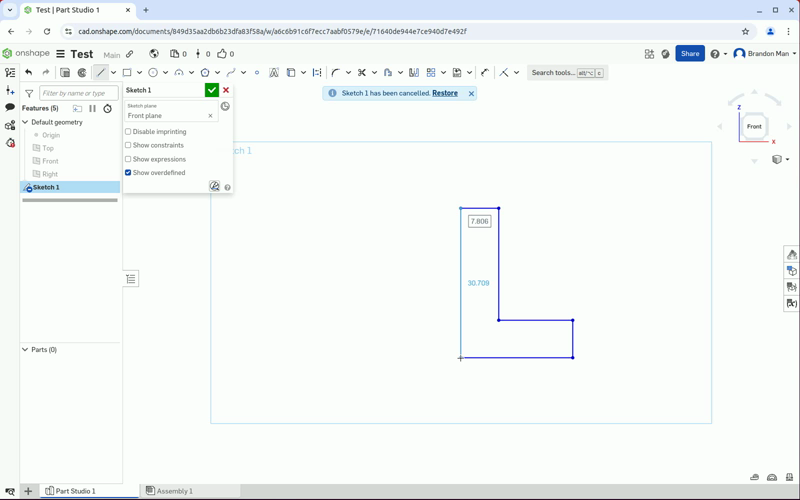
click(460, 357)
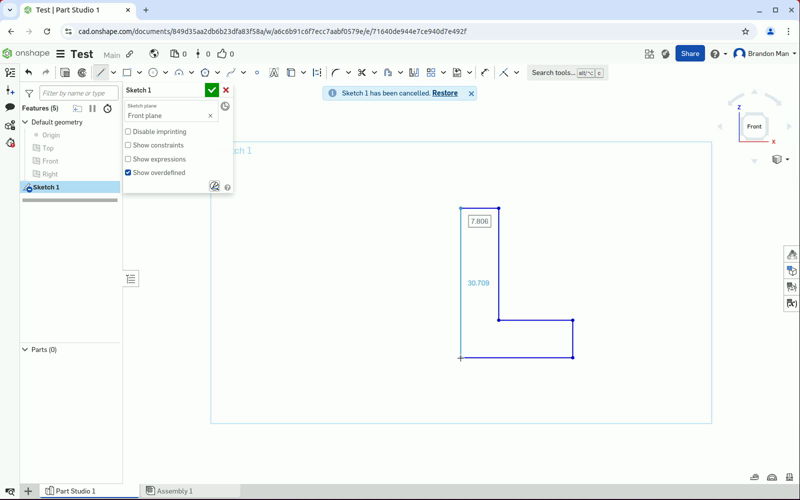
key(esc)
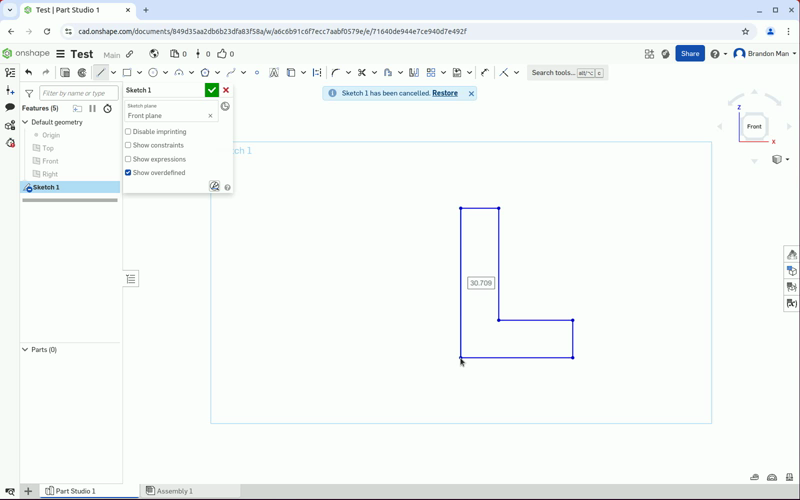
mouse_move(490, 330)
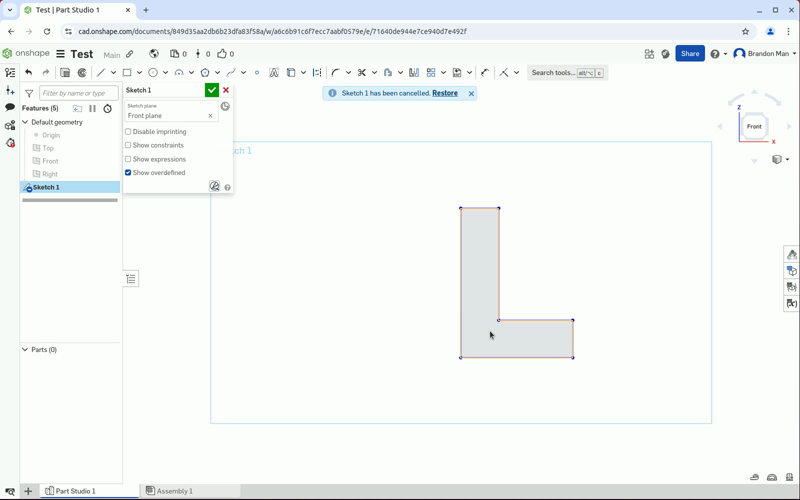
click(490, 330)
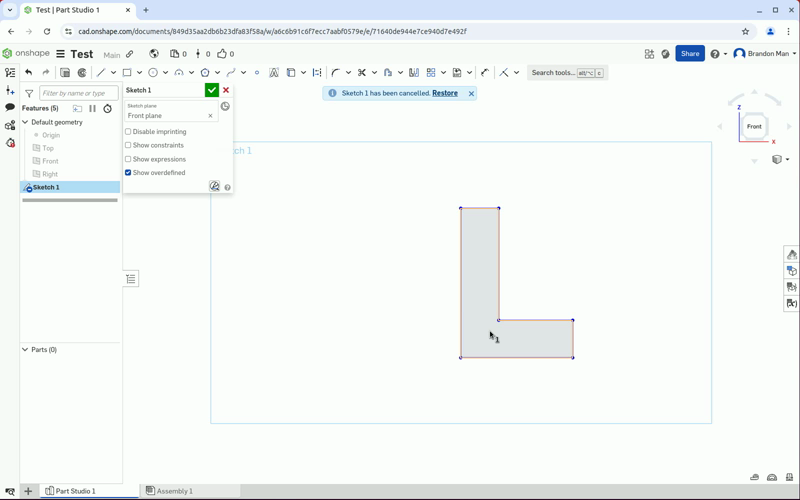
mouse_move(73, 352)
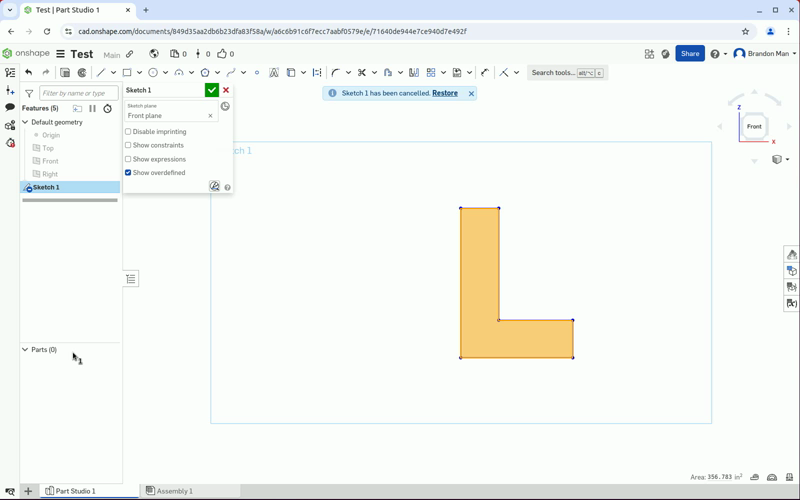
key(shift+y)
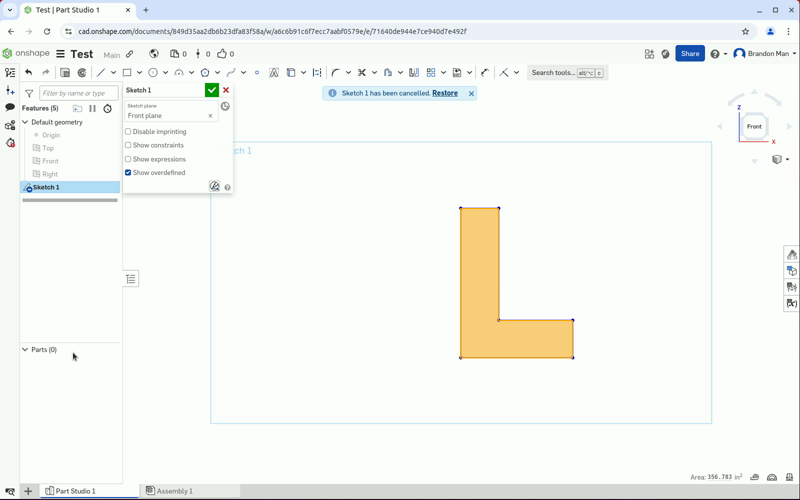
key(shift+e)
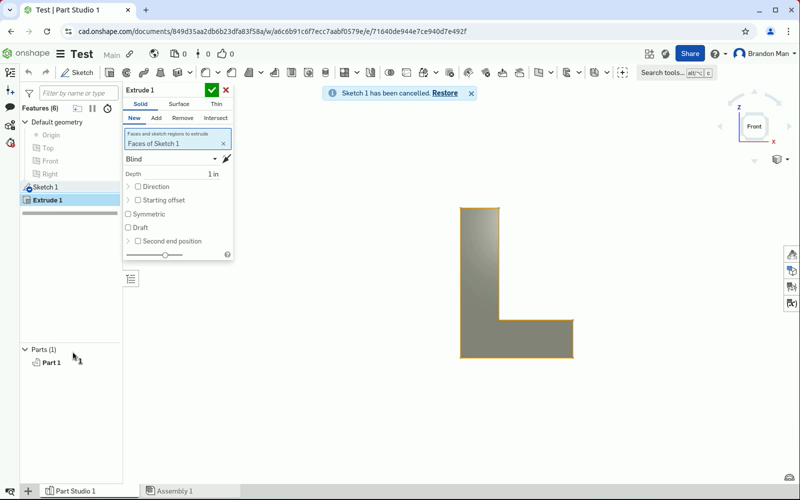
mouse_move(143, 106)
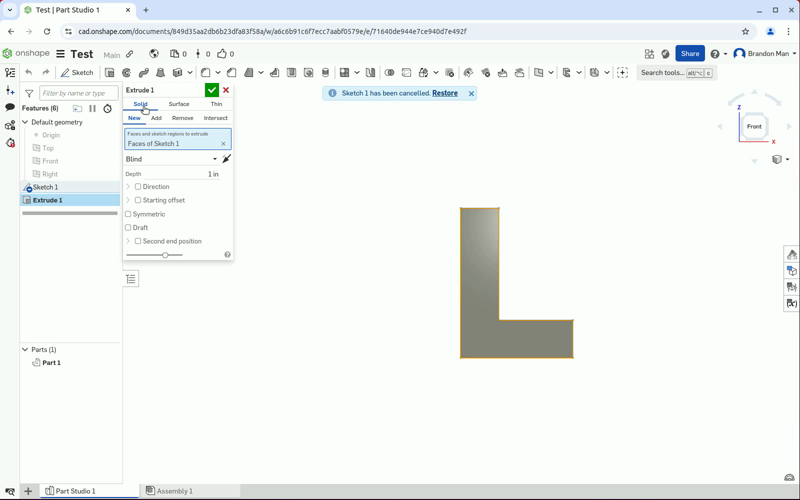
click(143, 106)
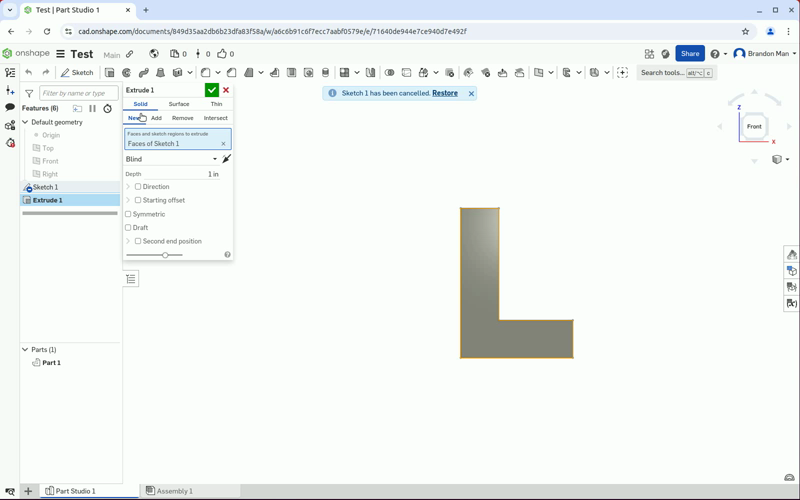
mouse_move(137, 120)
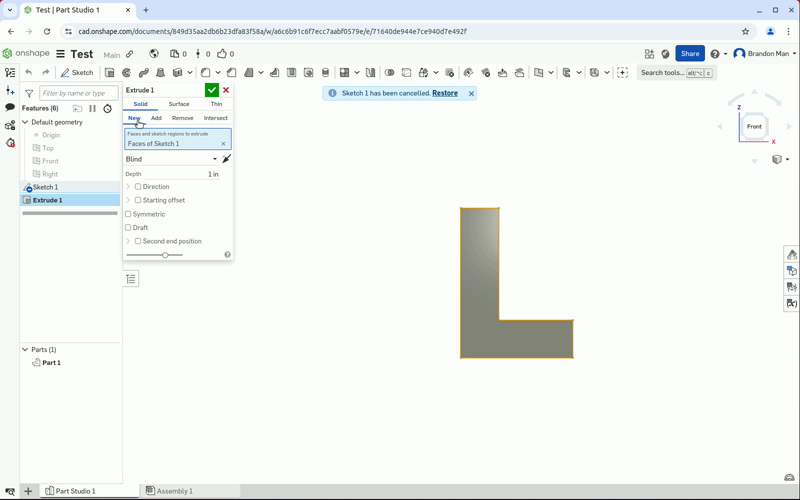
click(137, 120)
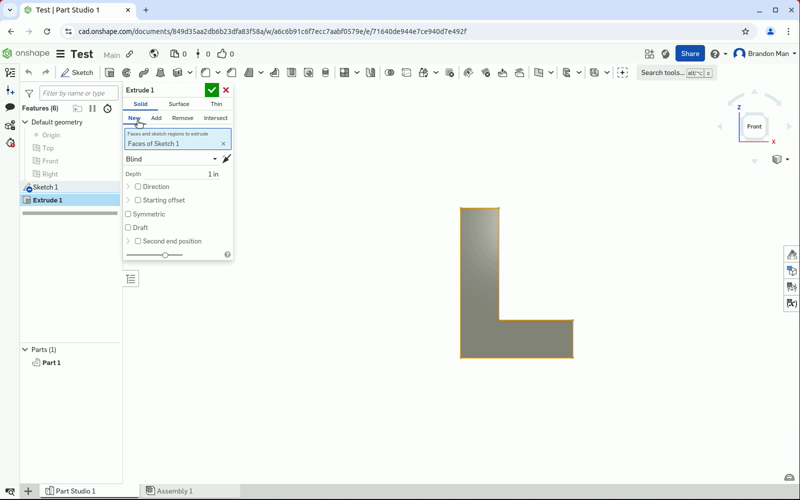
key(tab, 4)
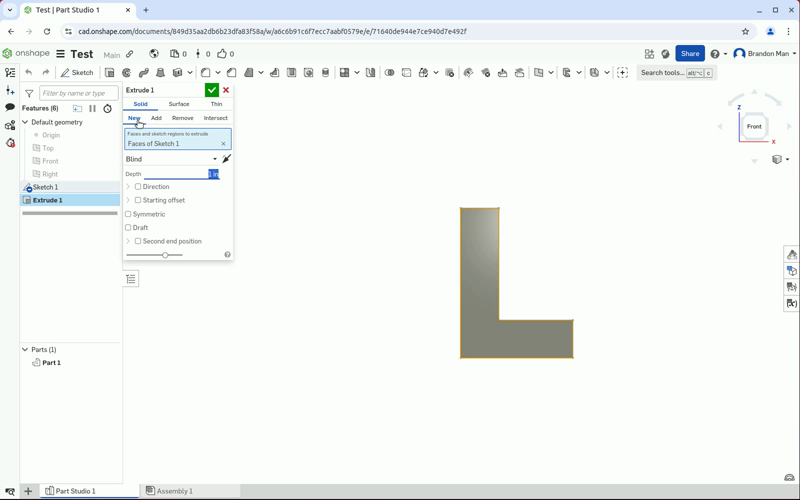
text(15.405)
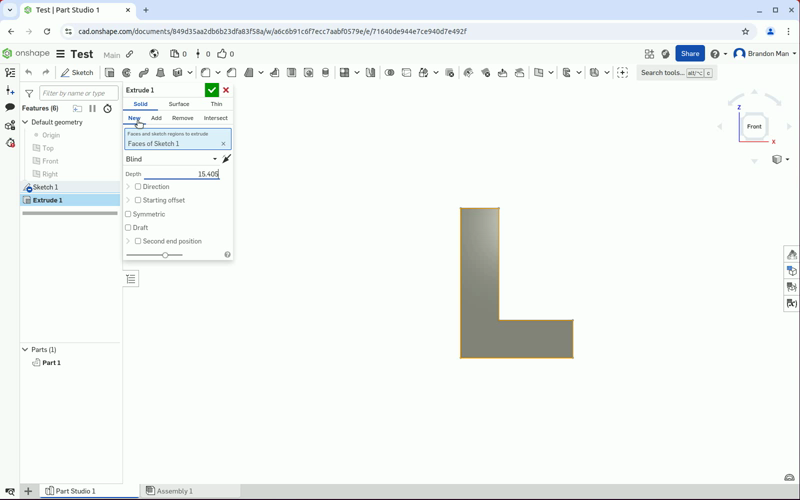
key(enter)
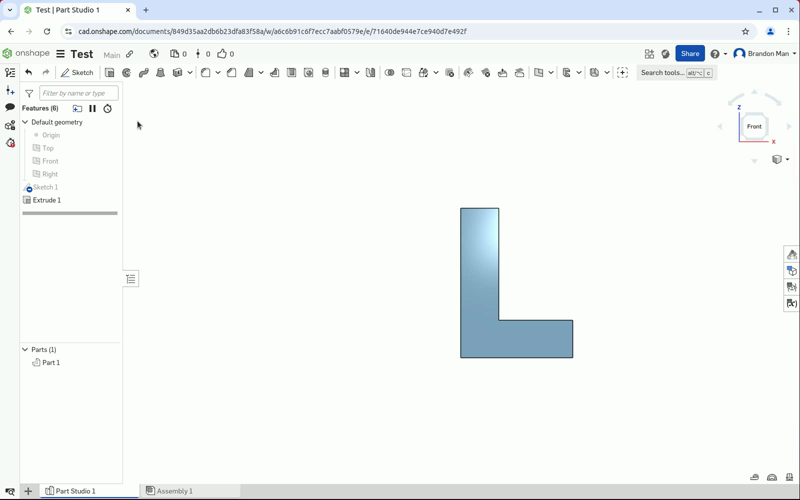
key(shift+h)
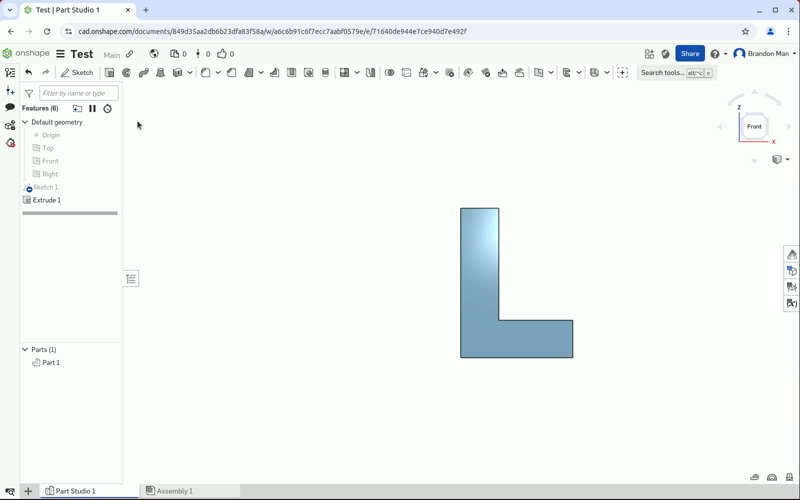
key(shift+h)
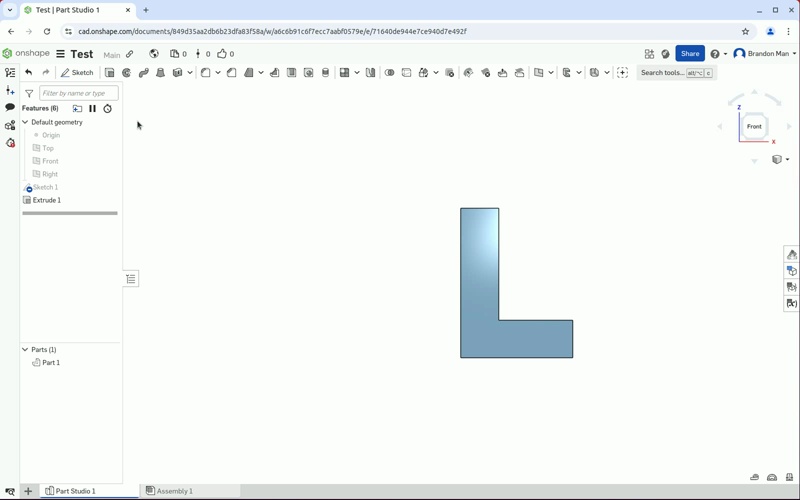
mouse_move(73, 189)
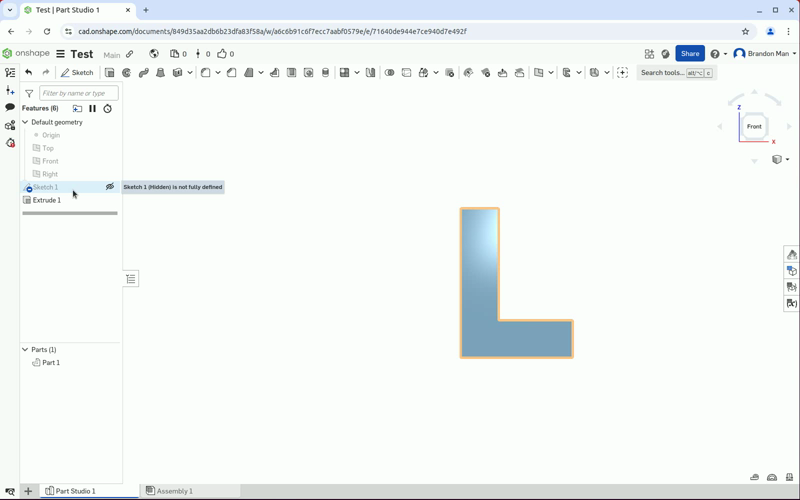
click(73, 189)
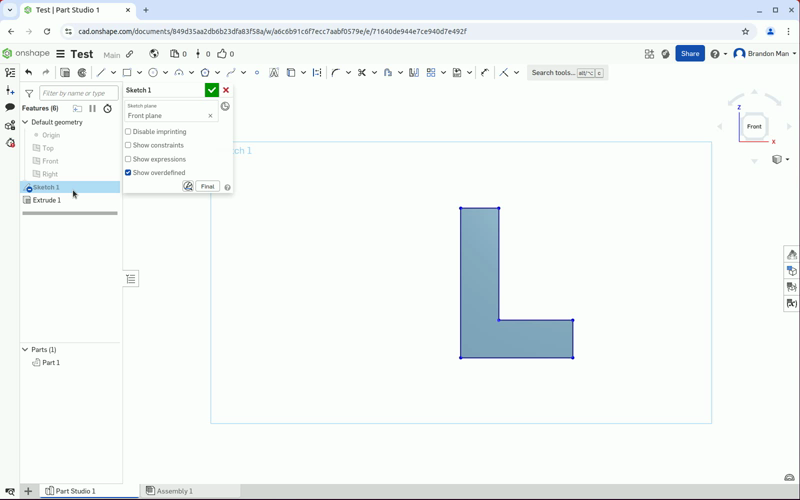
mouse_move(229, 92)
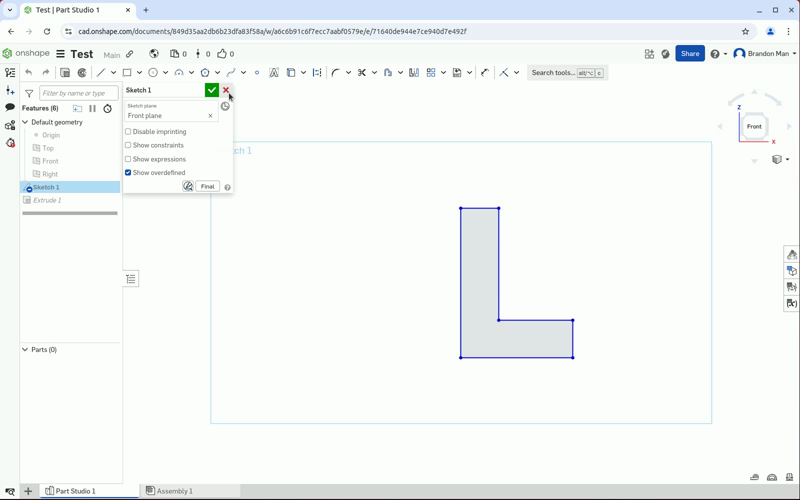
click(229, 92)
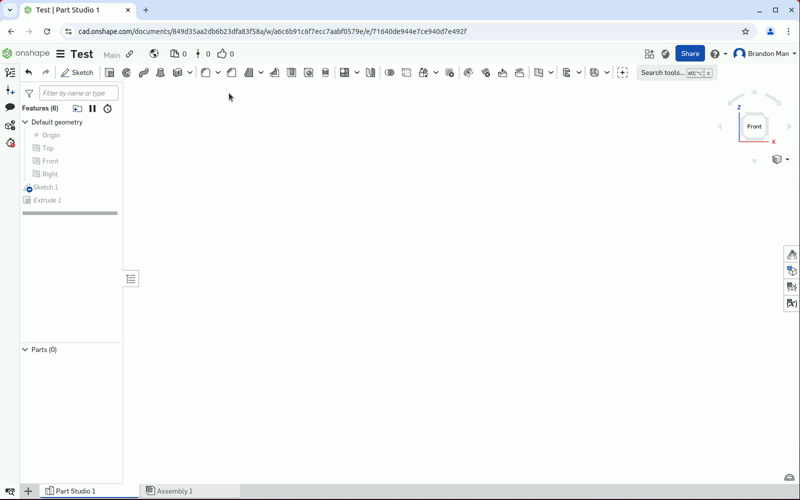
mouse_move(73, 352)
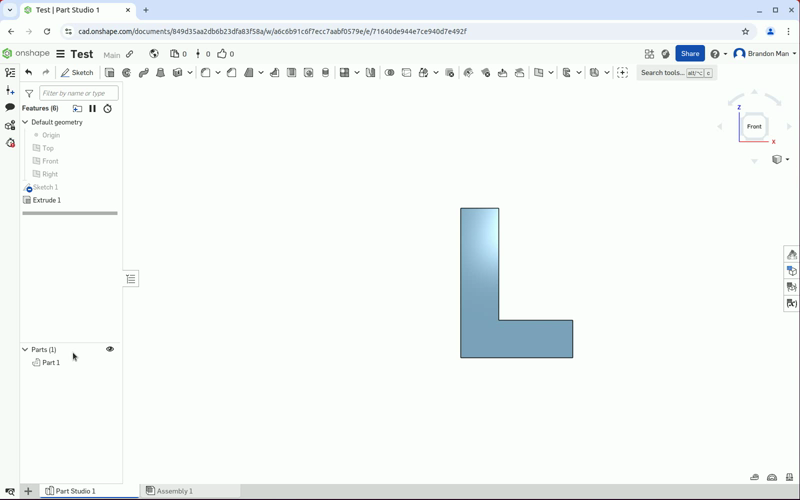
key(y)
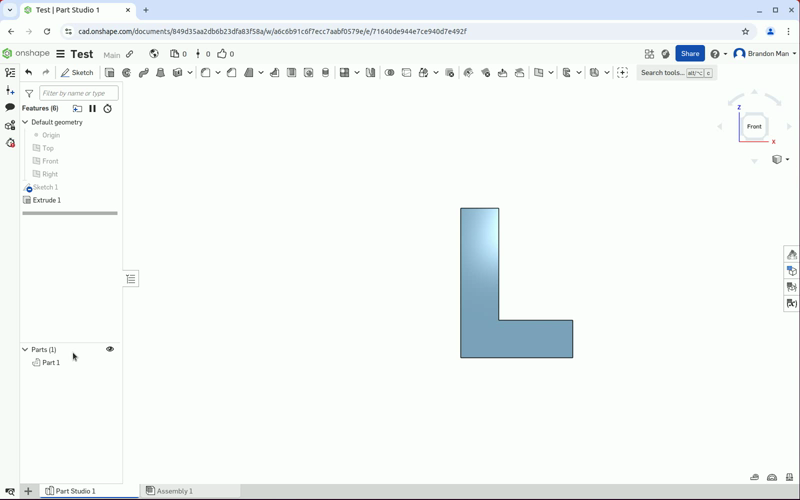
key(shift+p)
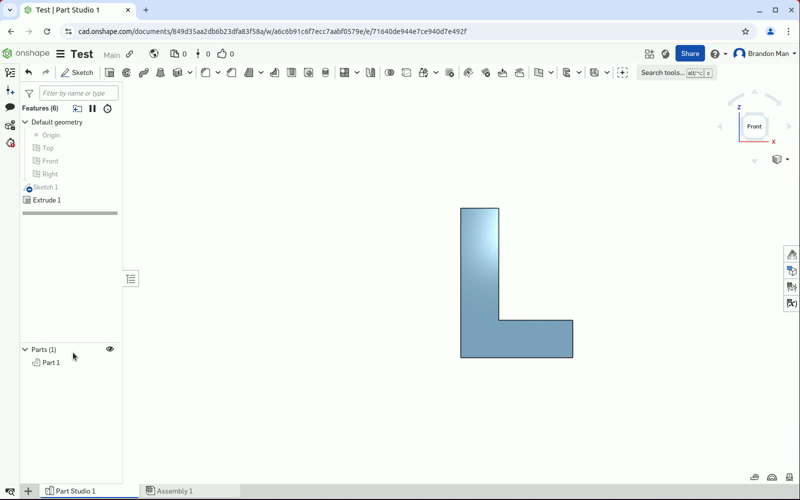
key(space)
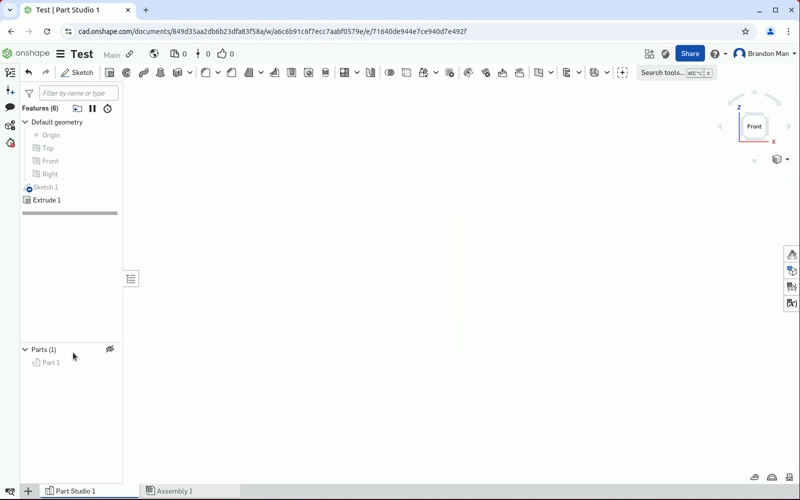
key_down(shift)
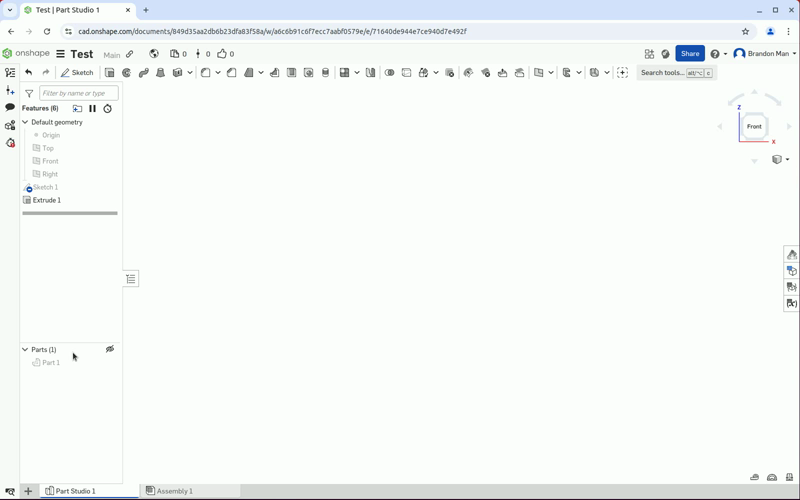
key(down)
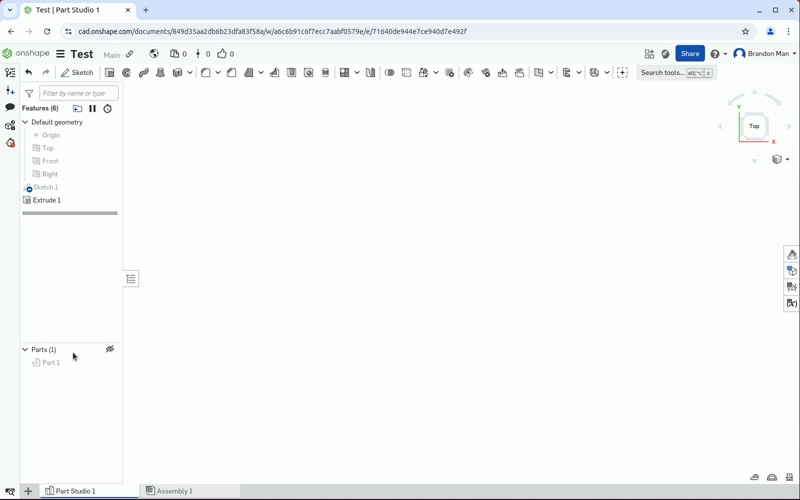
key_up(shift)
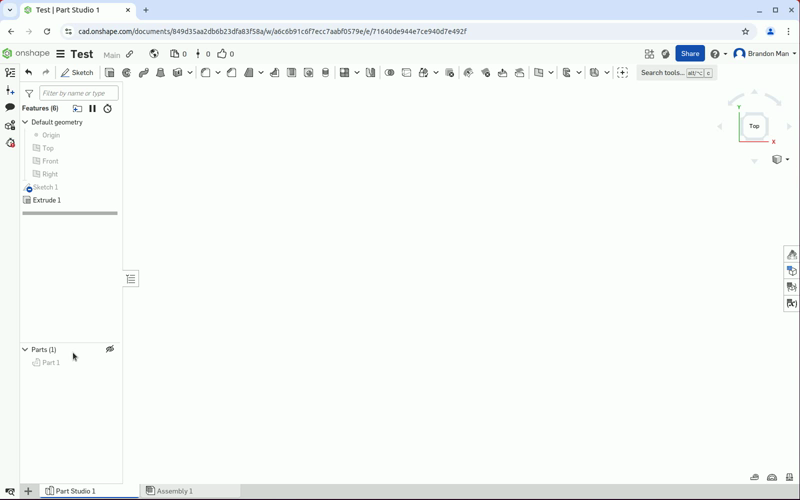
mouse_move(73, 352)
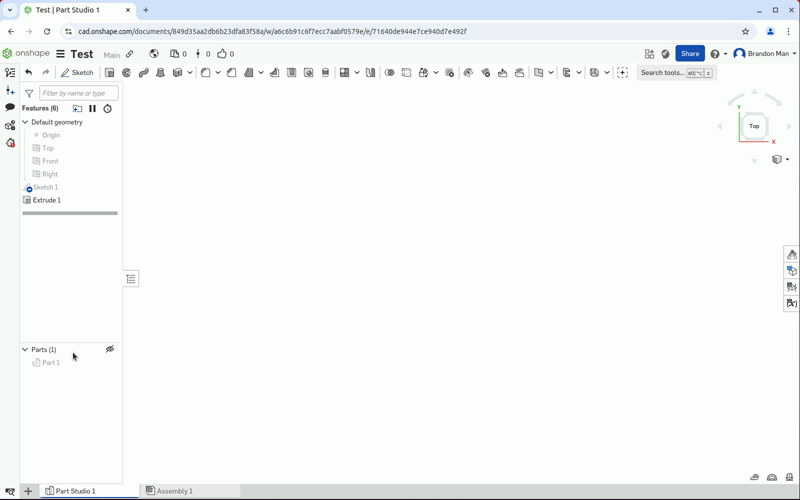
key(shift+y)
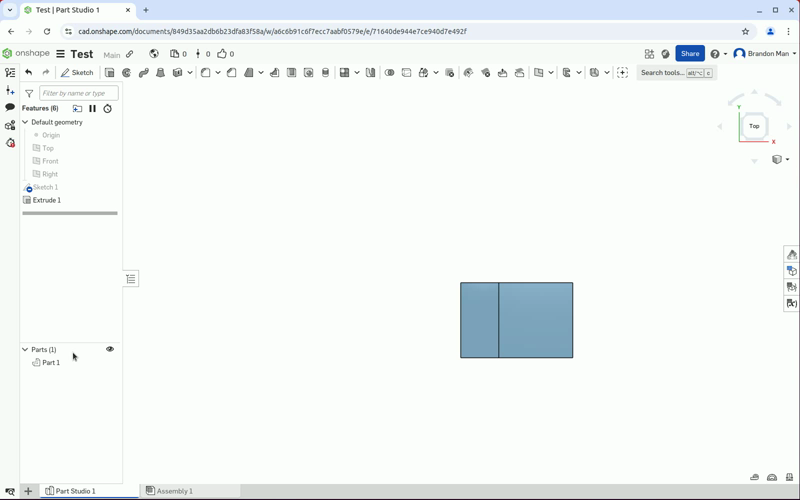
mouse_move(541, 75)
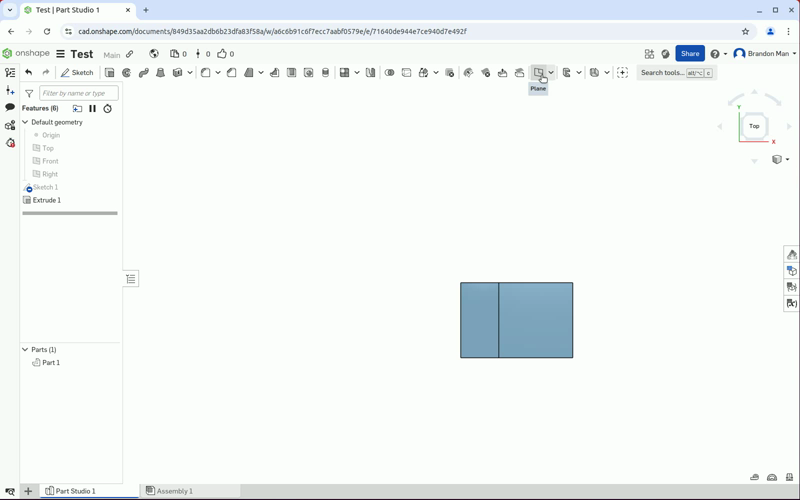
click(541, 75)
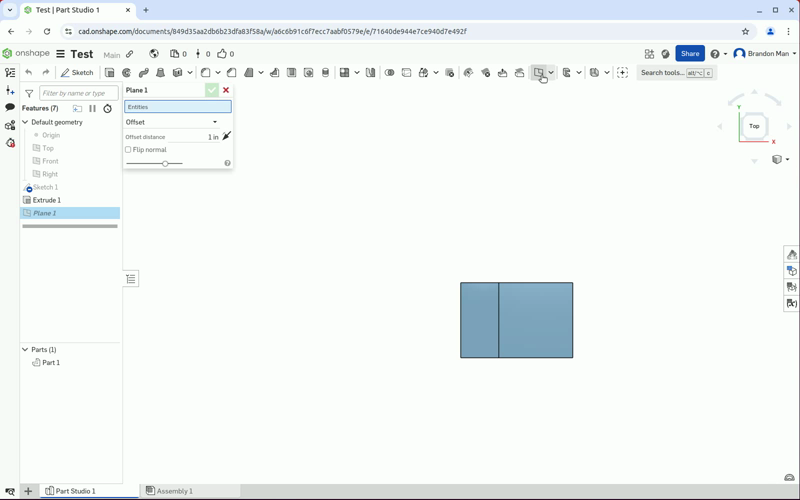
mouse_move(73, 150)
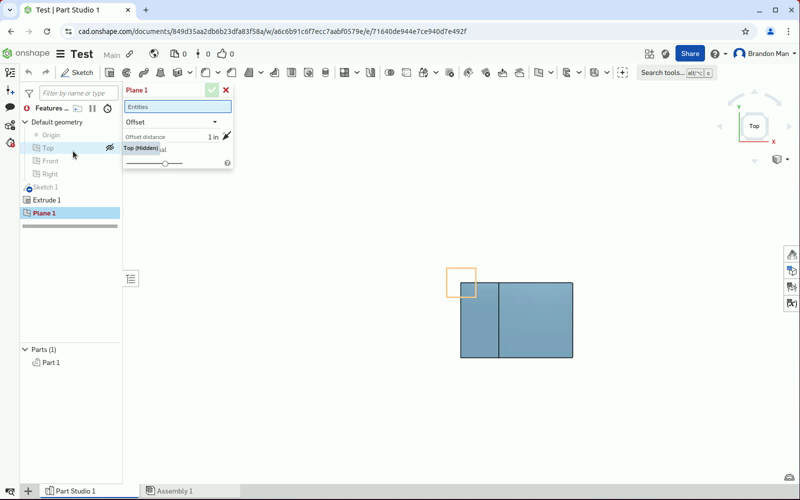
click(73, 150)
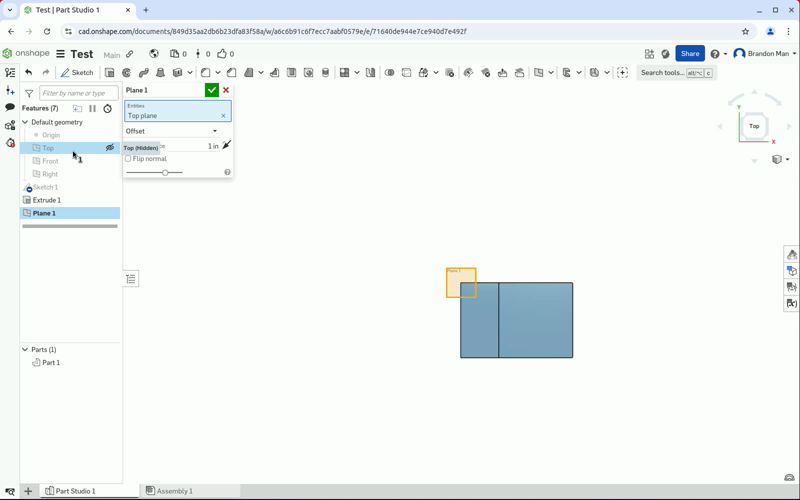
key(tab, 2)
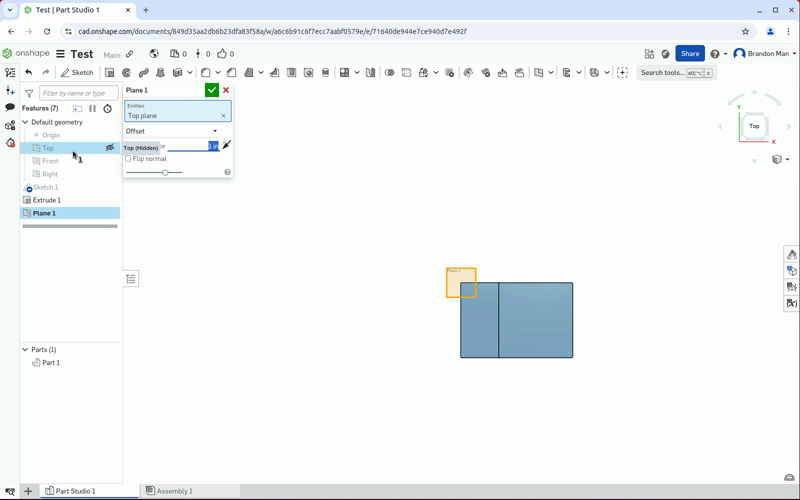
text(7.703)
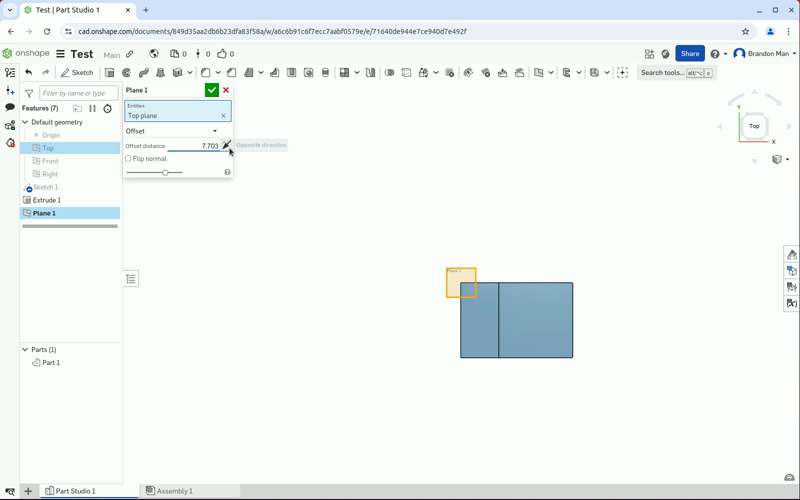
mouse_move(229, 147)
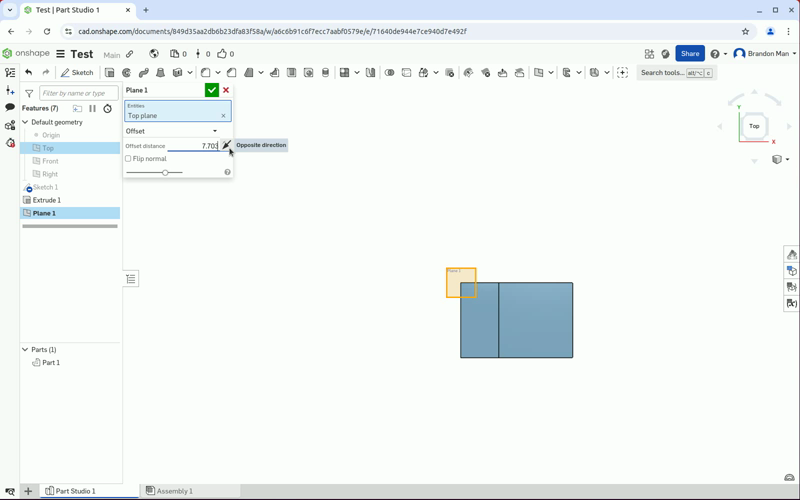
click(229, 147)
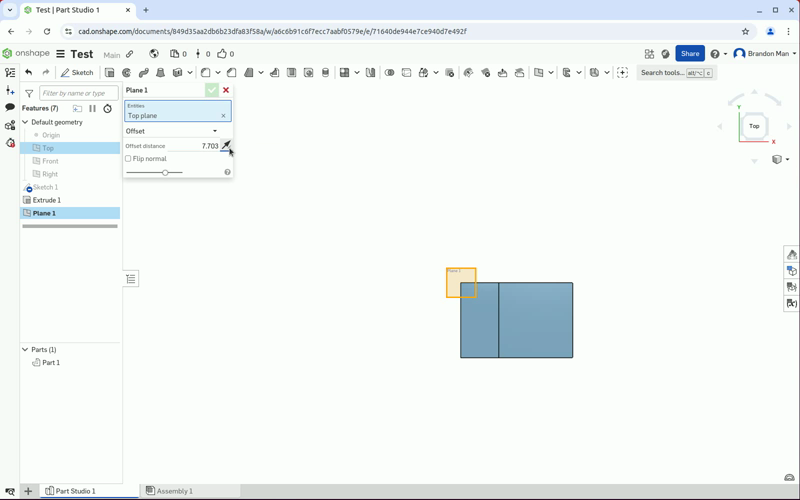
key(enter, 2)
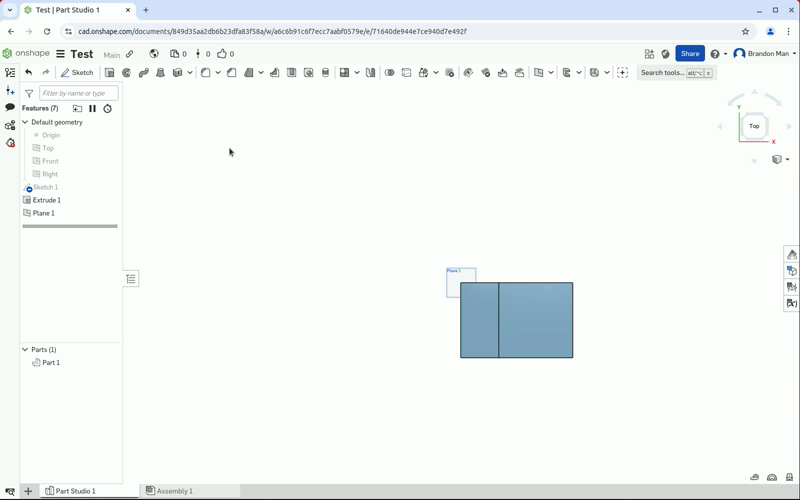
key(shift+s)
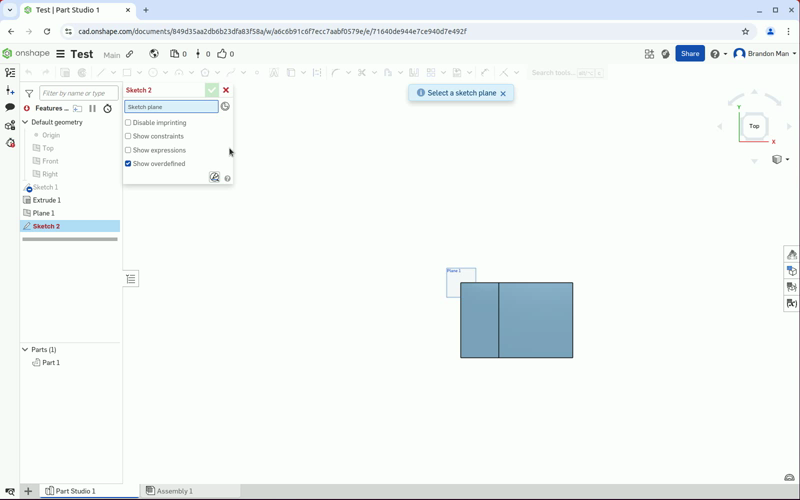
mouse_move(73, 215)
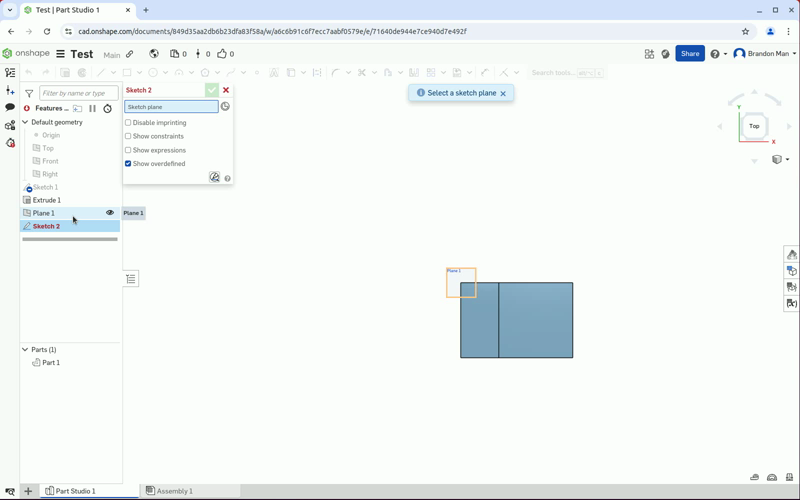
click(73, 215)
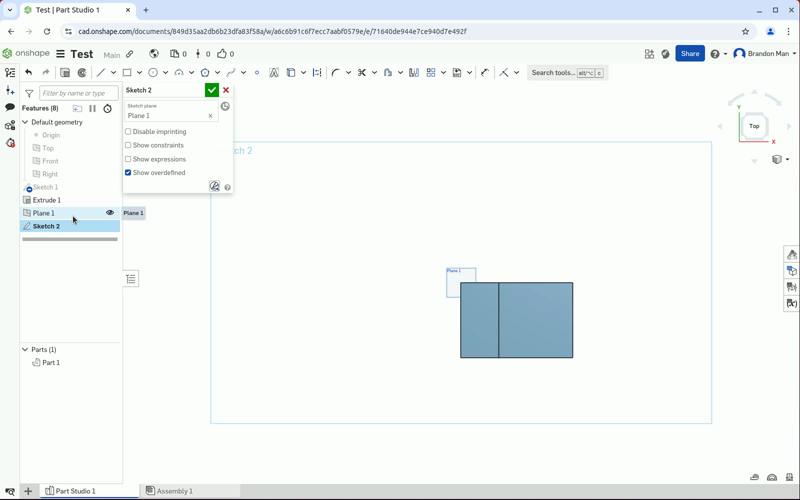
mouse_move(73, 352)
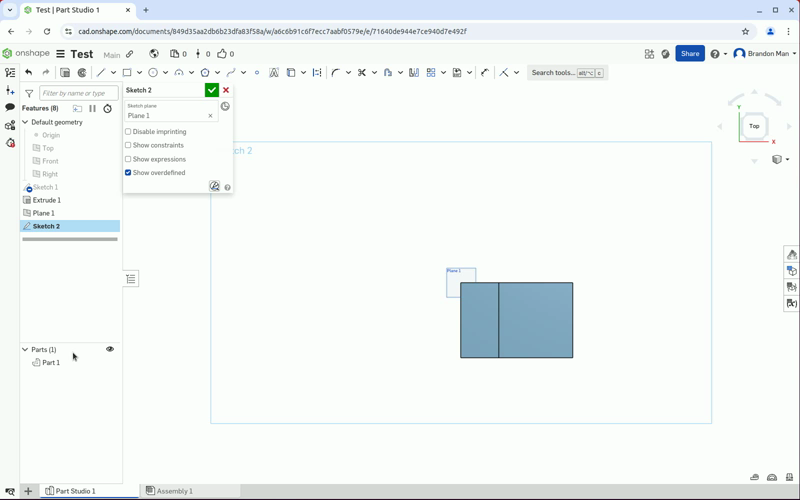
key(y)
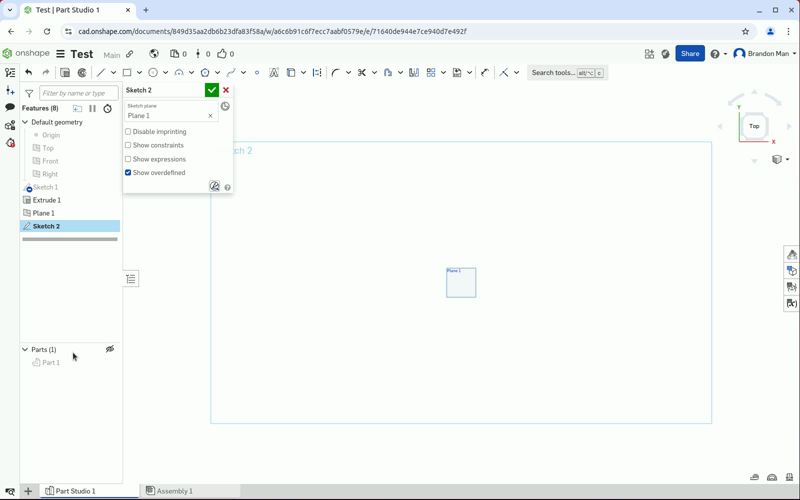
key(c)
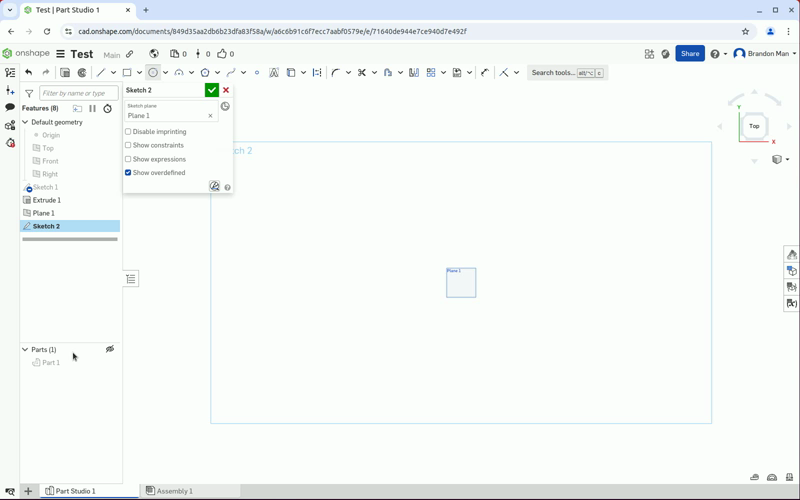
key_down(shift)
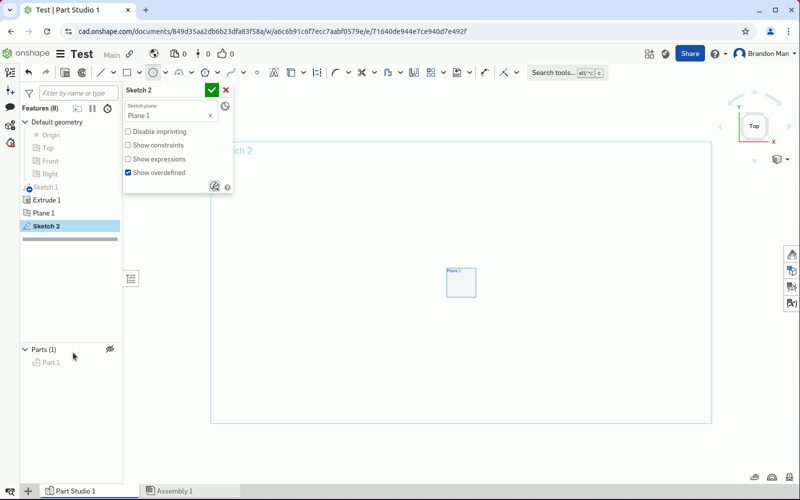
mouse_move(536, 320)
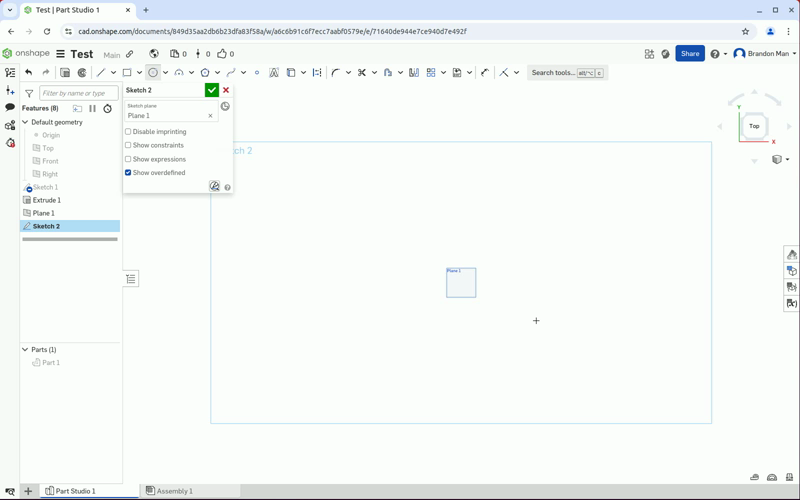
click(536, 320)
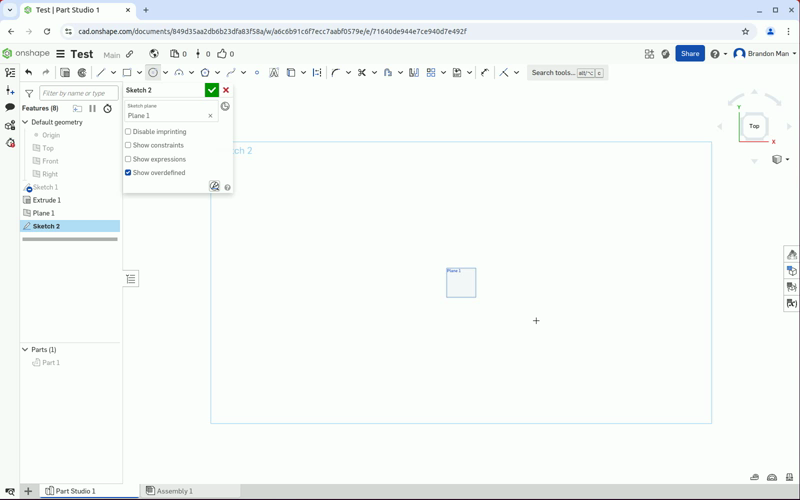
key_up(shift)
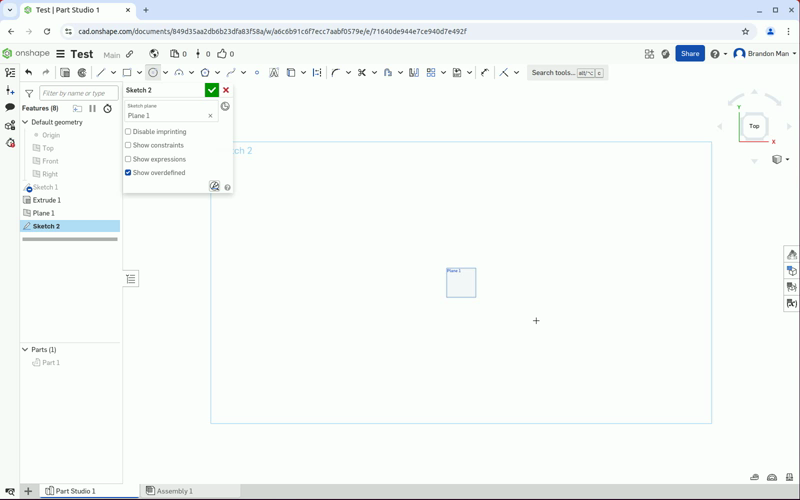
mouse_move(540, 320)
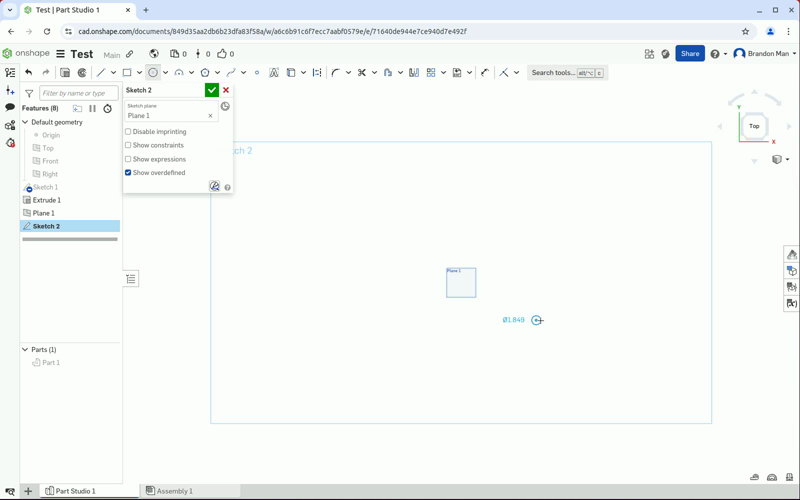
click(540, 320)
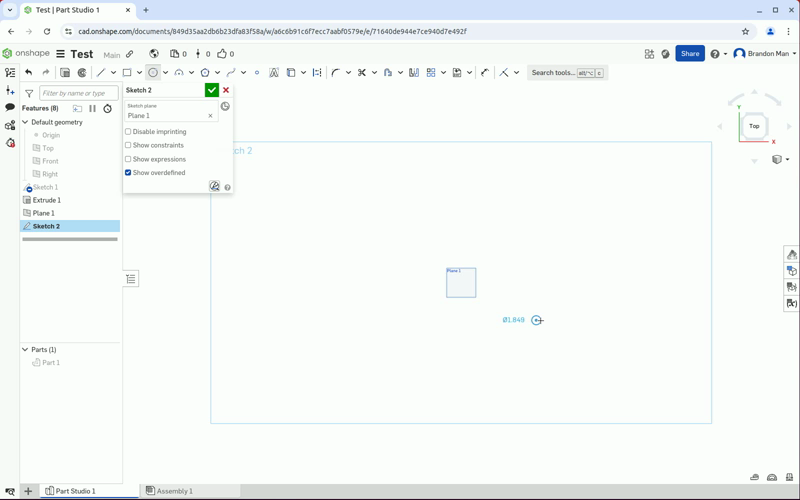
key(esc)
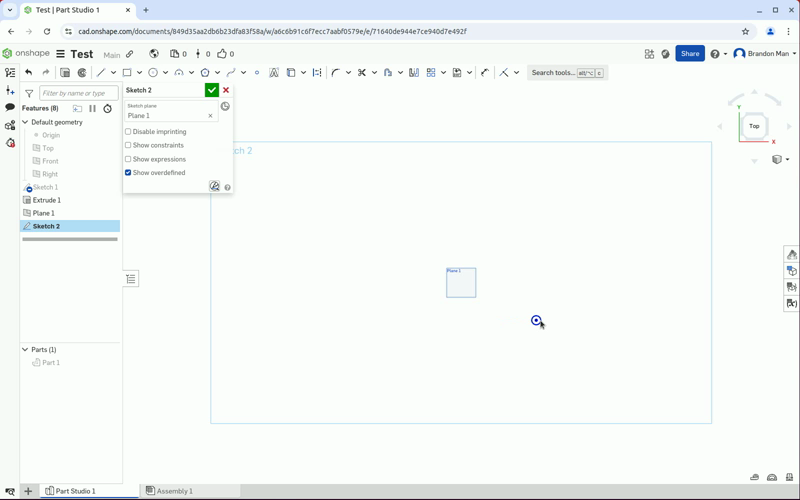
mouse_move(536, 321)
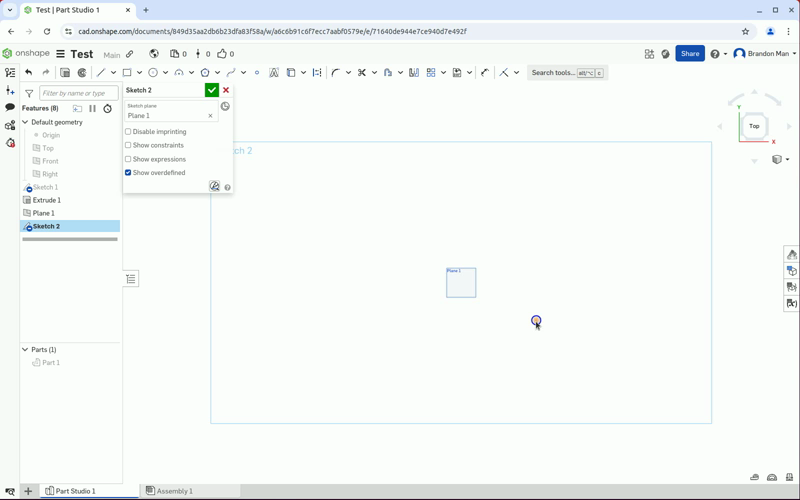
scroll(6)
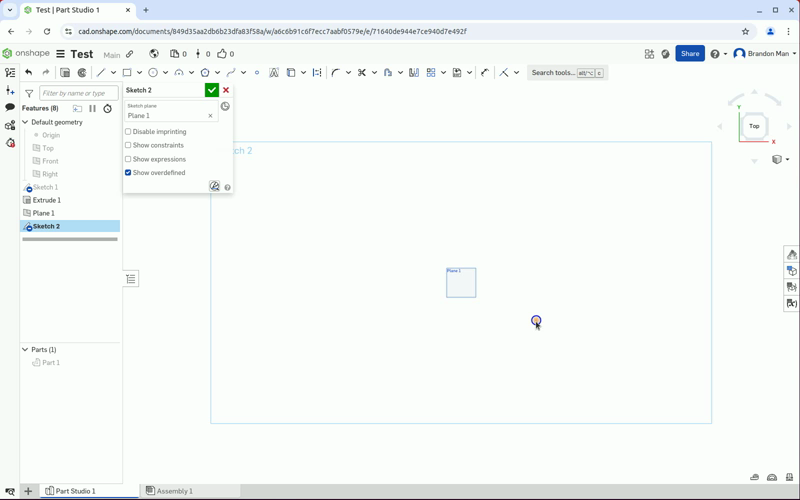
scroll(6)
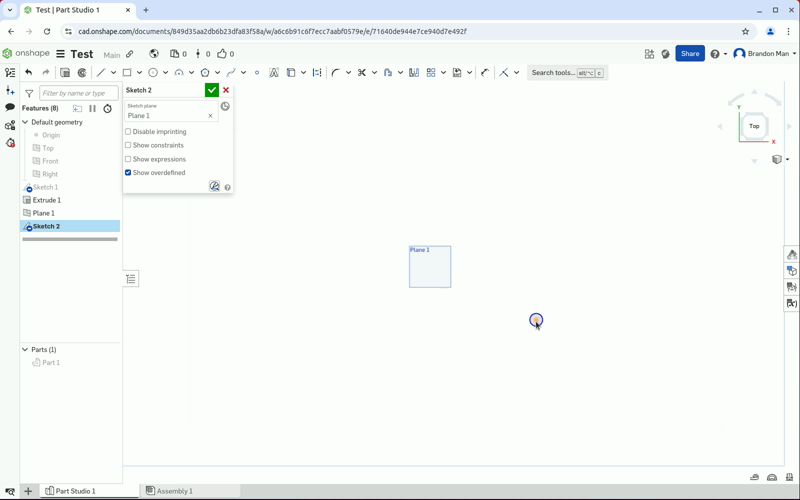
scroll(6)
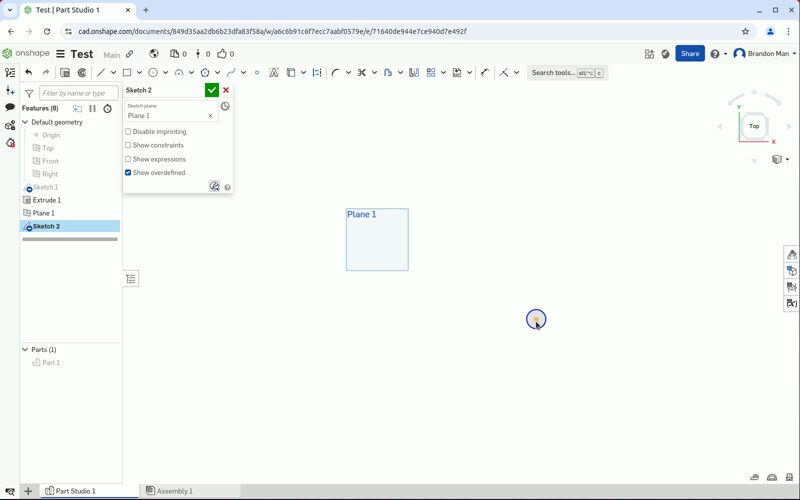
scroll(6)
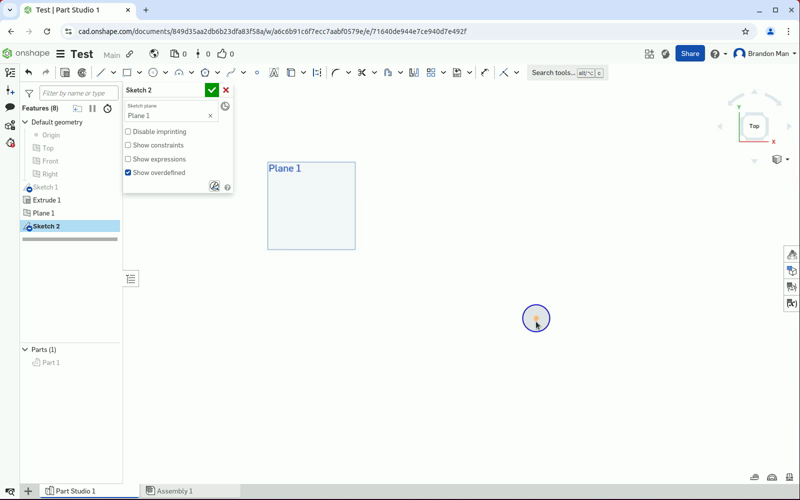
scroll(6)
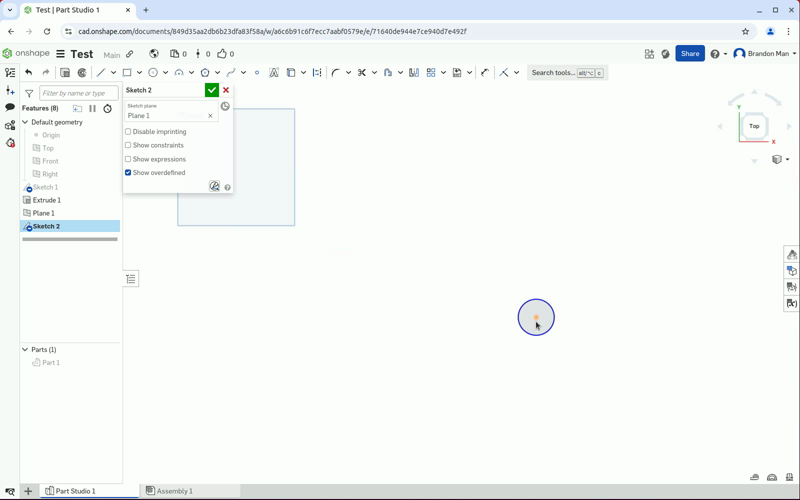
scroll(6)
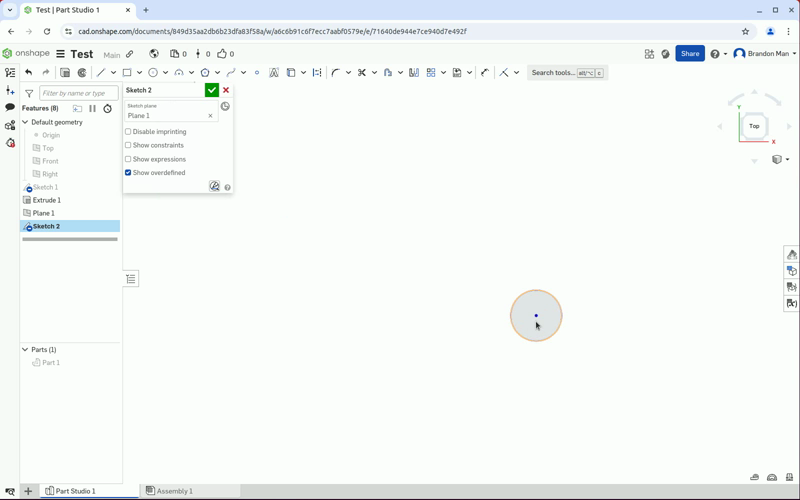
scroll(6)
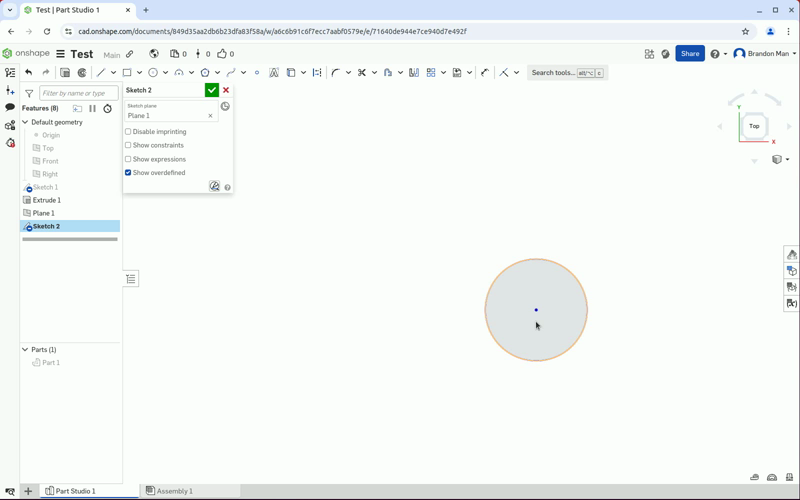
click(536, 321)
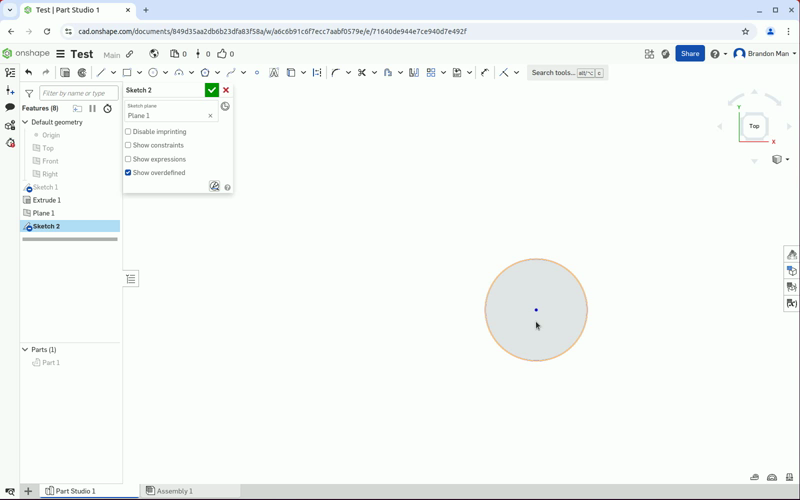
scroll(-6)
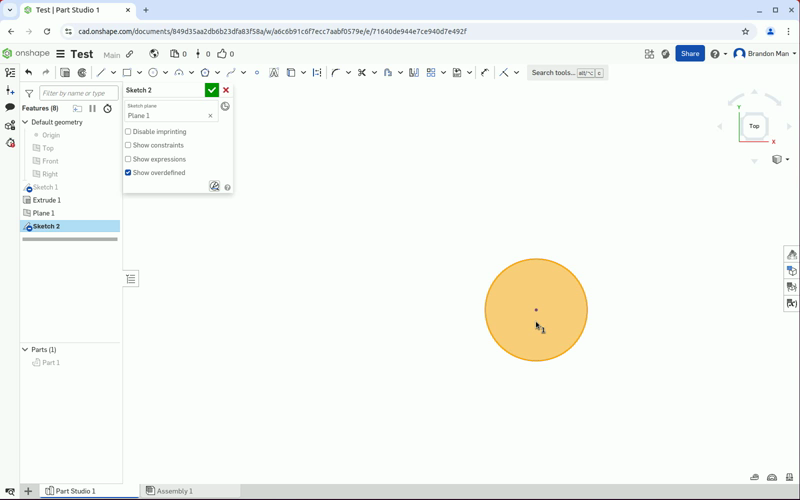
scroll(-6)
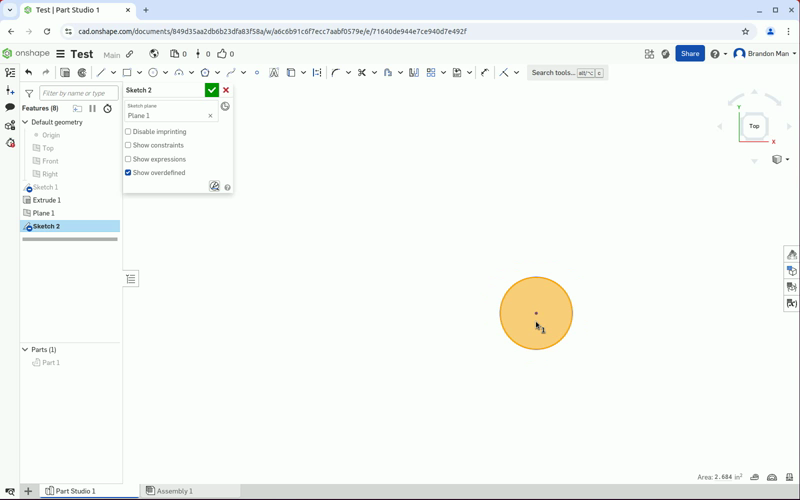
scroll(-6)
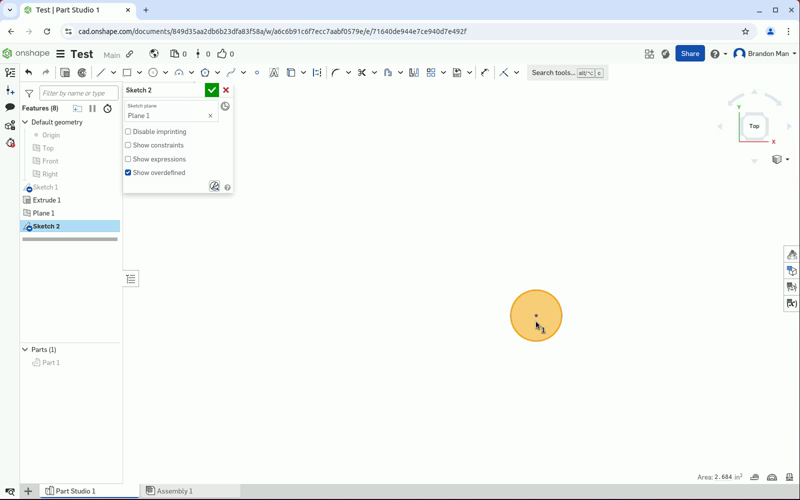
scroll(-6)
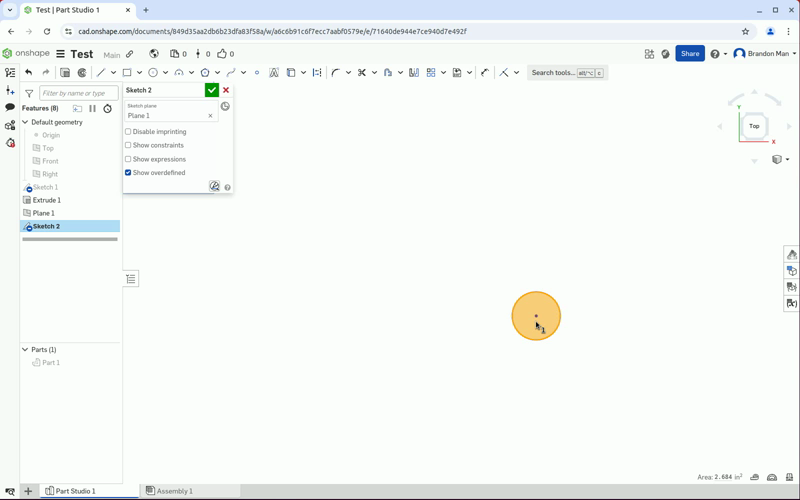
scroll(-6)
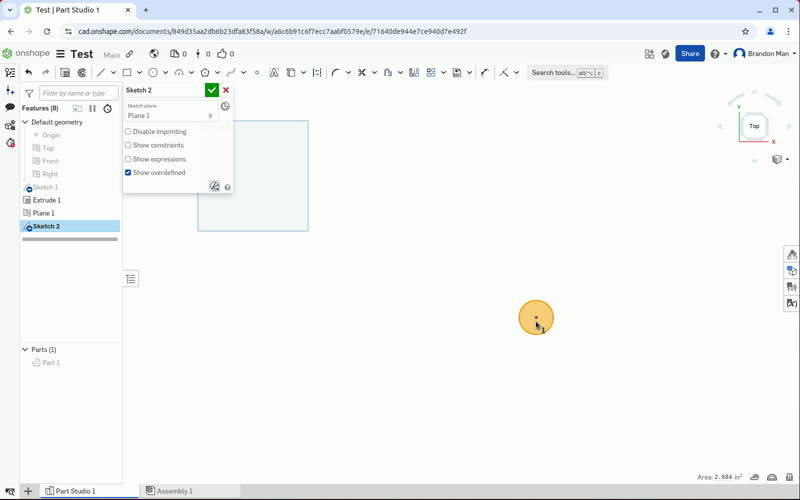
scroll(-6)
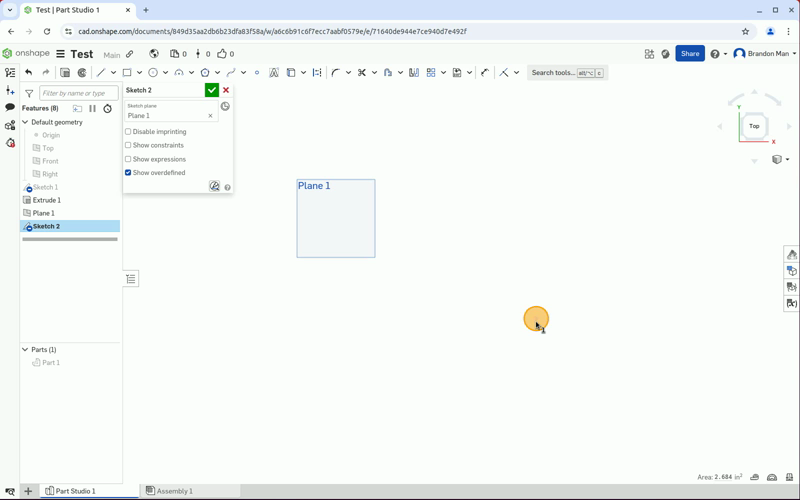
scroll(-6)
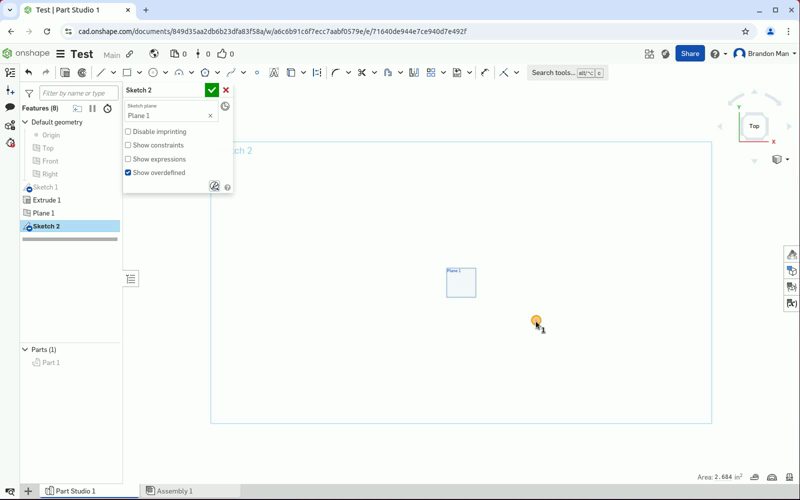
mouse_move(73, 352)
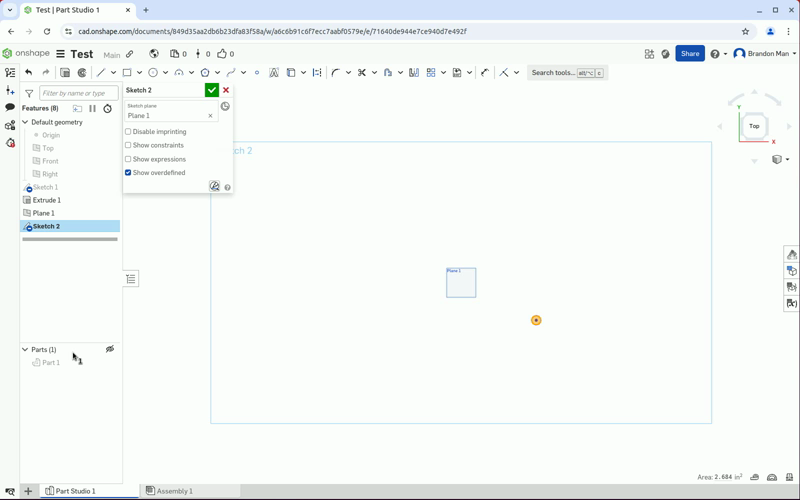
key(shift+y)
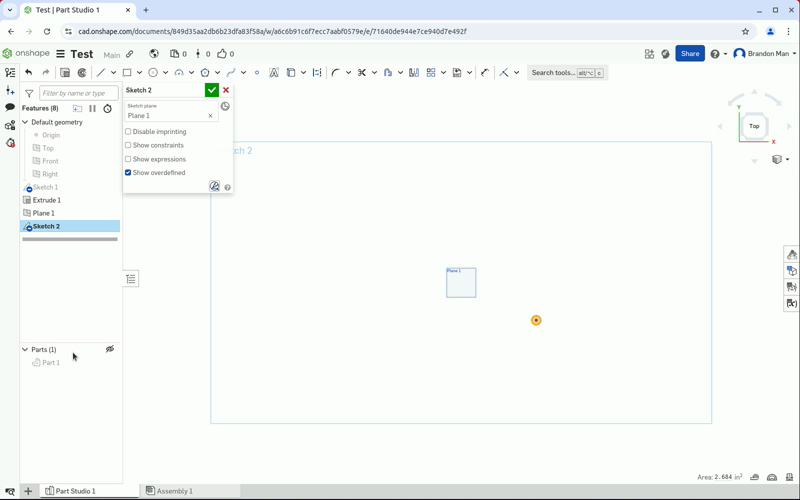
key(shift+e)
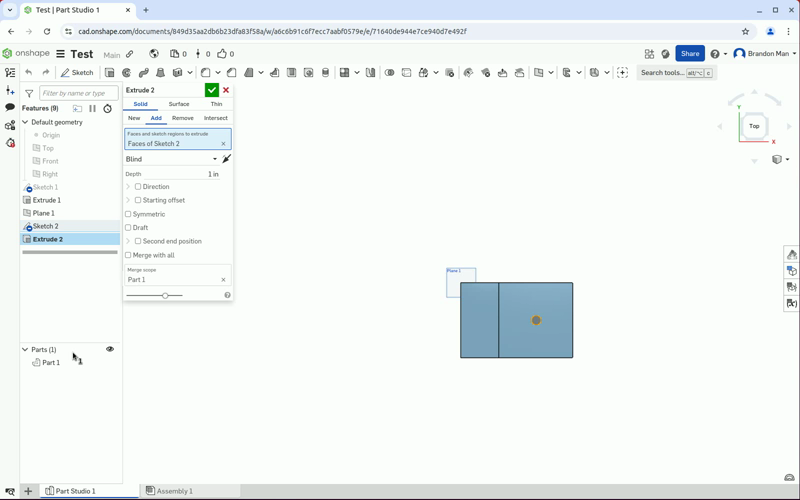
mouse_move(143, 106)
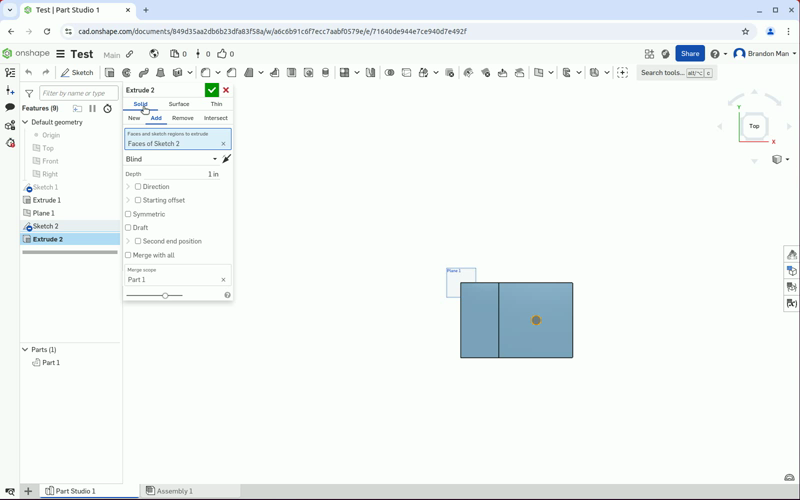
click(143, 106)
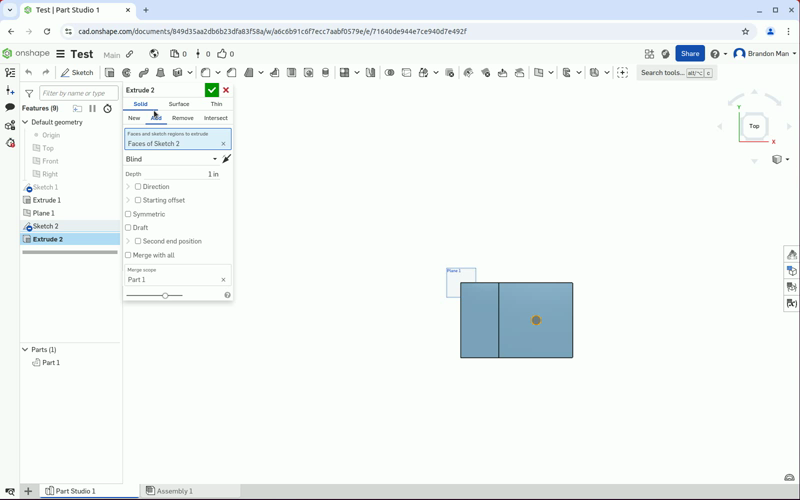
mouse_move(186, 120)
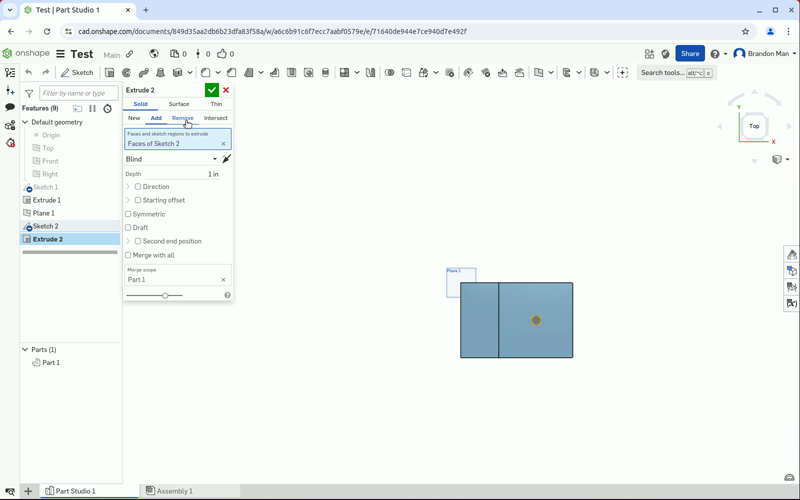
click(186, 120)
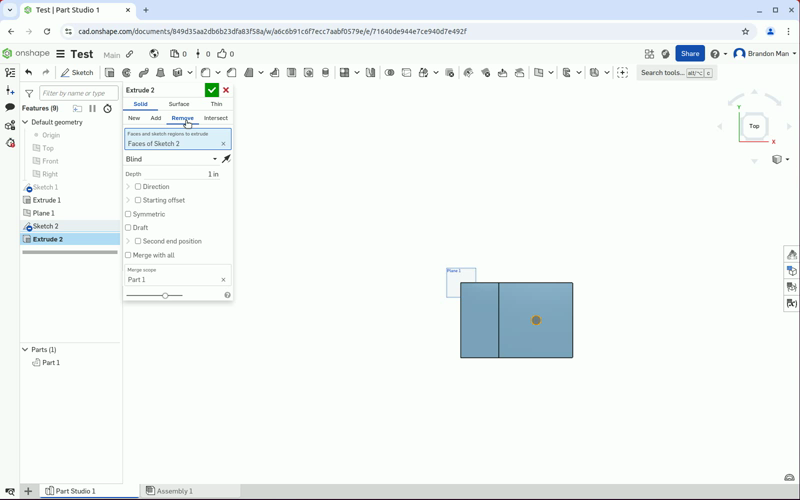
key(tab, 4)
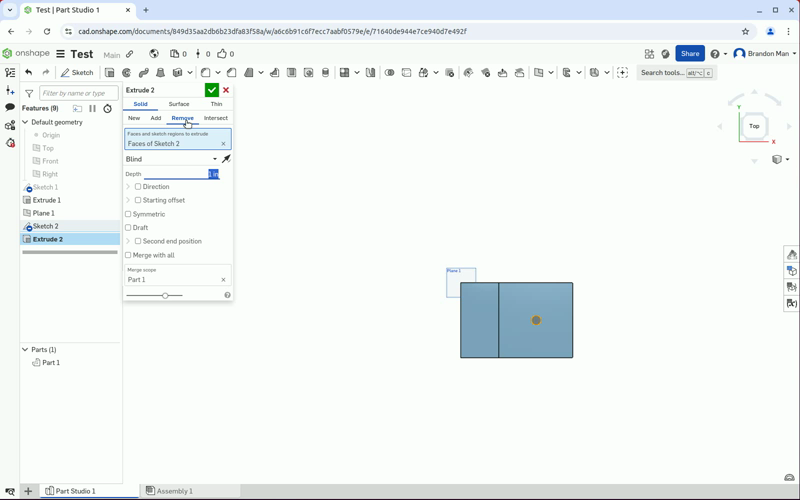
text(17.572)
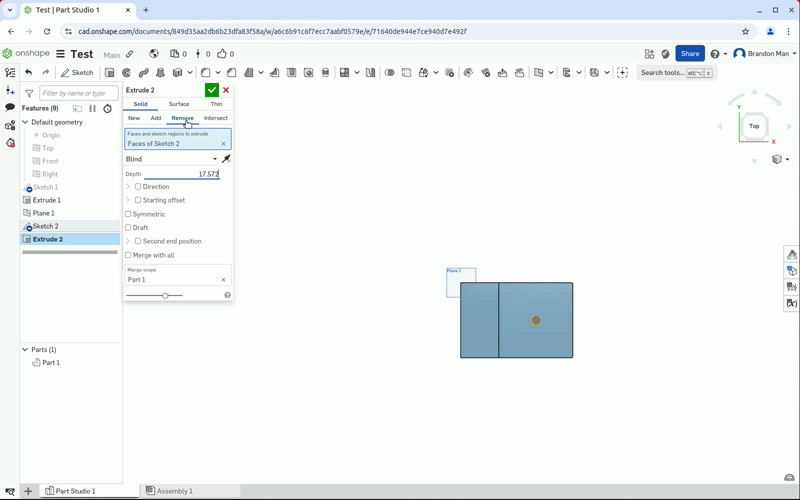
key(tab, 6)
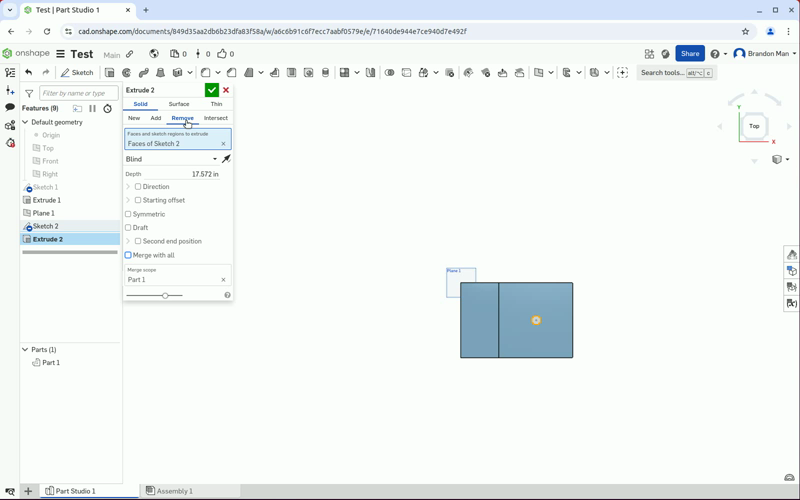
key(space)
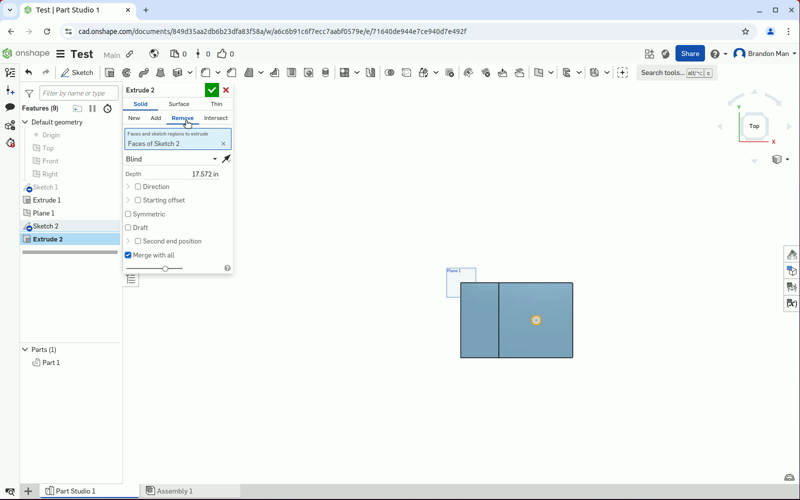
key(enter)
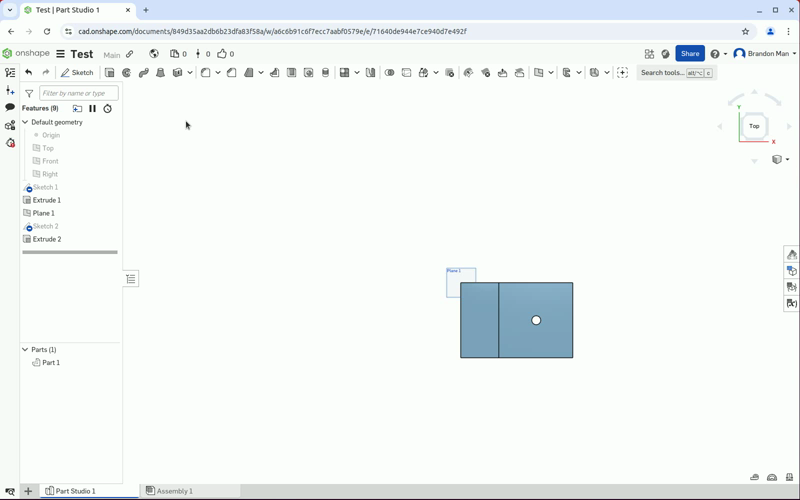
key(shift+h)
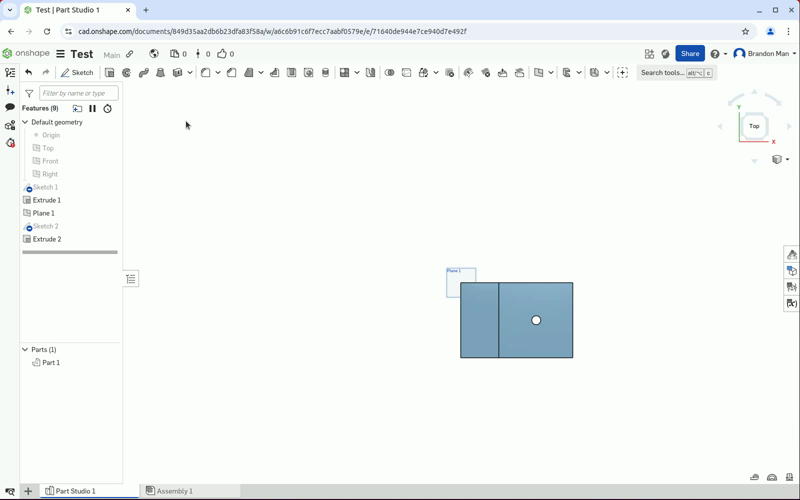
key(shift+h)
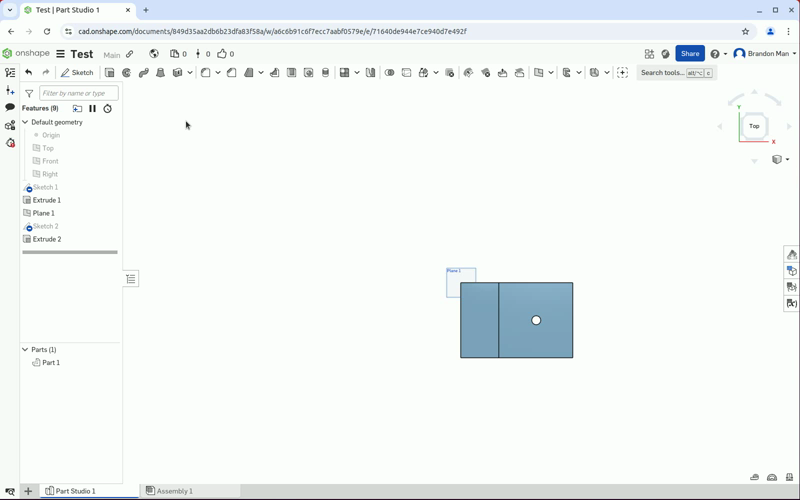
mouse_move(73, 189)
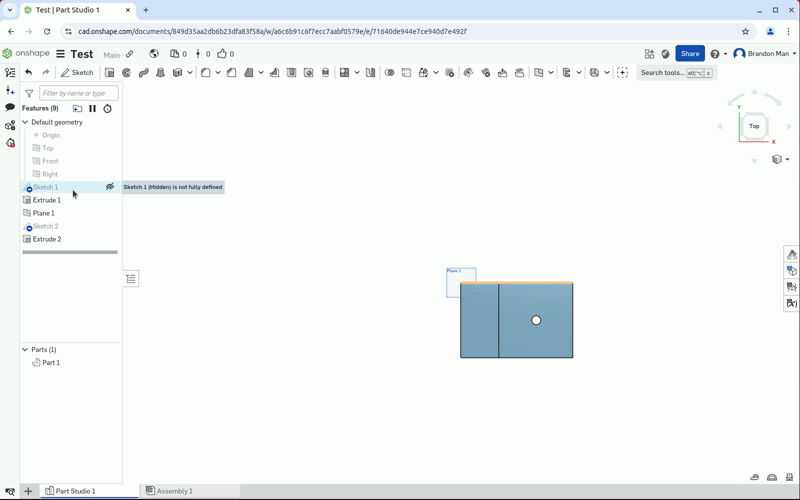
click(73, 189)
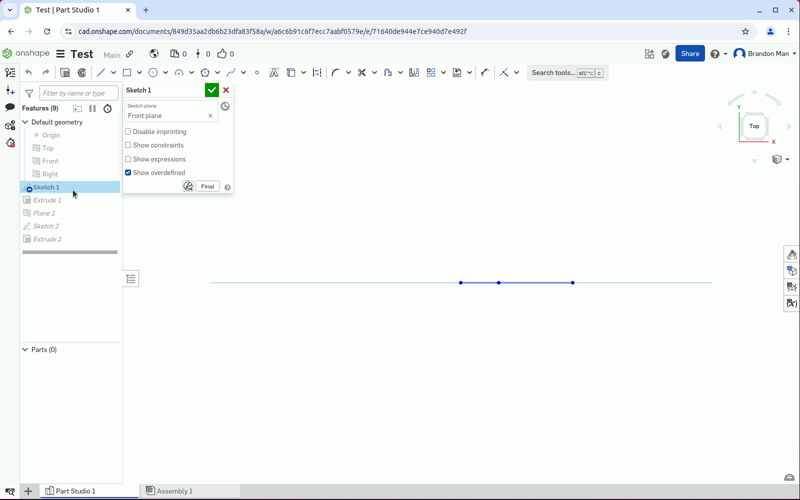
mouse_move(229, 92)
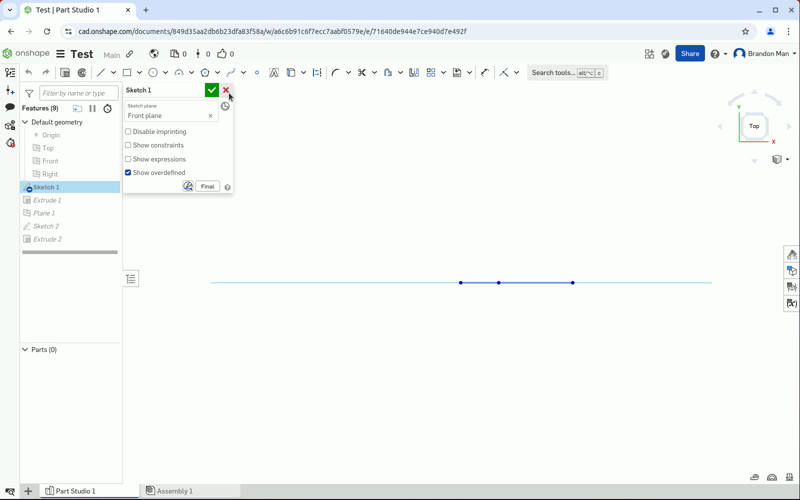
click(229, 92)
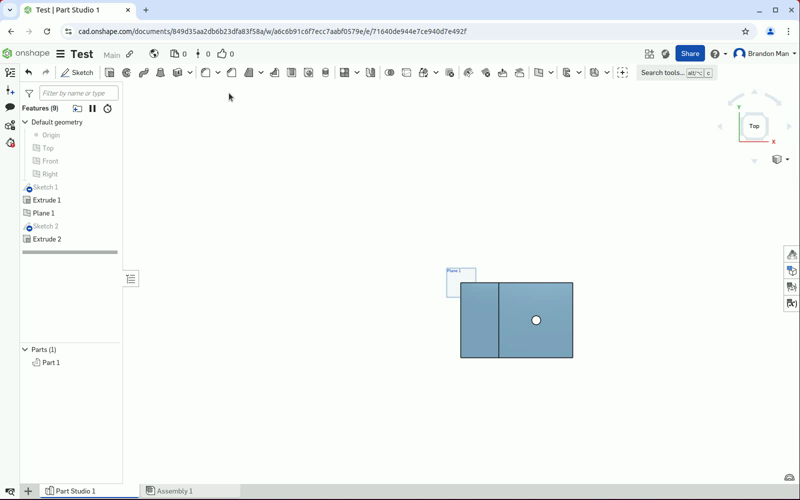
mouse_move(73, 352)
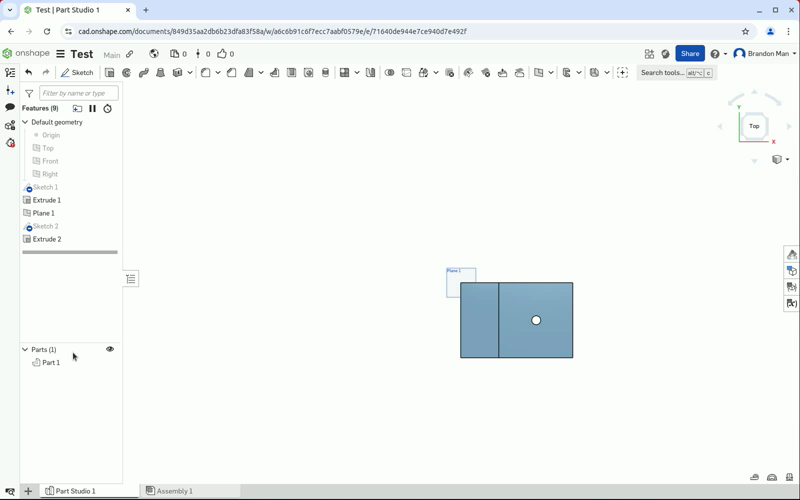
key(y)
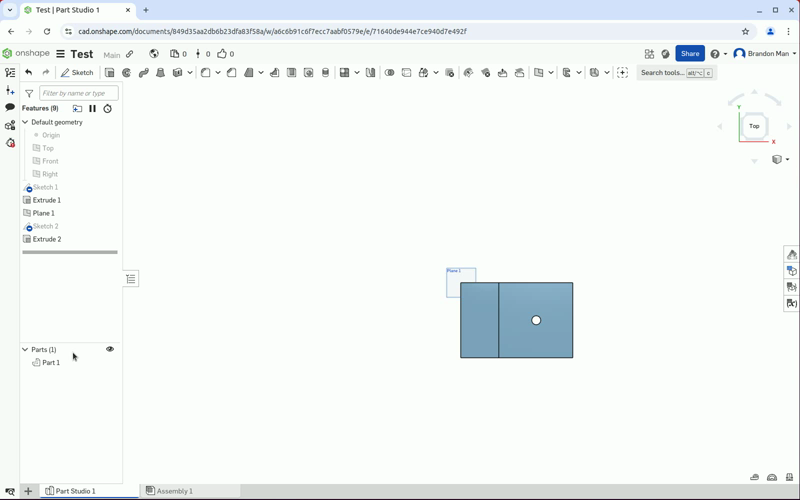
key(shift+p)
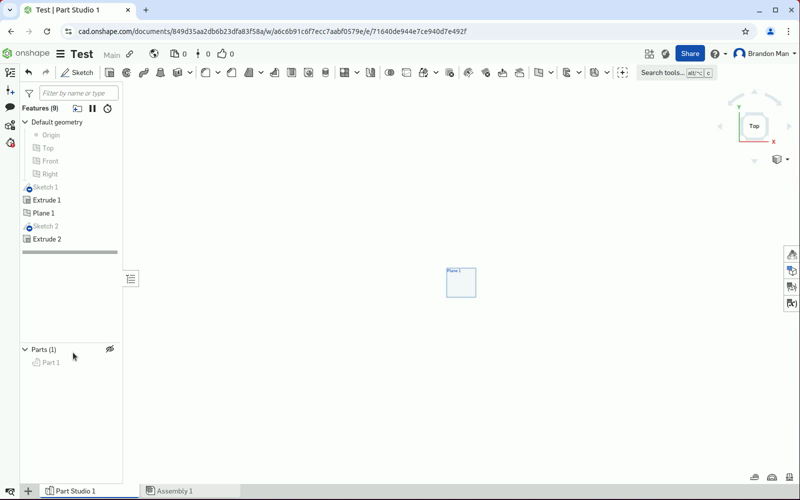
key(space)
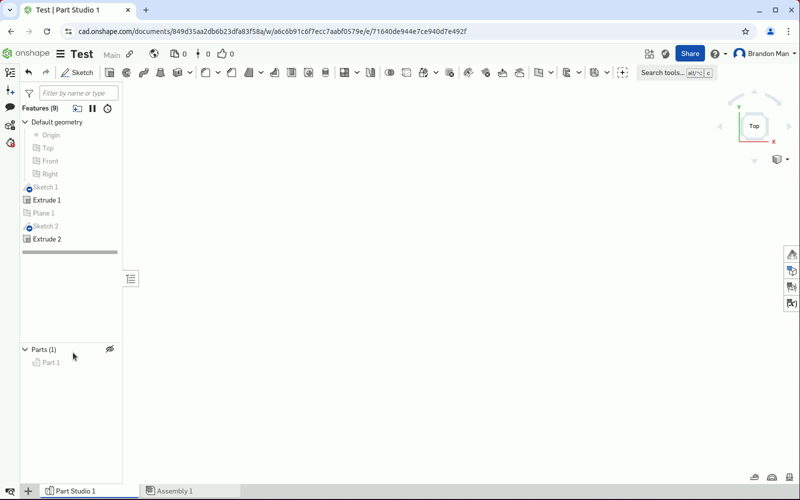
key_down(shift)
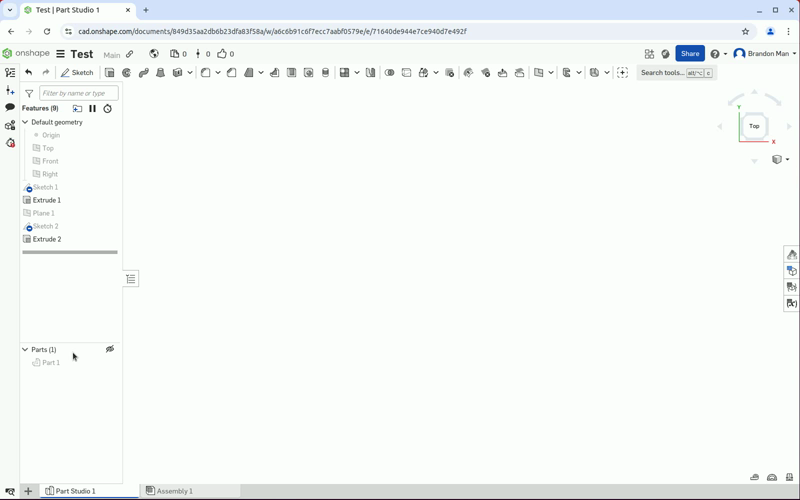
key(up)
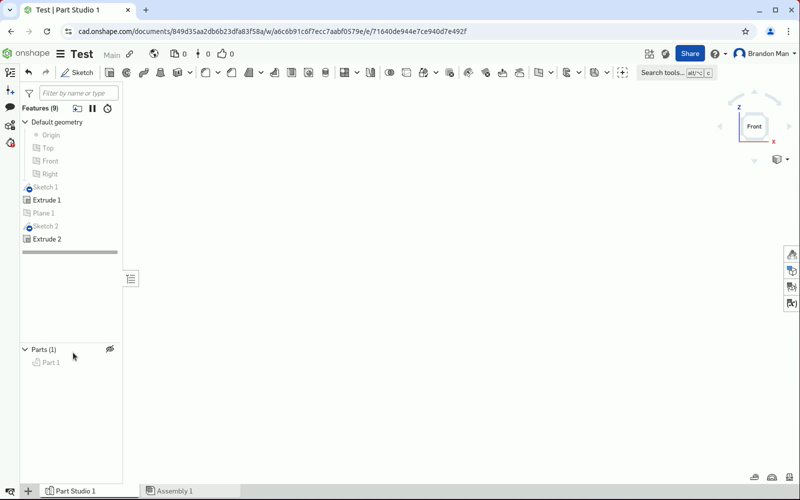
key_up(shift)
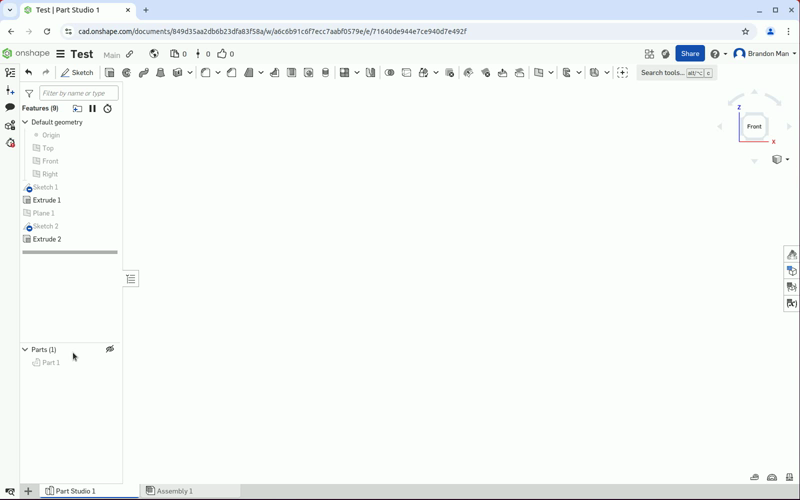
key(space)
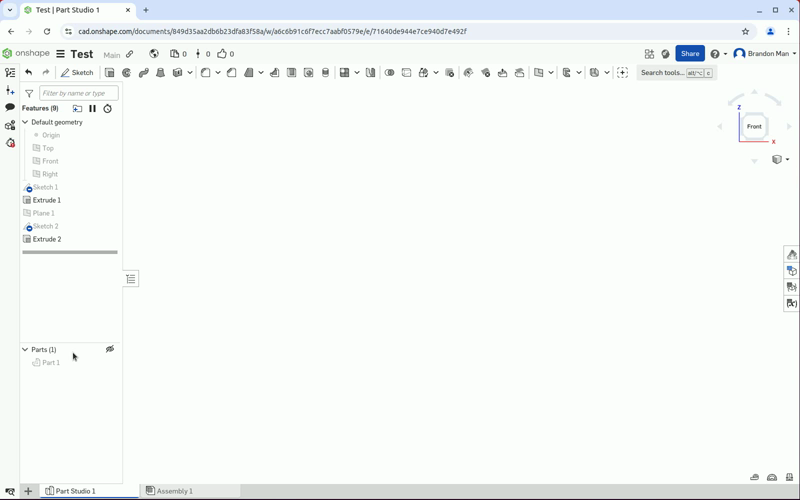
key_down(shift)
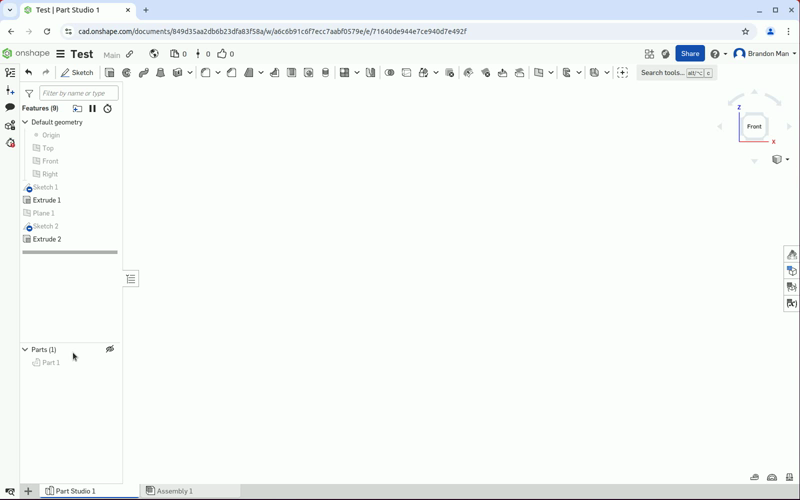
key(left)
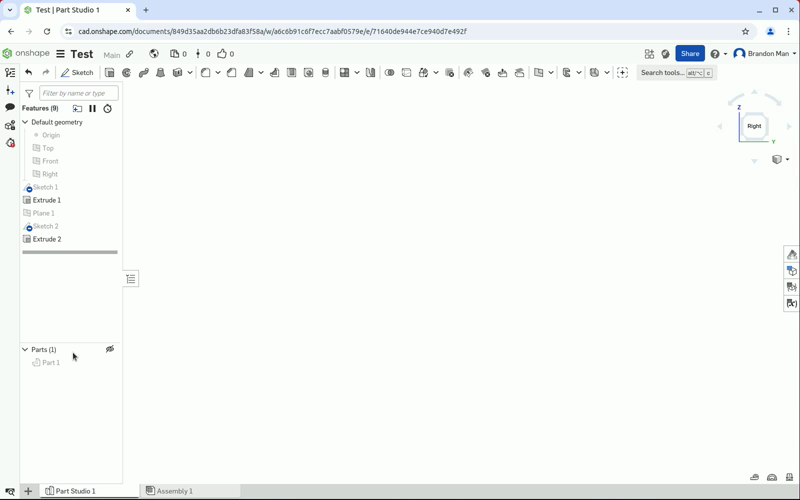
key_up(shift)
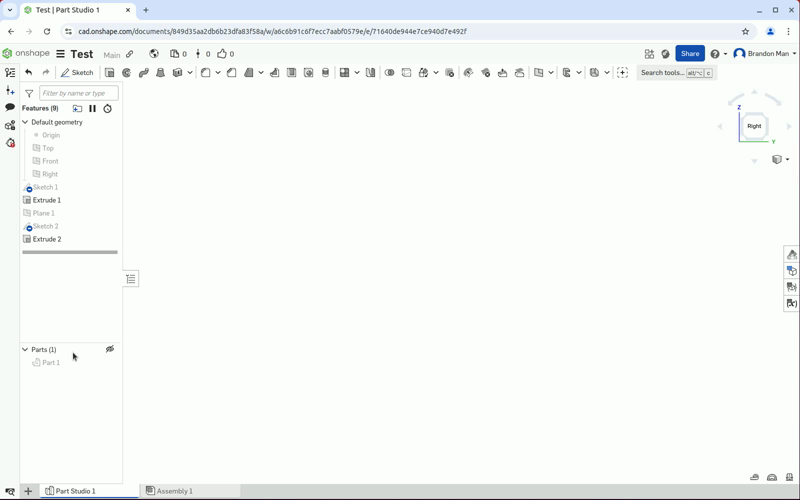
mouse_move(73, 352)
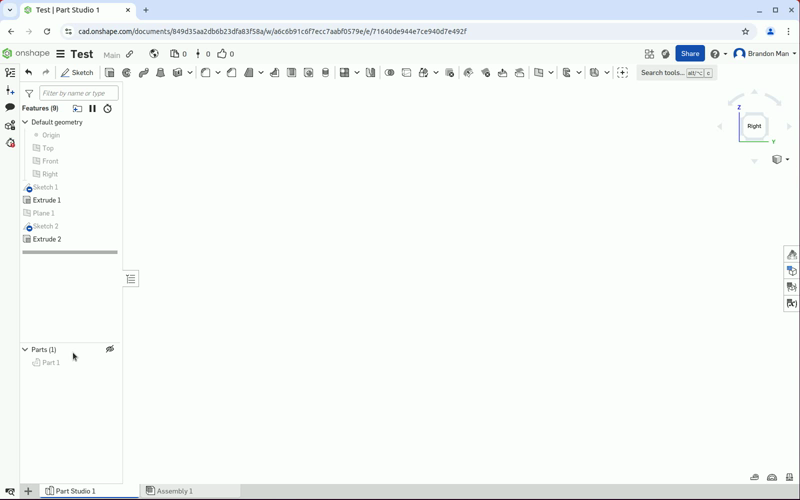
key(shift+y)
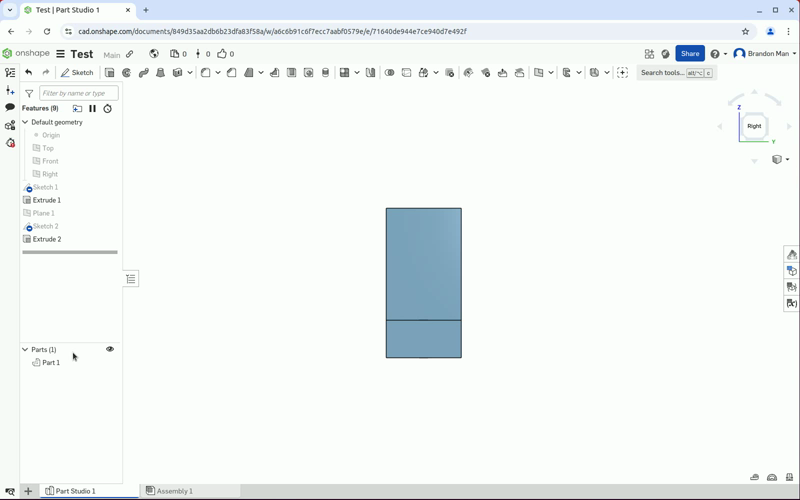
mouse_move(541, 75)
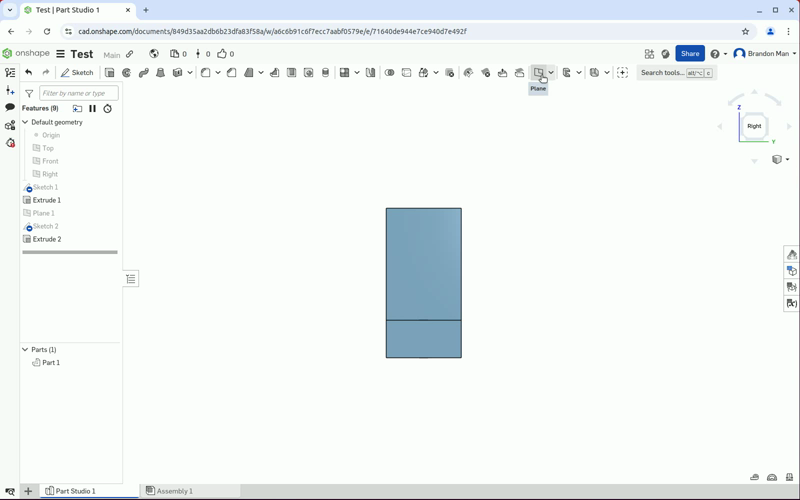
click(541, 75)
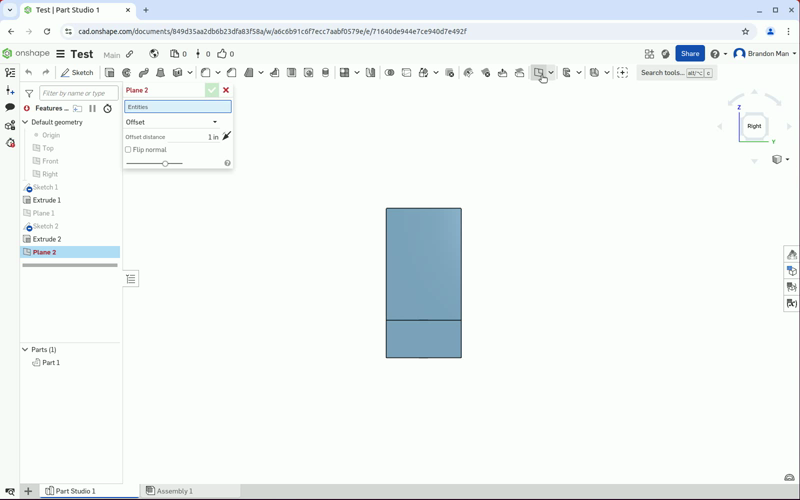
mouse_move(73, 176)
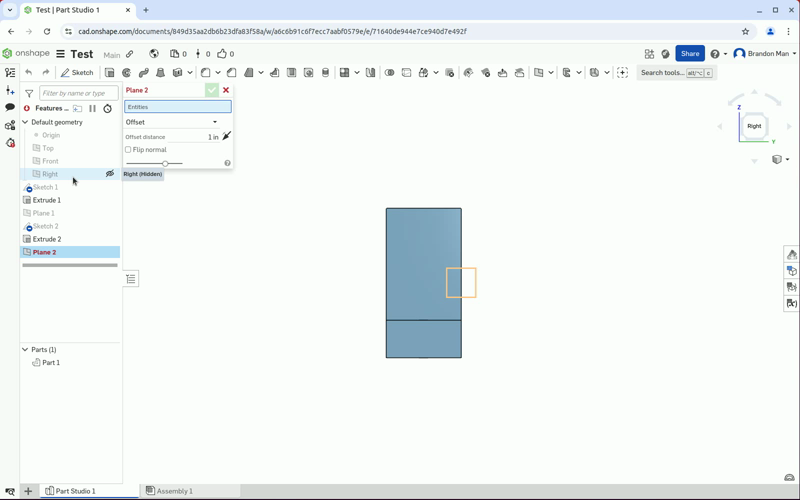
click(73, 176)
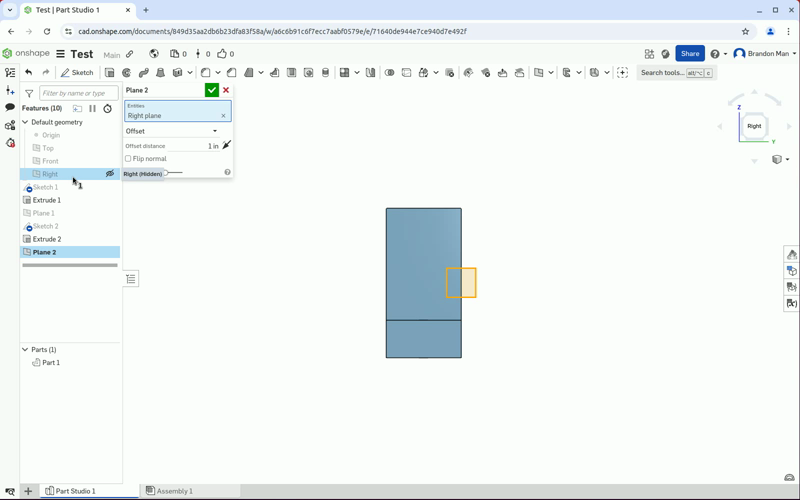
key(tab, 2)
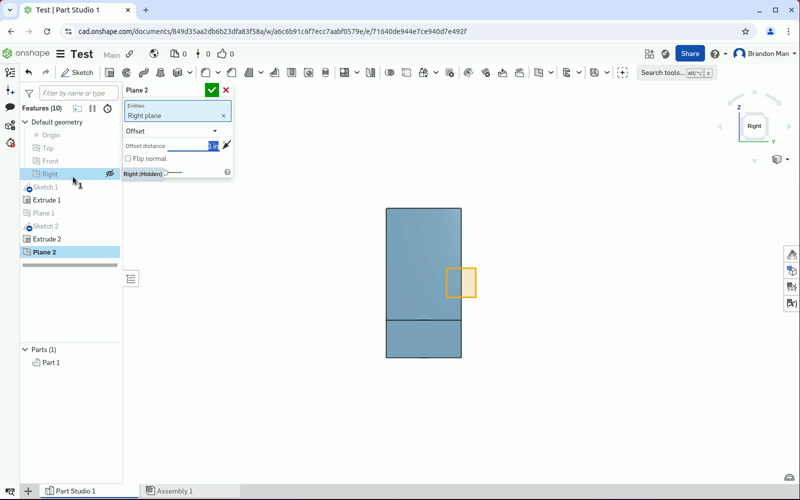
text(7.703)
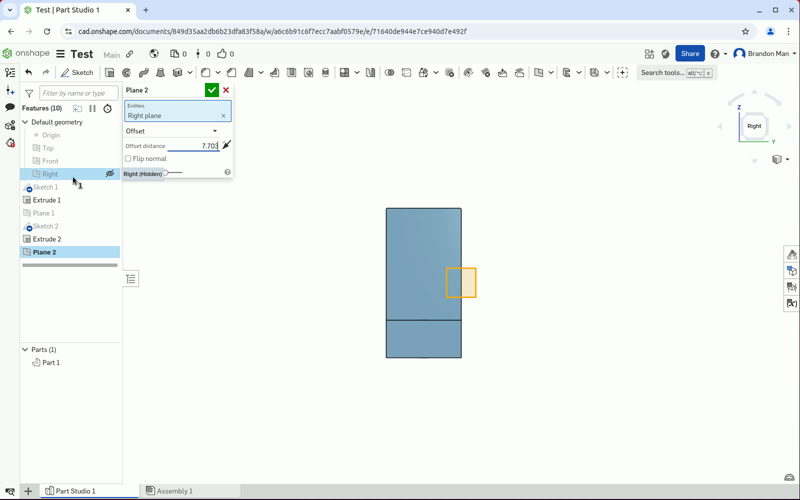
key(enter, 2)
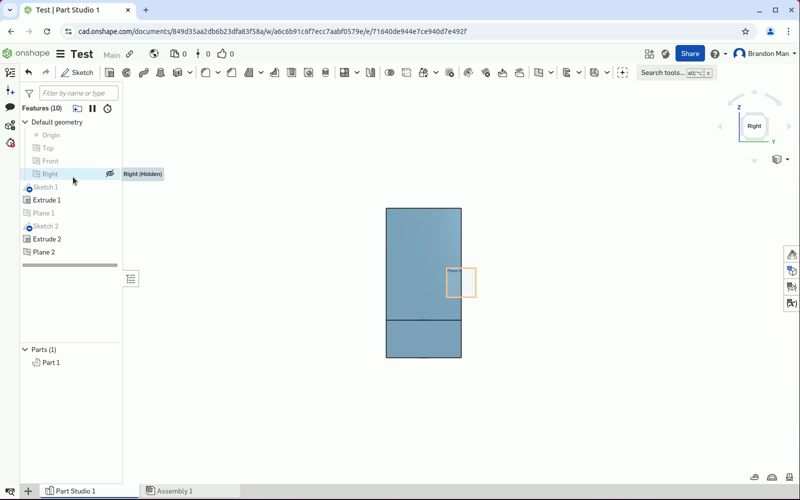
key(shift+s)
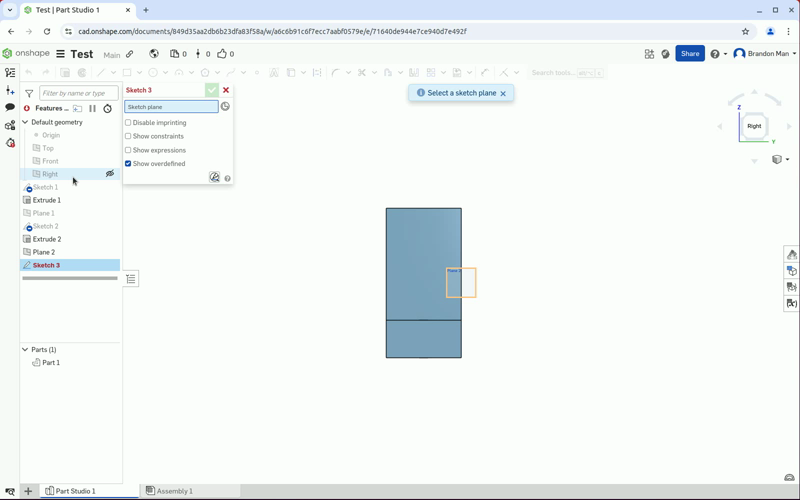
mouse_move(73, 254)
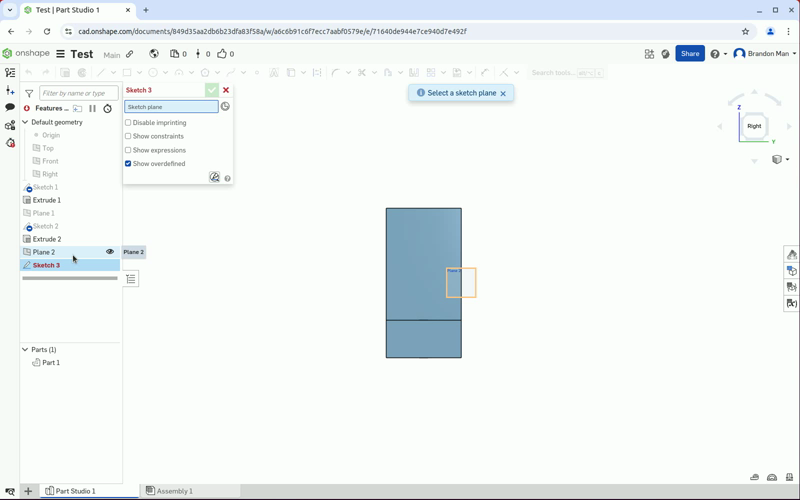
click(73, 254)
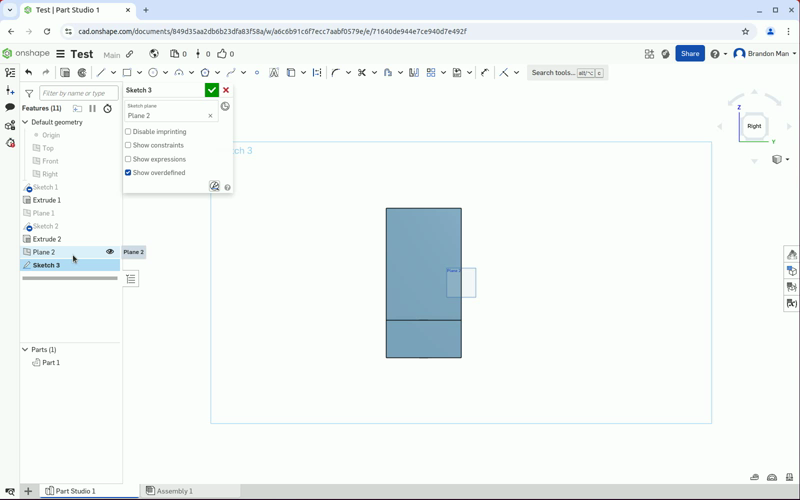
mouse_move(73, 352)
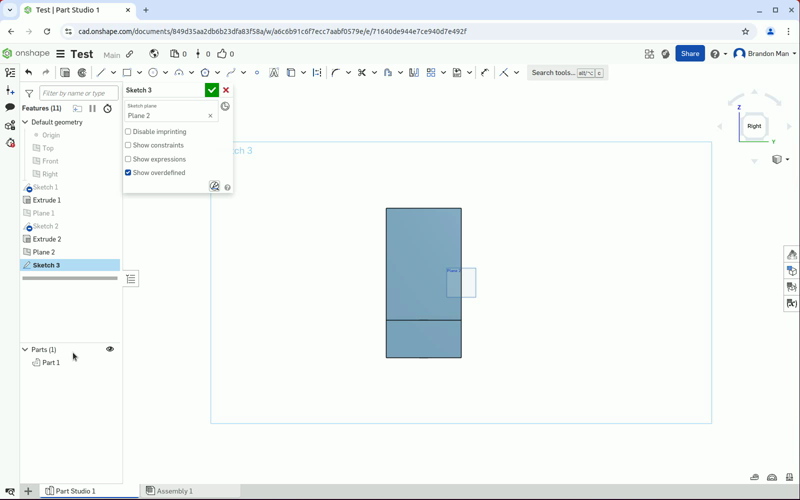
key(y)
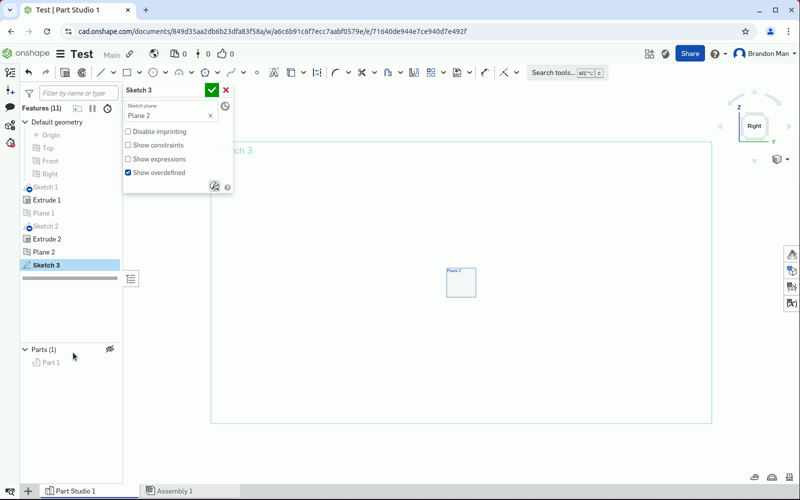
key(c)
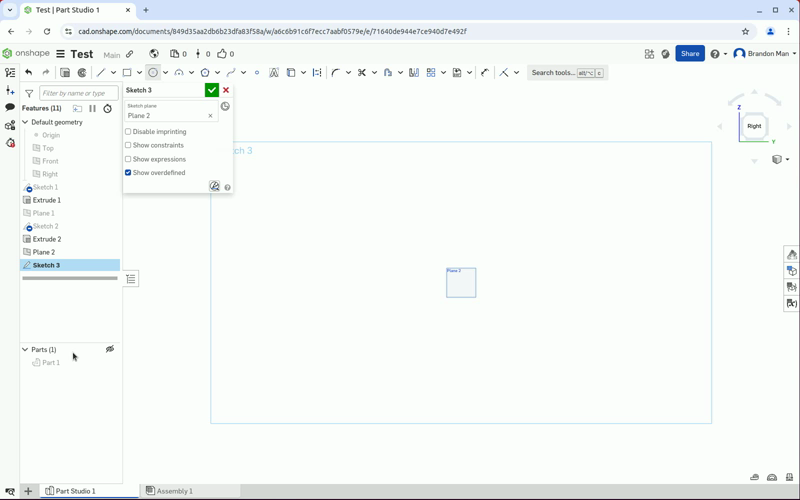
key_down(shift)
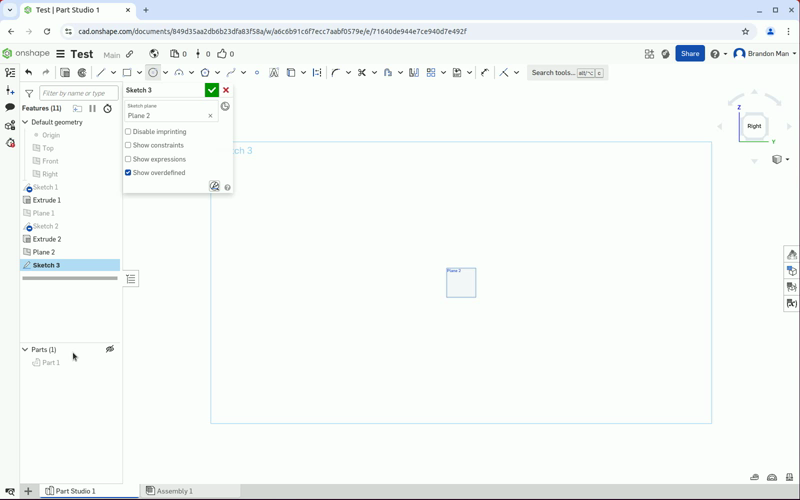
mouse_move(423, 245)
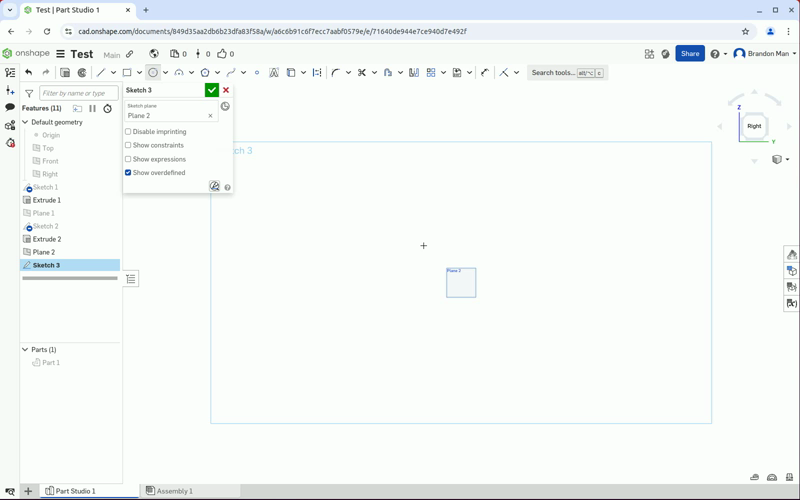
click(423, 245)
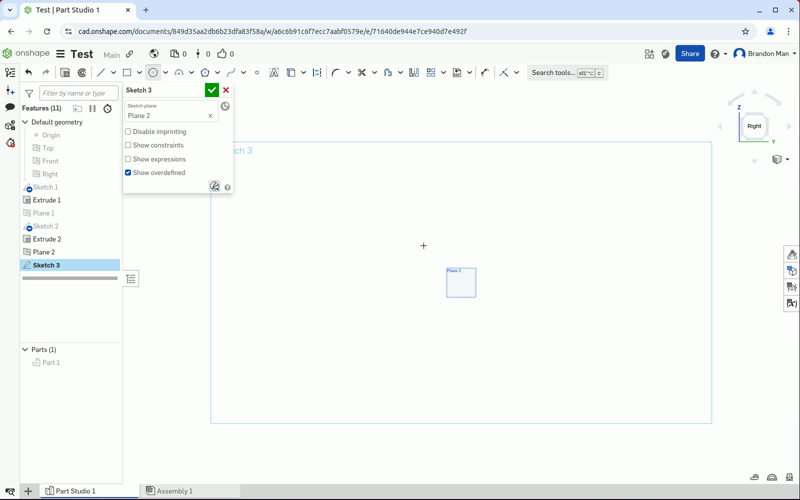
key_up(shift)
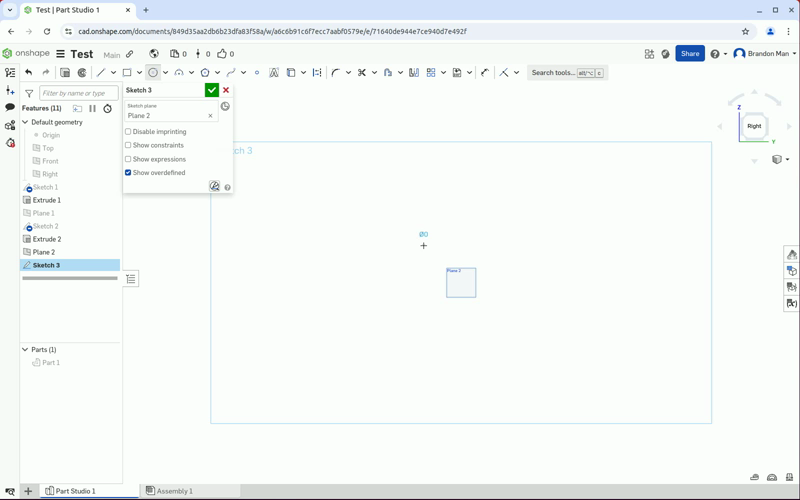
mouse_move(429, 245)
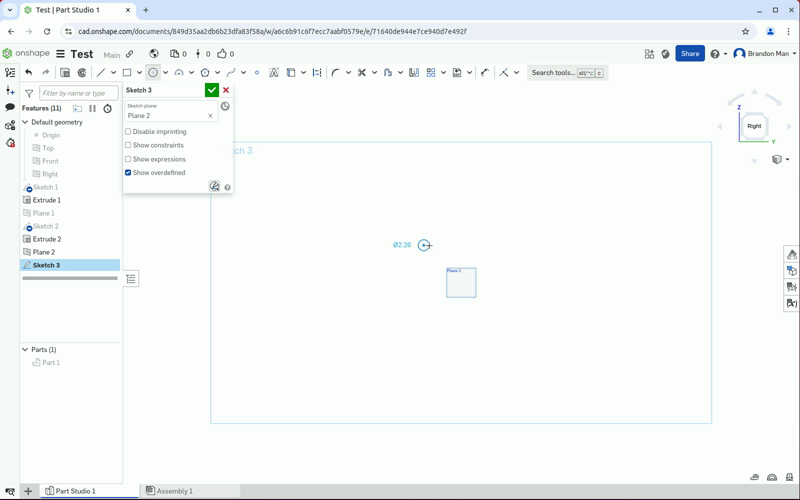
click(429, 245)
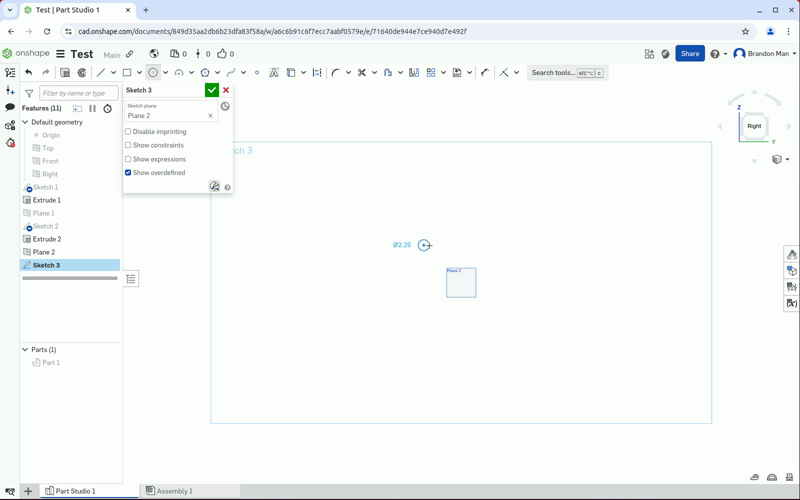
key(esc)
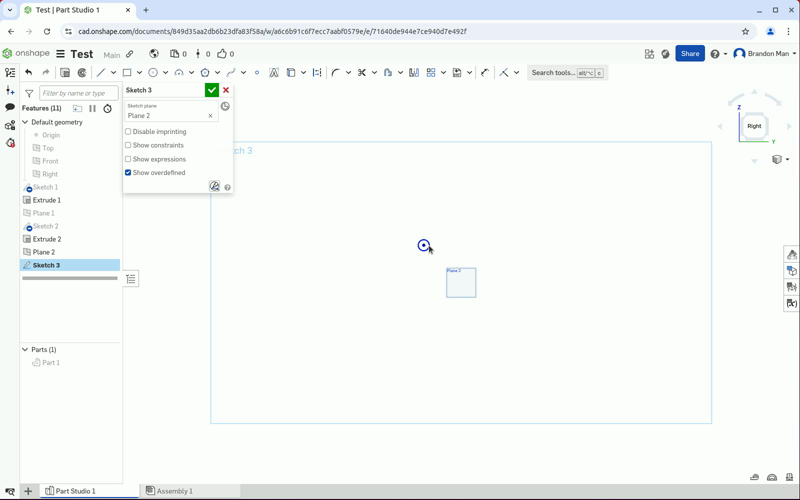
mouse_move(429, 244)
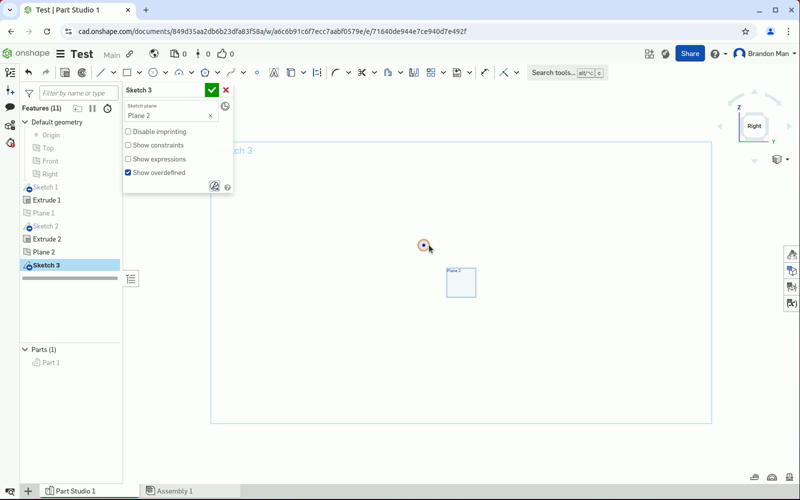
scroll(6)
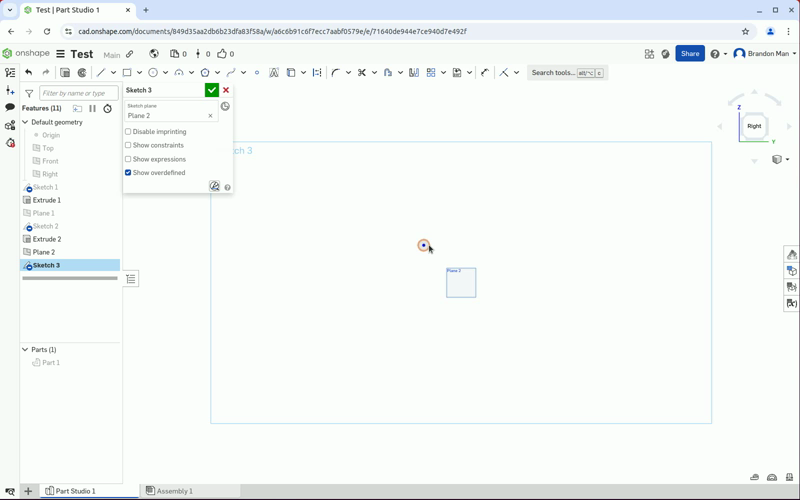
scroll(6)
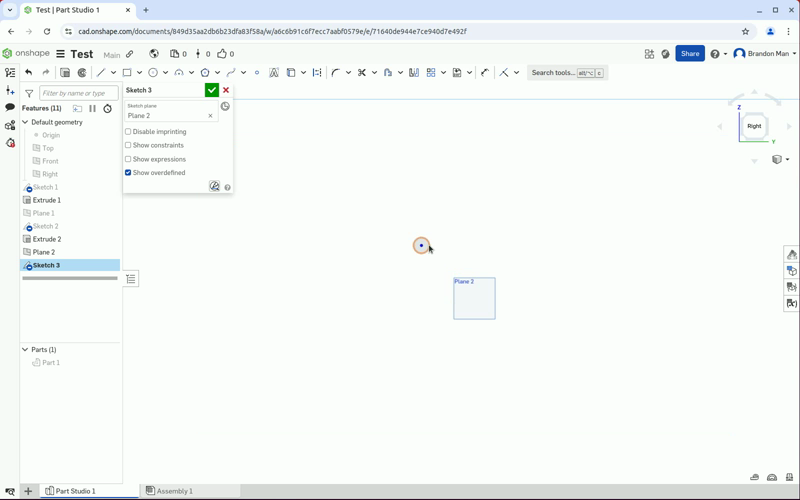
scroll(6)
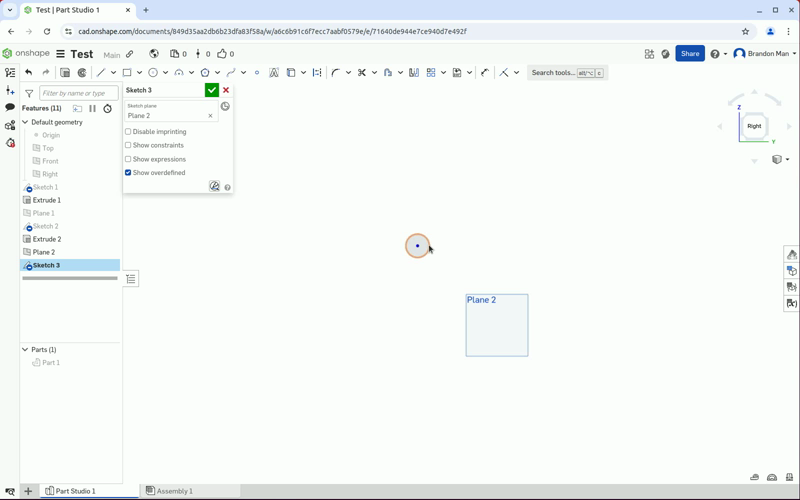
scroll(6)
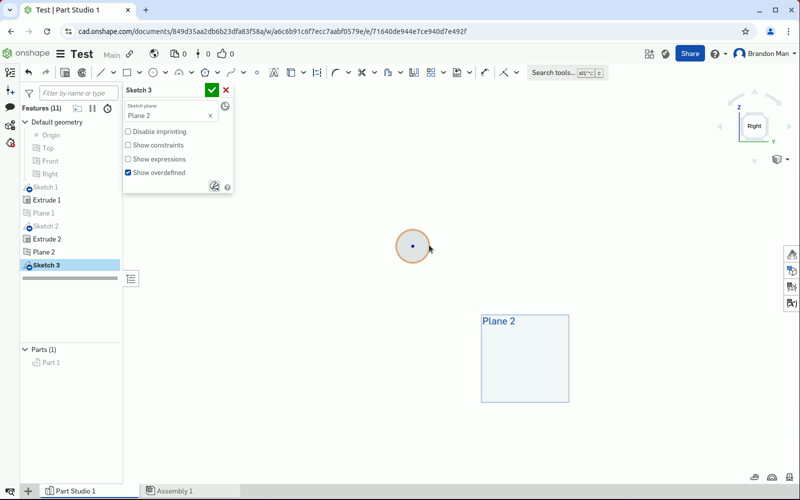
scroll(6)
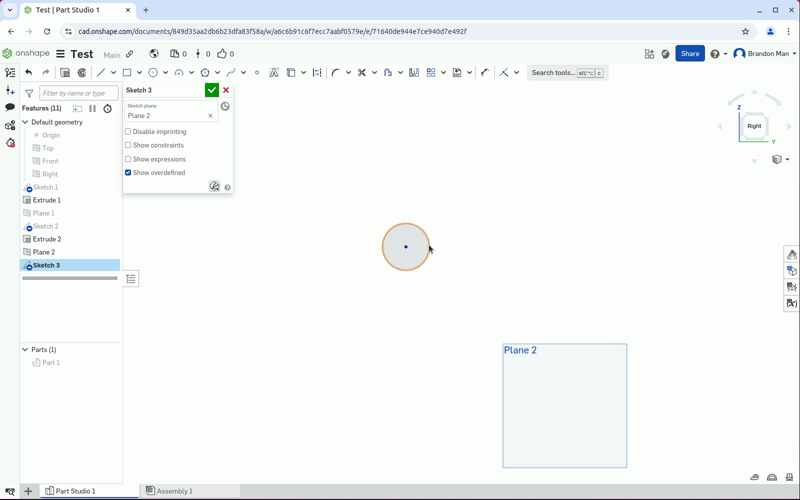
scroll(6)
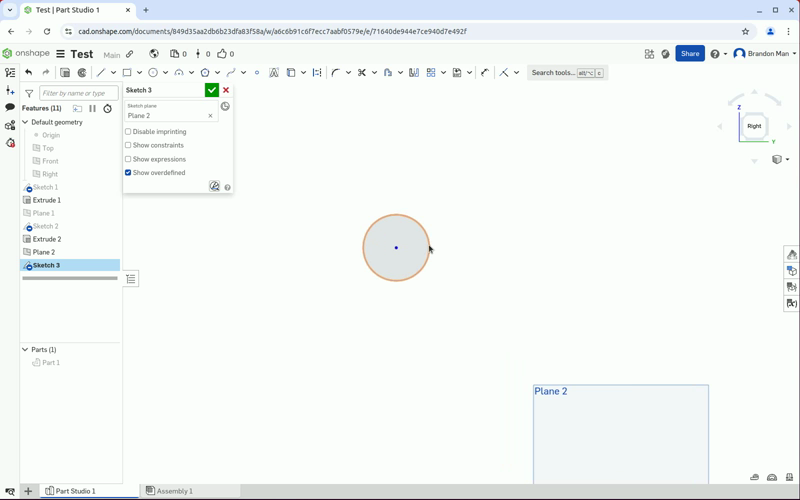
scroll(6)
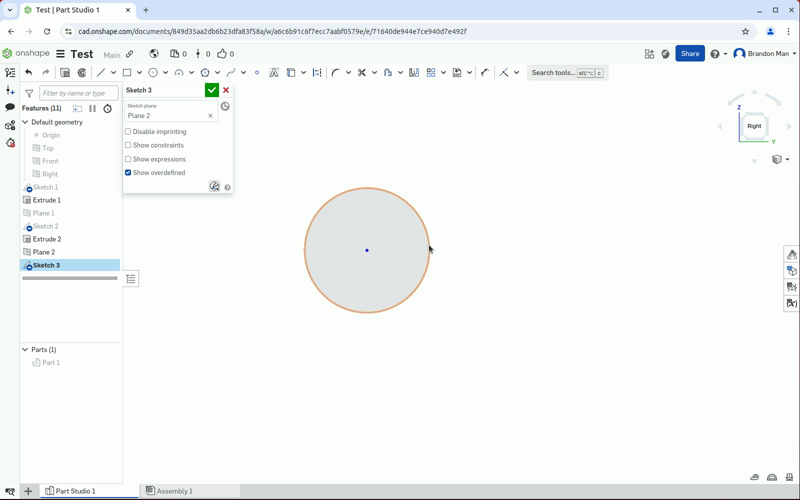
click(429, 244)
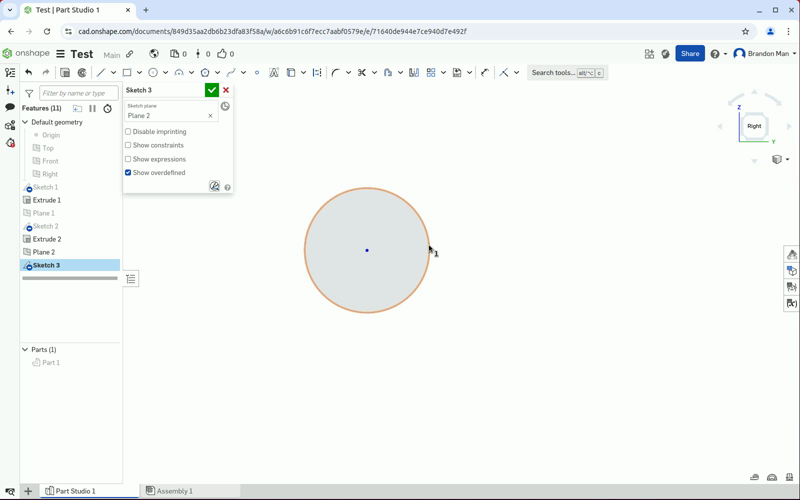
scroll(-6)
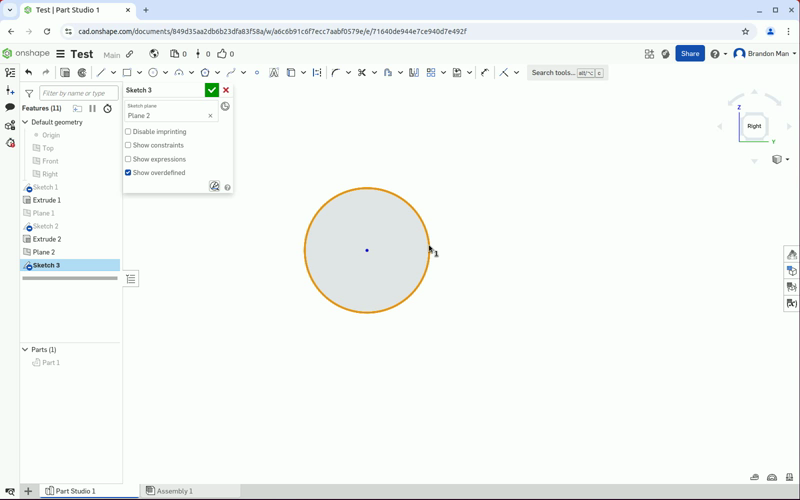
scroll(-6)
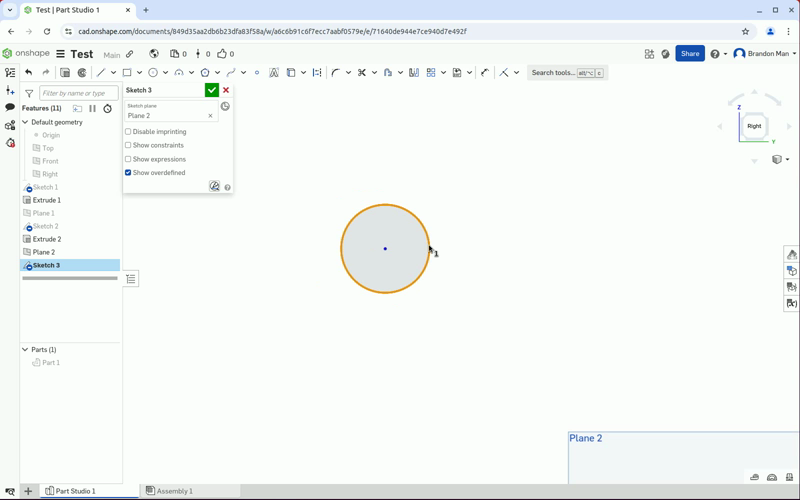
scroll(-6)
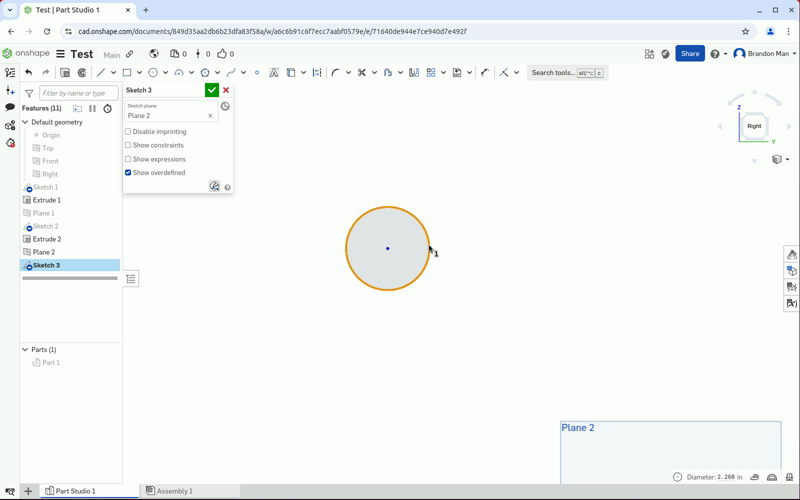
scroll(-6)
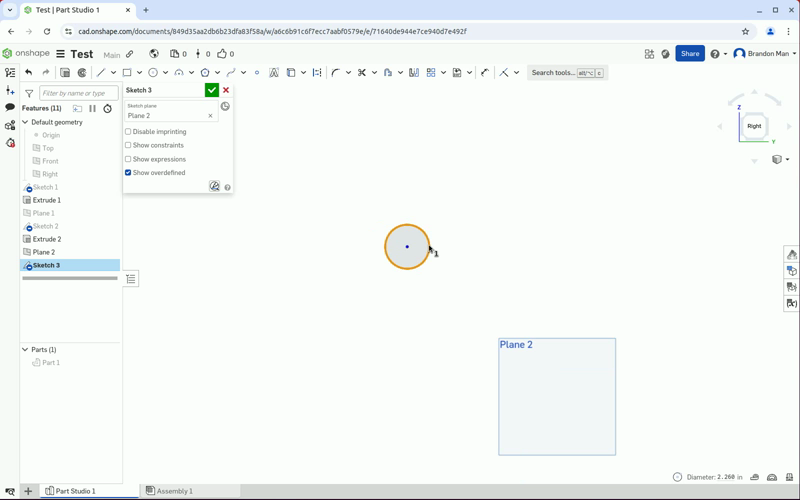
scroll(-6)
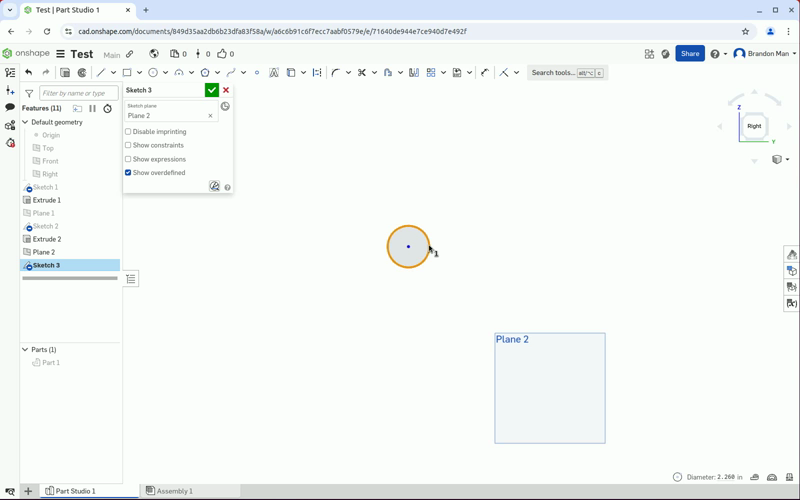
scroll(-6)
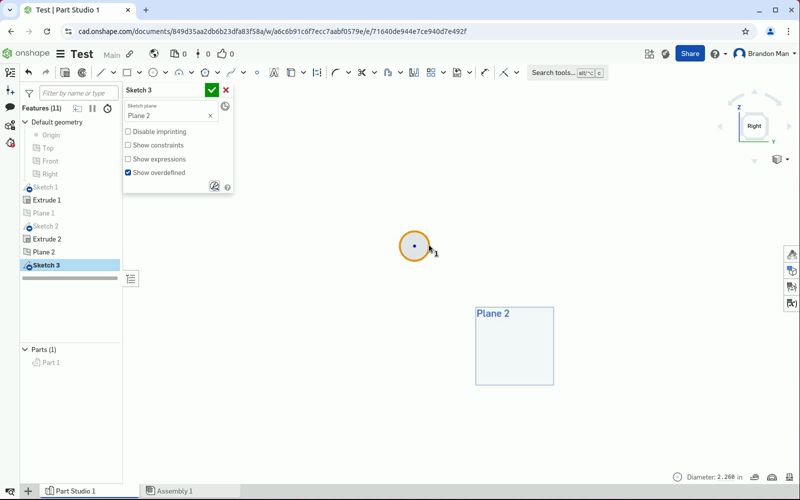
scroll(-6)
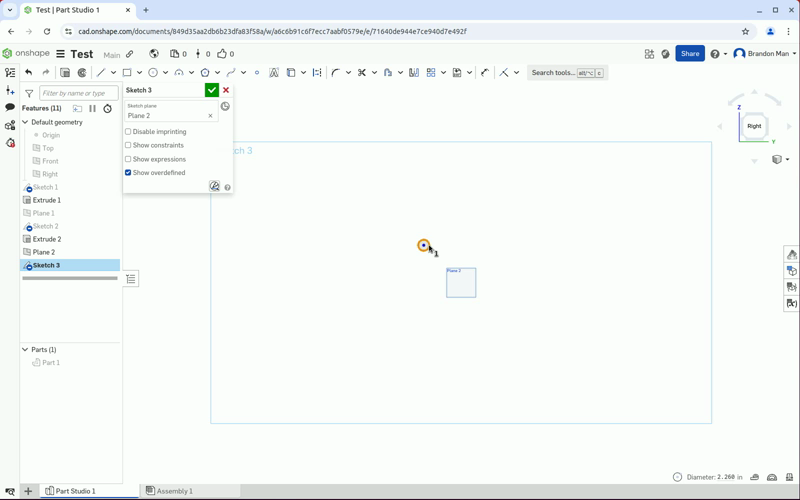
mouse_move(73, 352)
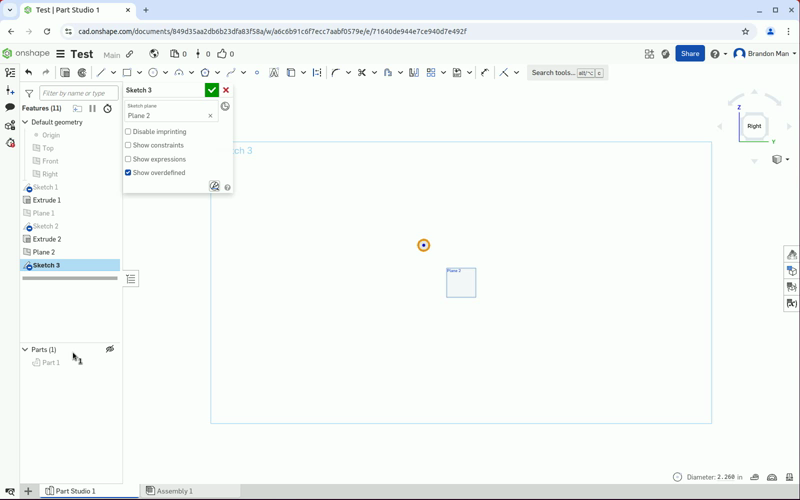
key(shift+y)
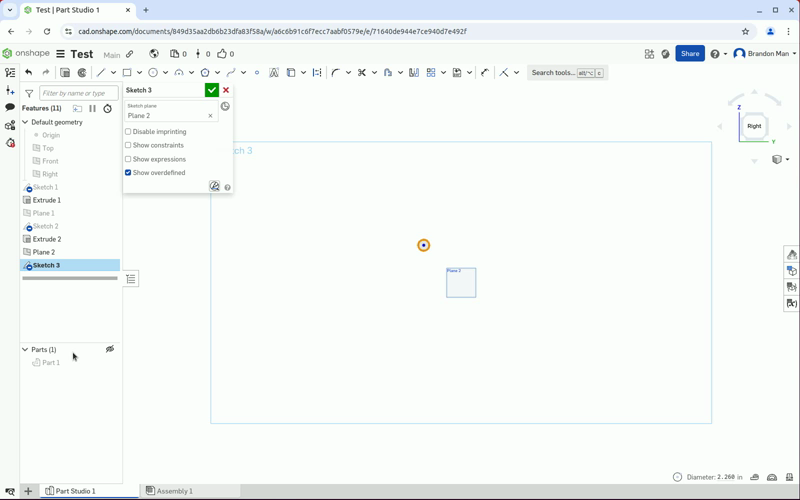
key(shift+e)
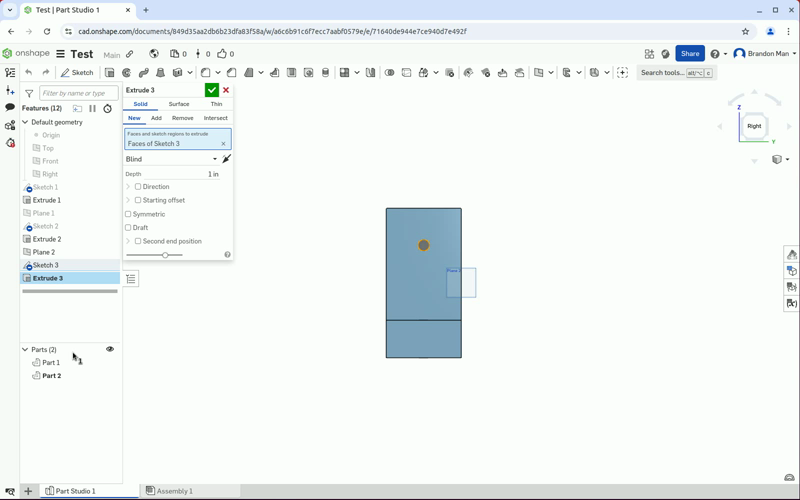
mouse_move(143, 106)
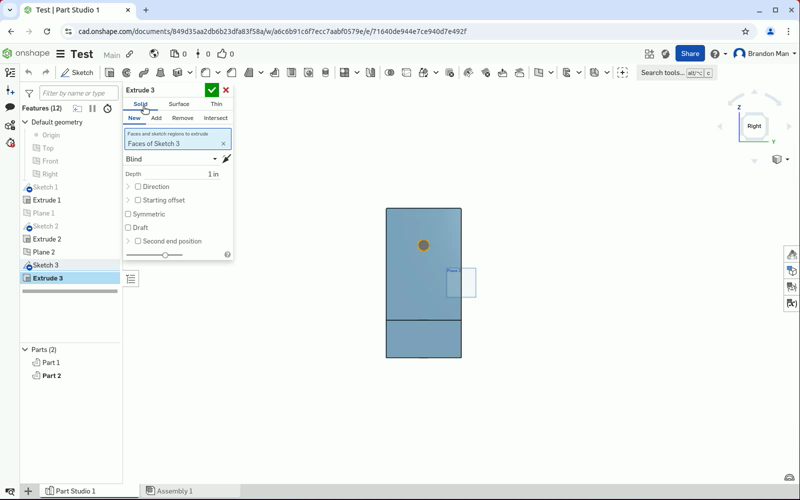
click(143, 106)
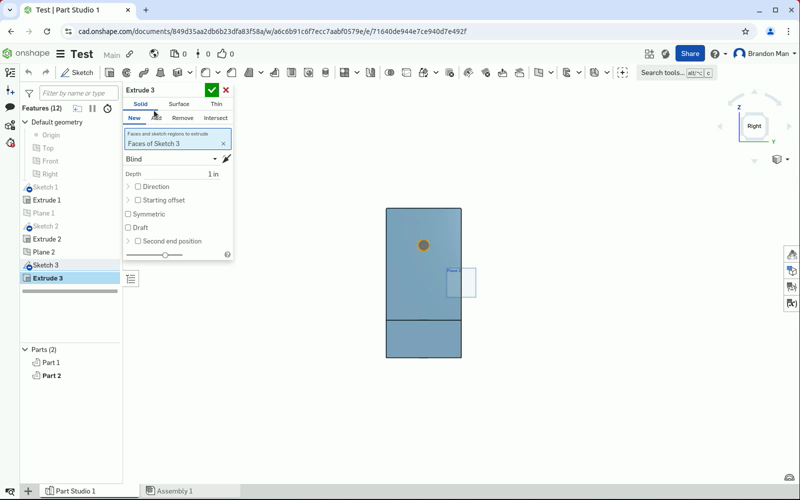
mouse_move(186, 120)
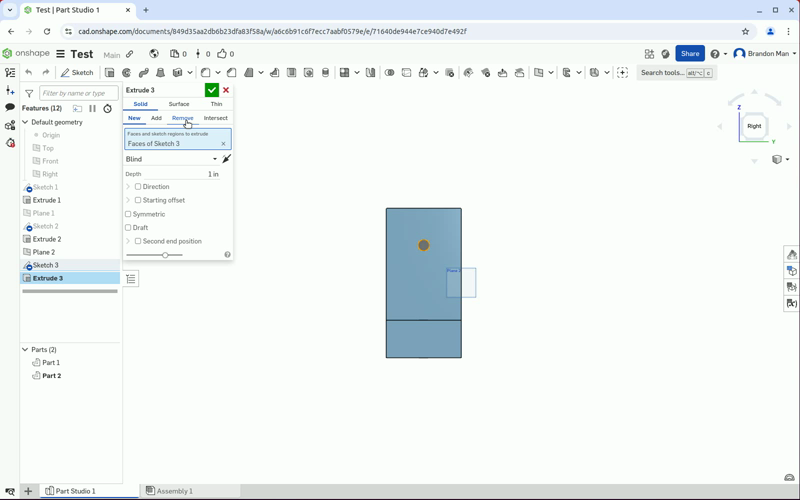
click(186, 120)
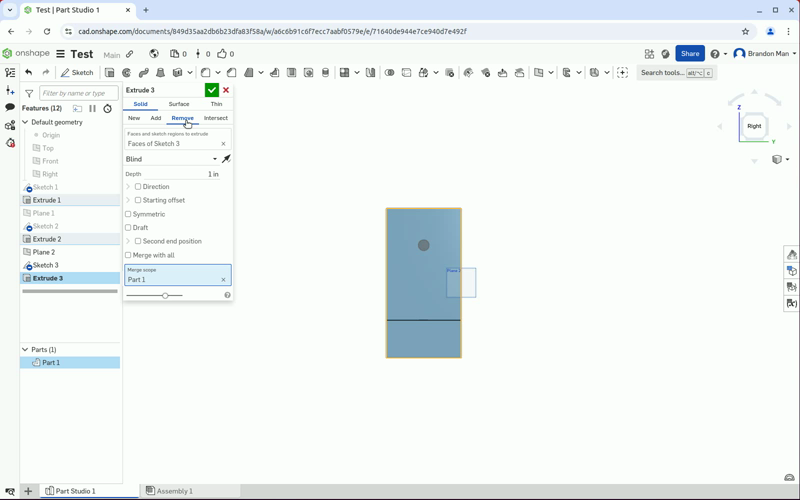
key(tab, 4)
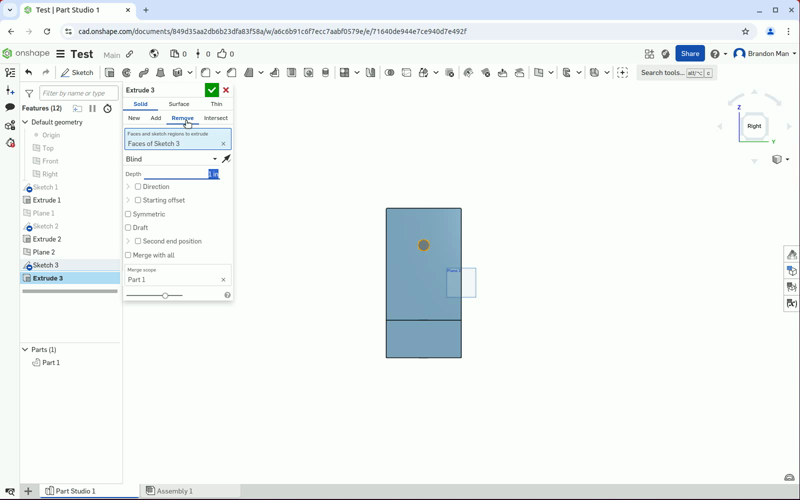
text(27.682)
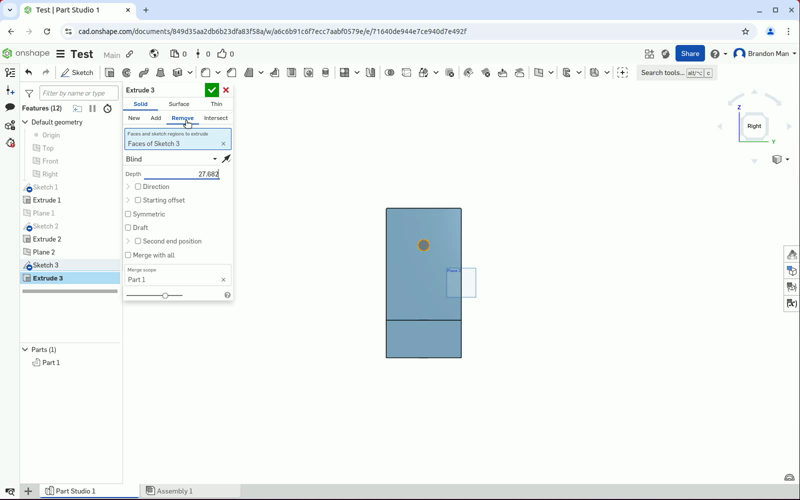
key(tab, 6)
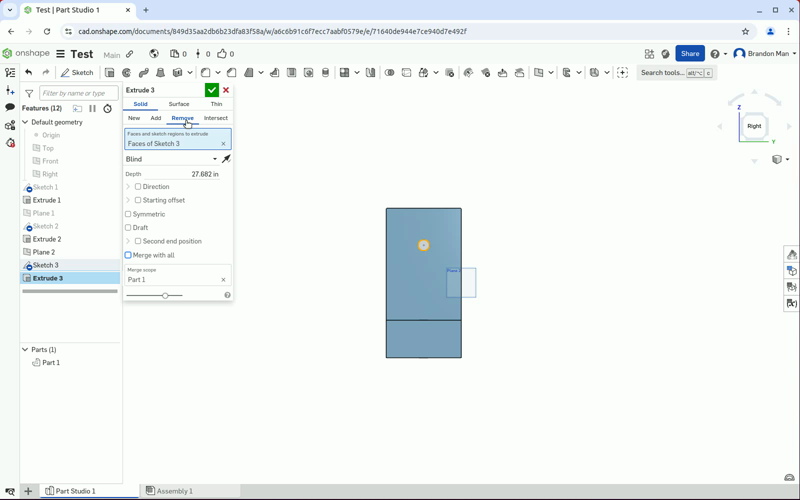
key(space)
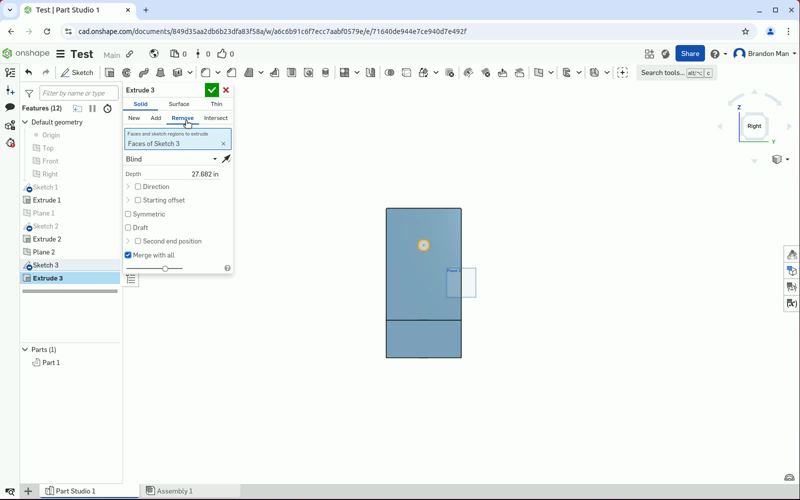
key(enter)
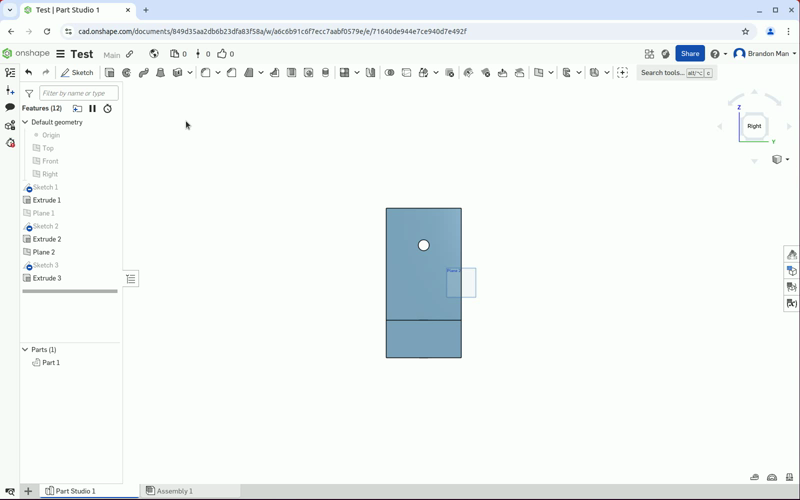
key(shift+h)
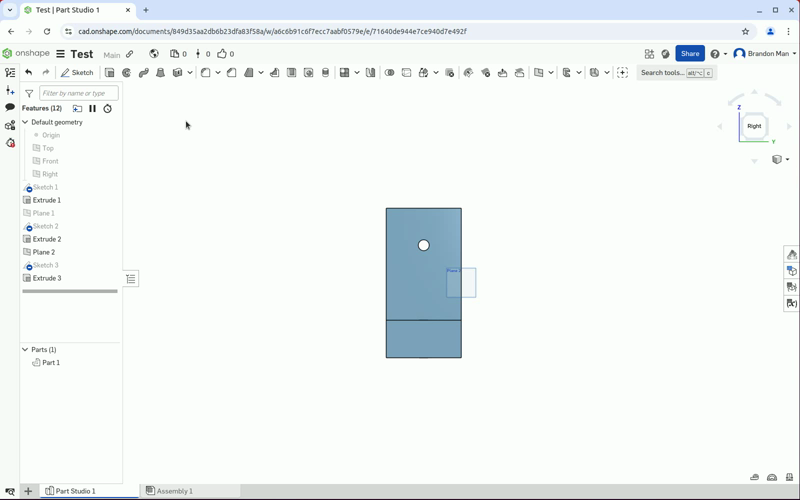
key(shift+h)
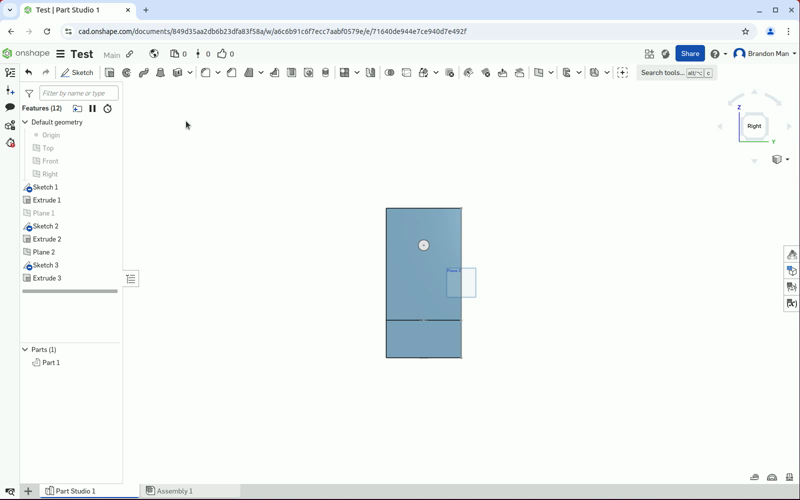
key(shift+7)
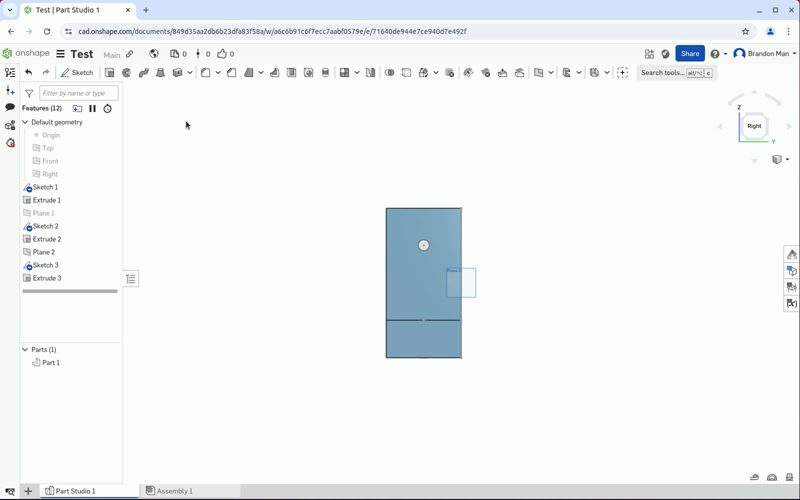
key(right, 2)
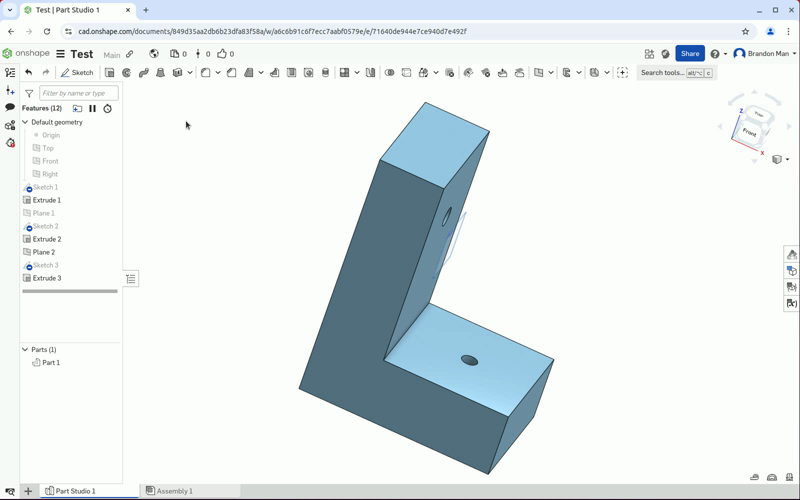
key(down, 2)
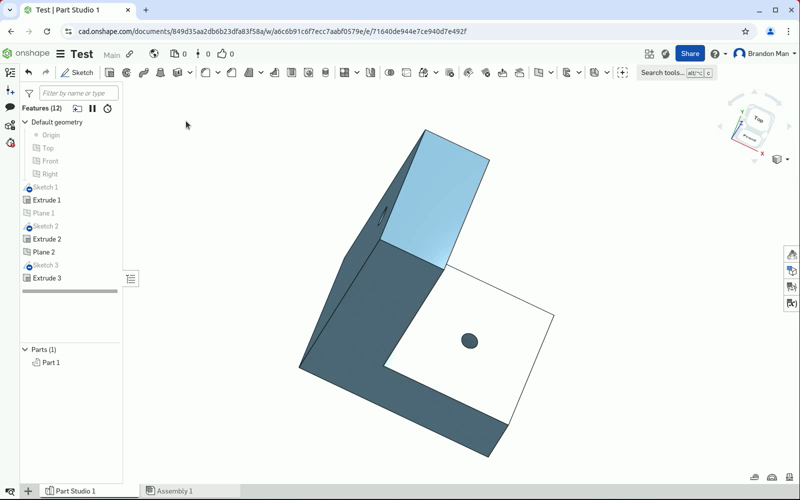
key(up, 2)
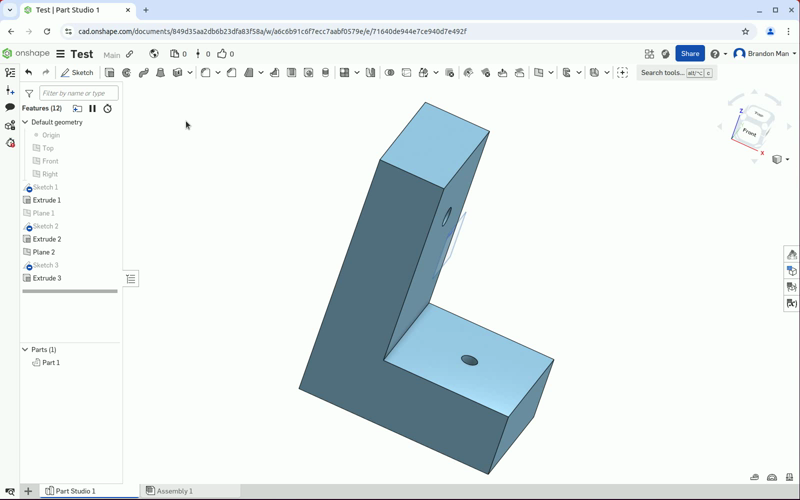
key(left, 2)
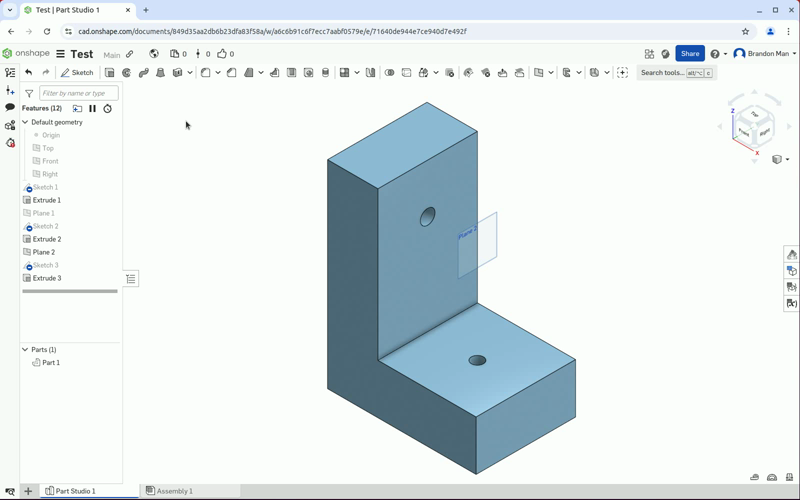
mouse_move(73, 189)
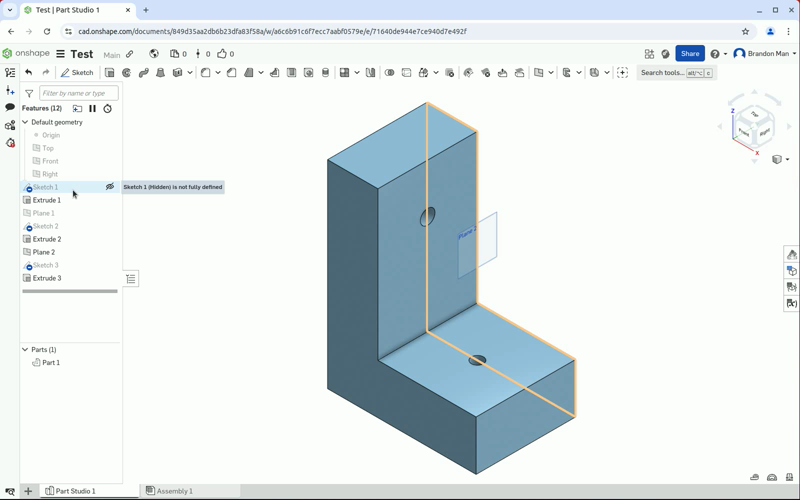
click(73, 189)